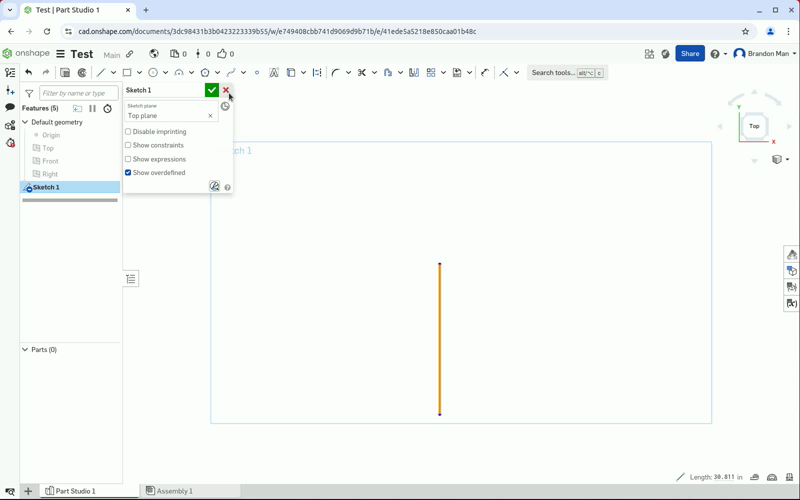
key(shift+h)
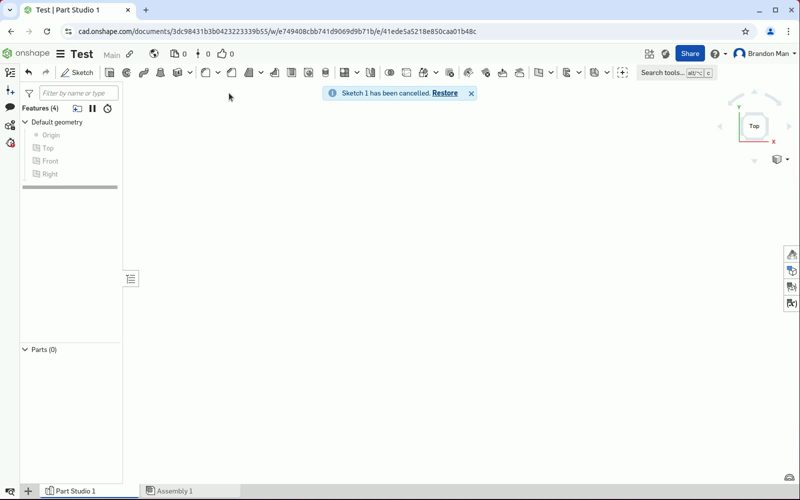
mouse_move(73, 352)
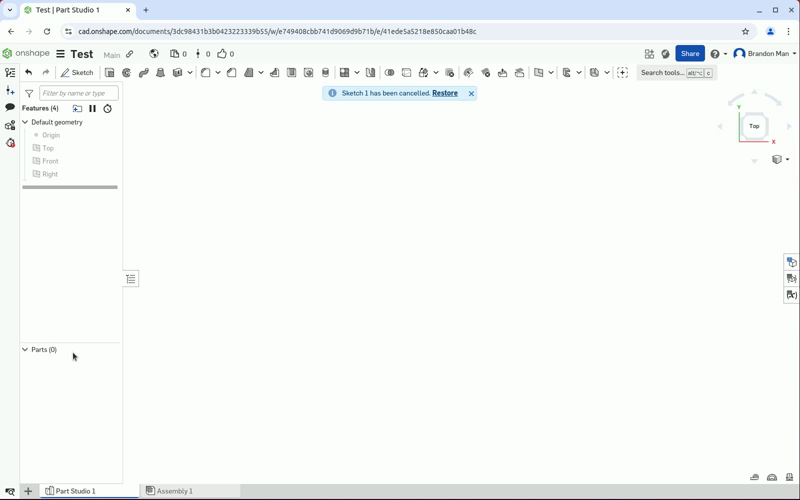
key(y)
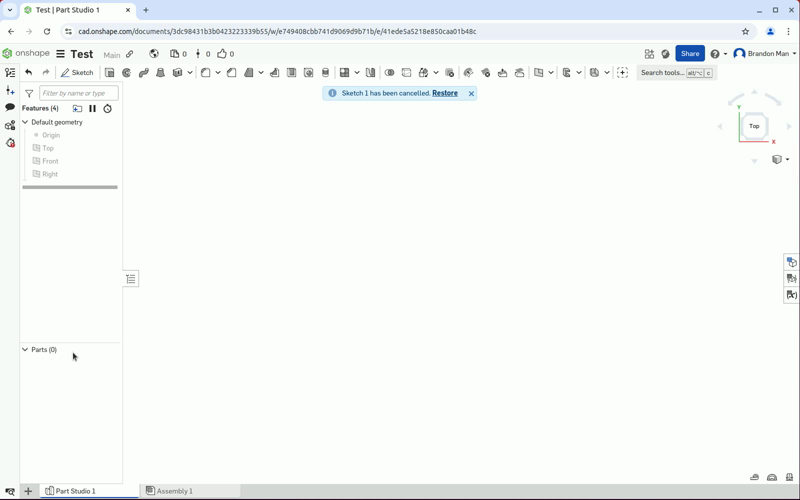
key(shift+p)
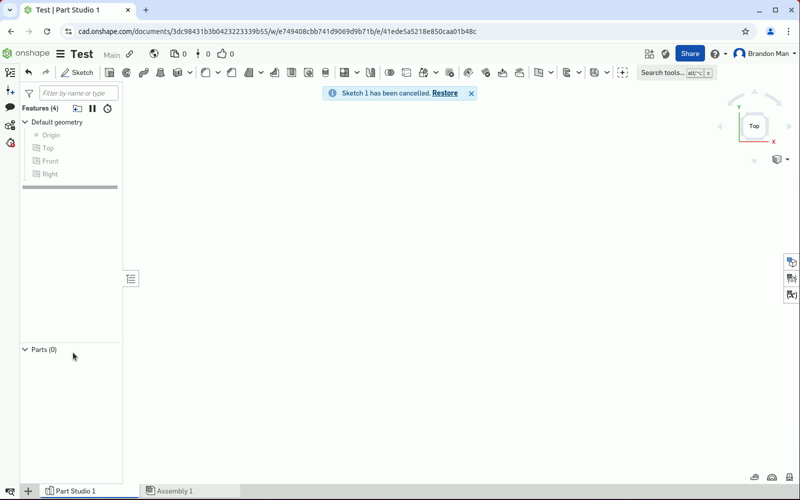
key(space)
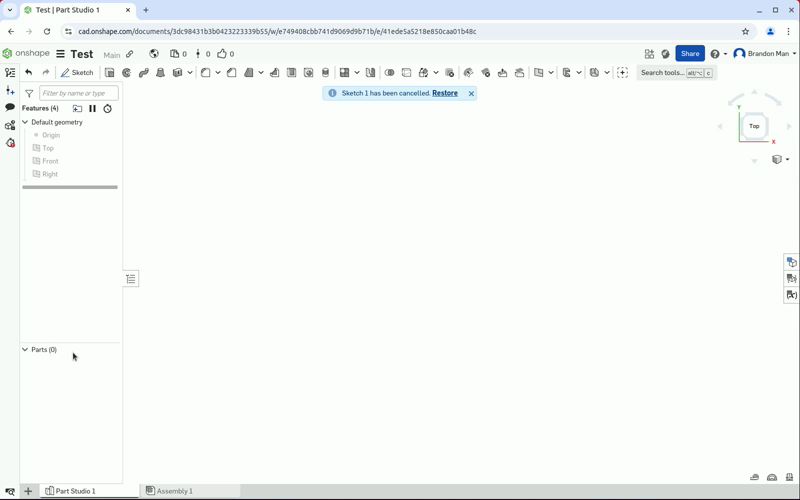
key_down(shift)
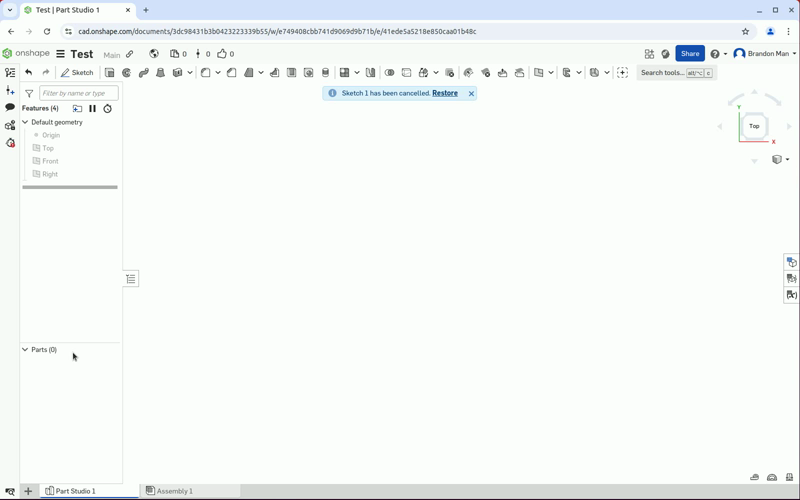
key(up)
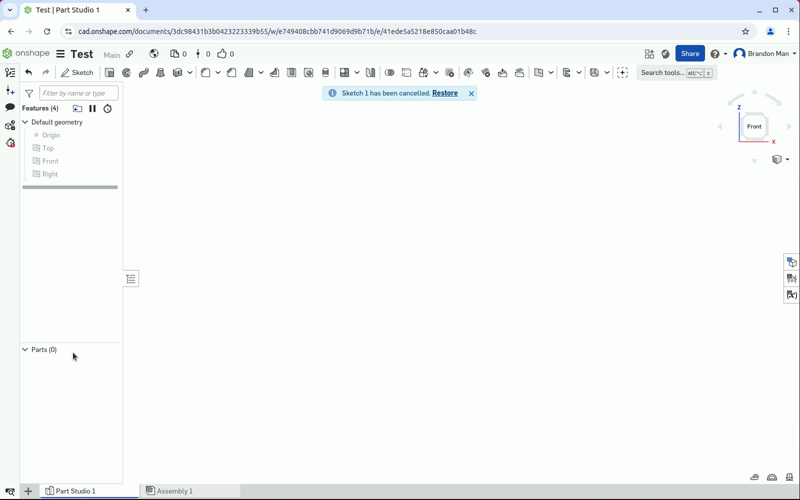
key_up(shift)
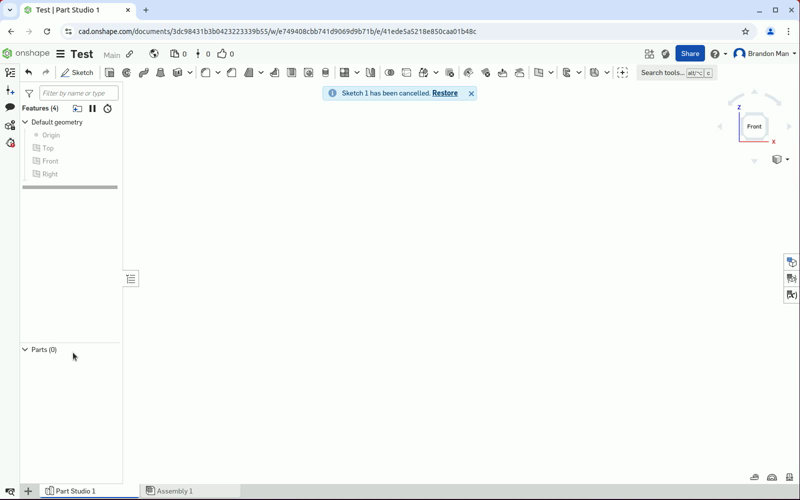
mouse_move(73, 352)
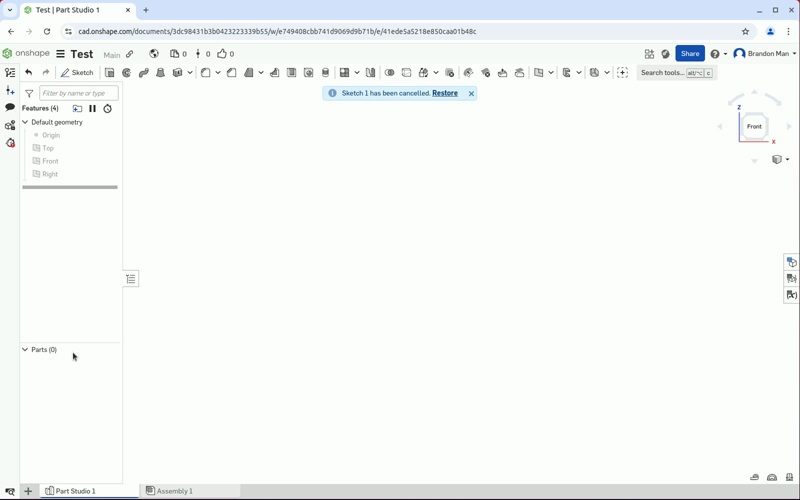
key(shift+y)
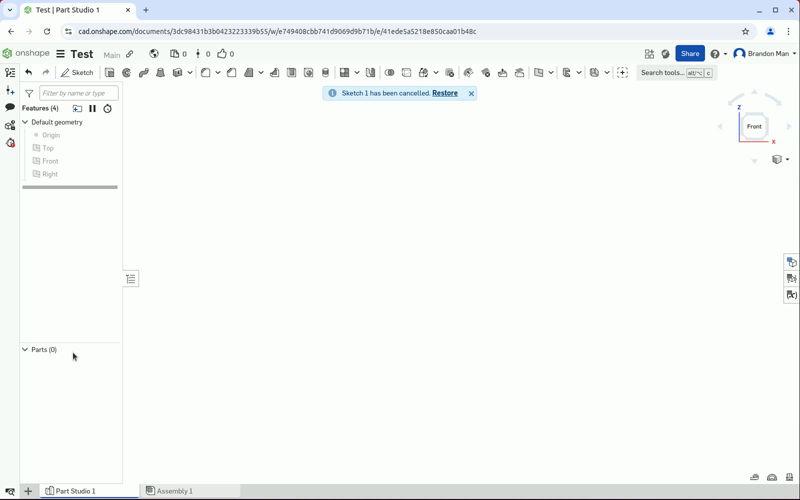
key(shift+s)
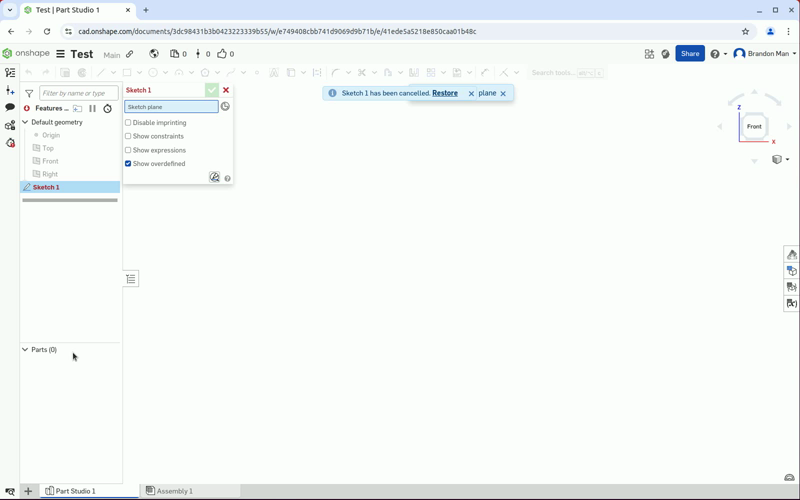
mouse_move(73, 163)
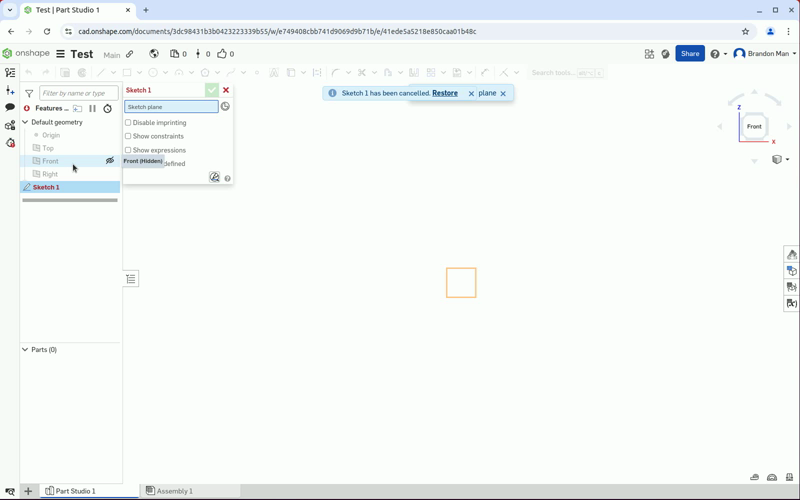
click(73, 163)
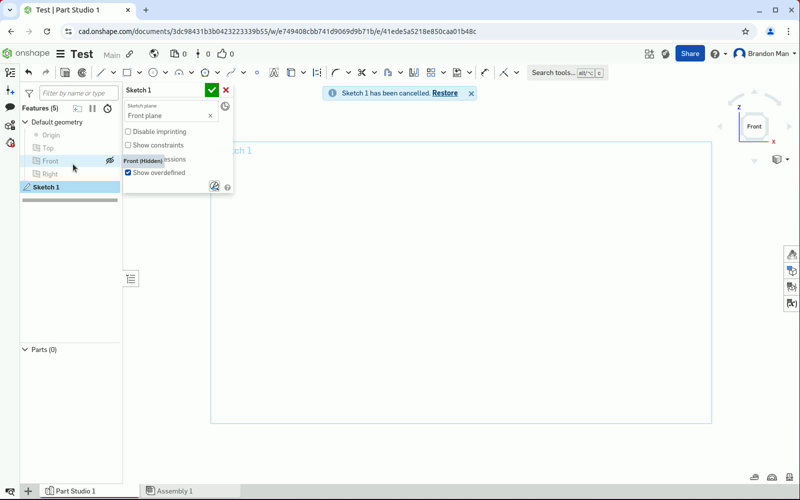
mouse_move(73, 352)
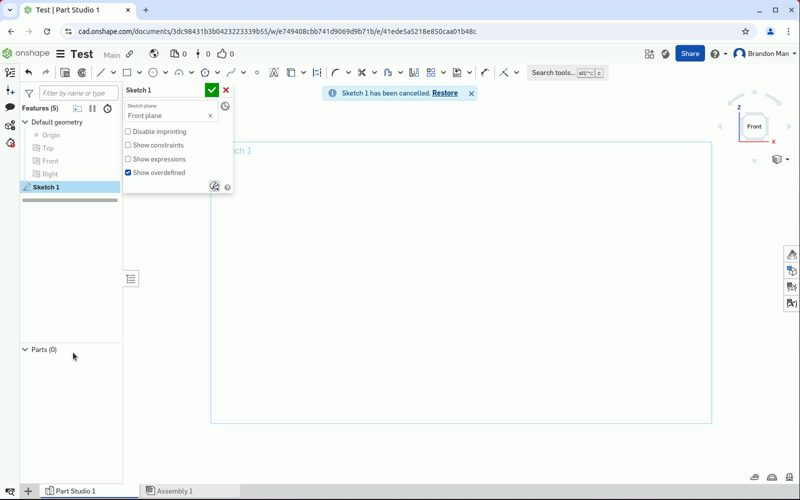
key(y)
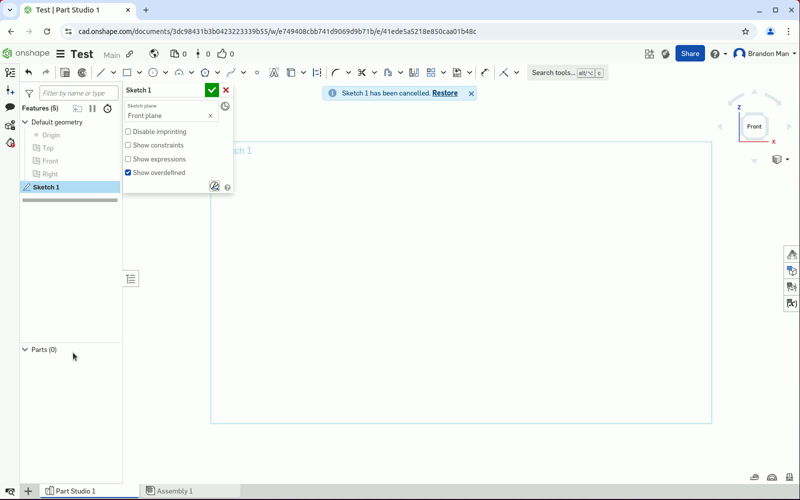
key(l)
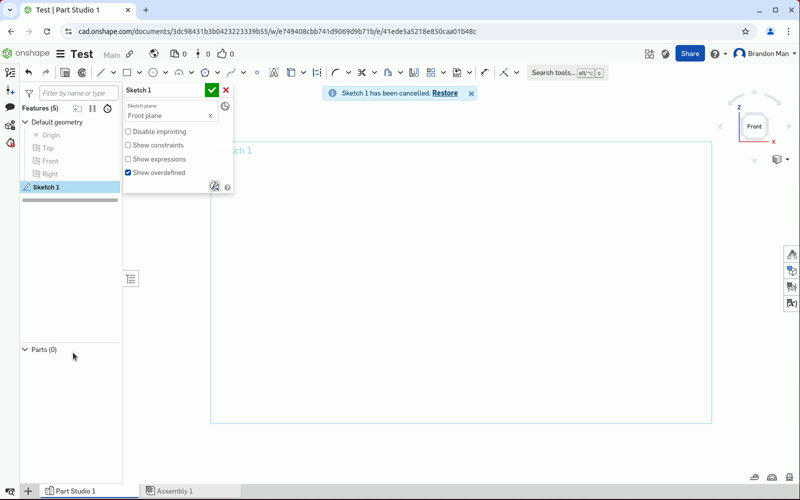
key_down(shift)
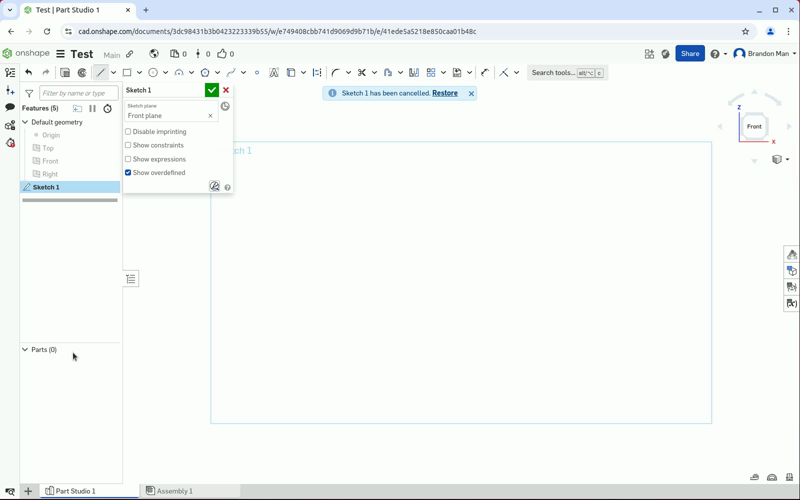
mouse_move(432, 311)
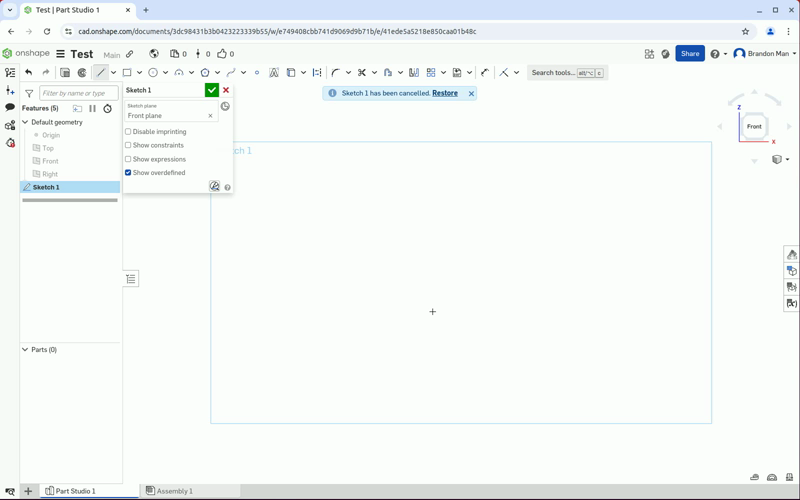
click(432, 311)
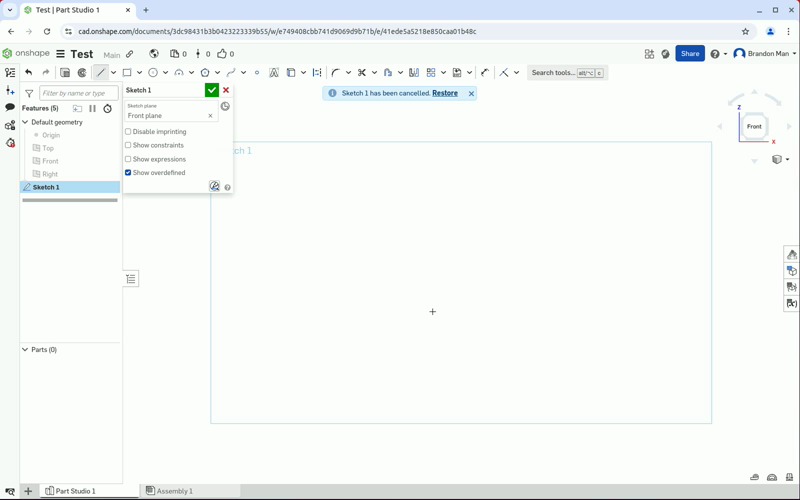
key_up(shift)
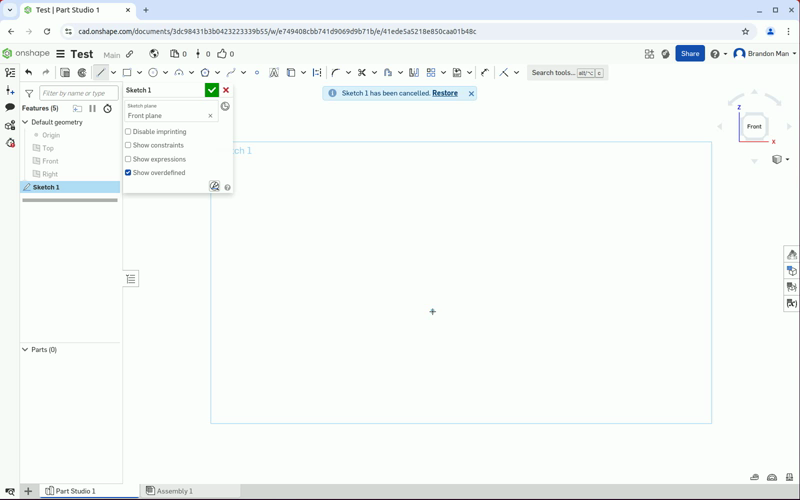
key_down(shift)
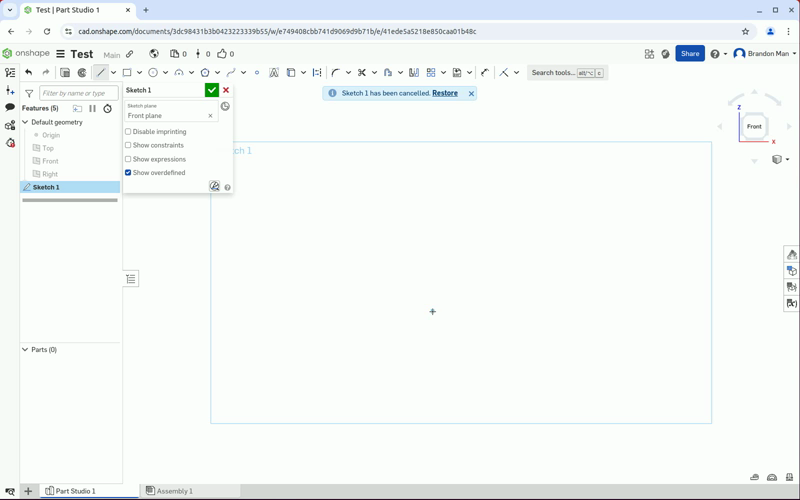
mouse_move(462, 311)
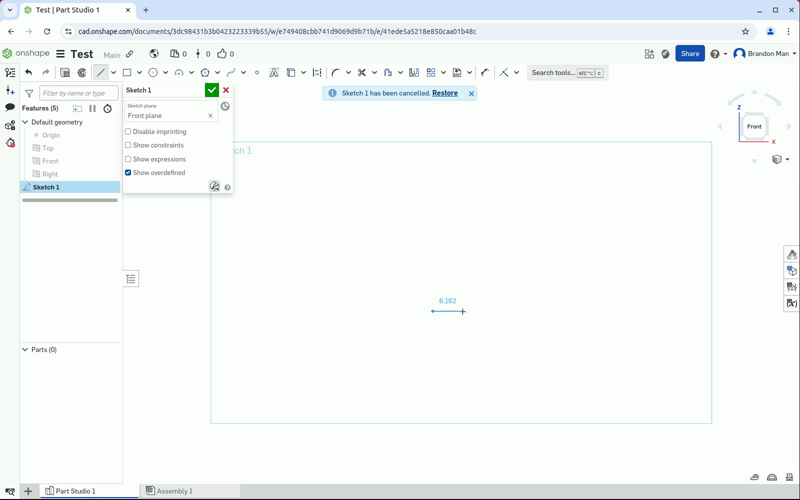
mouse_move(489, 311)
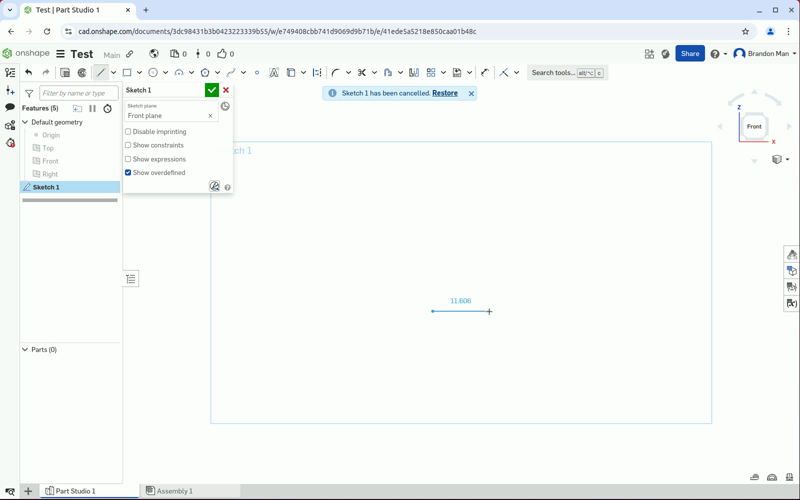
click(489, 311)
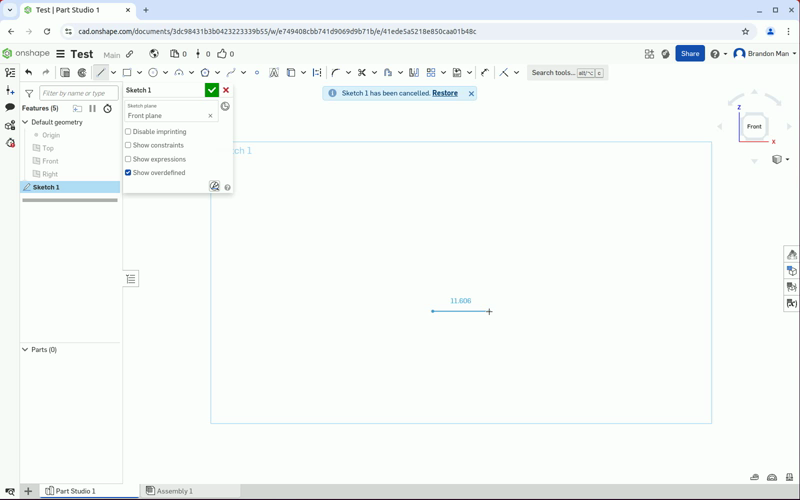
key_up(shift)
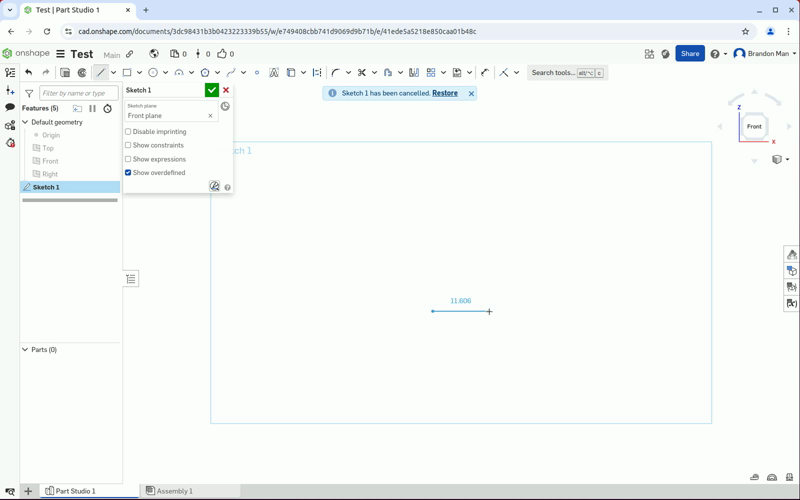
key_down(shift)
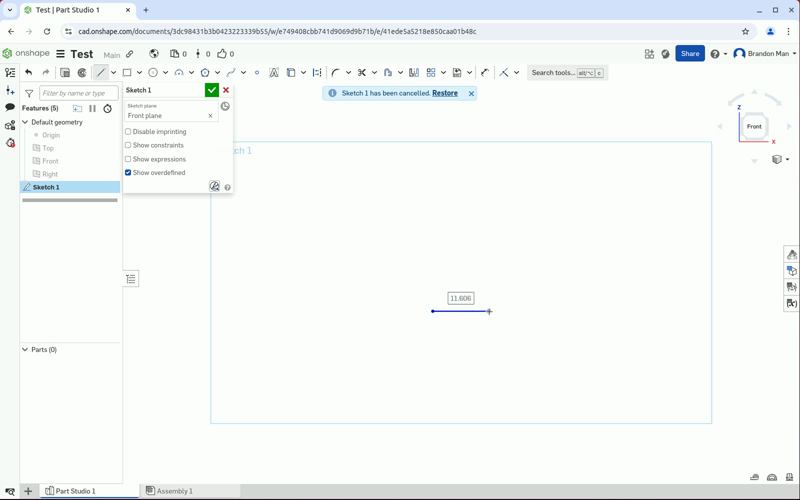
mouse_move(519, 311)
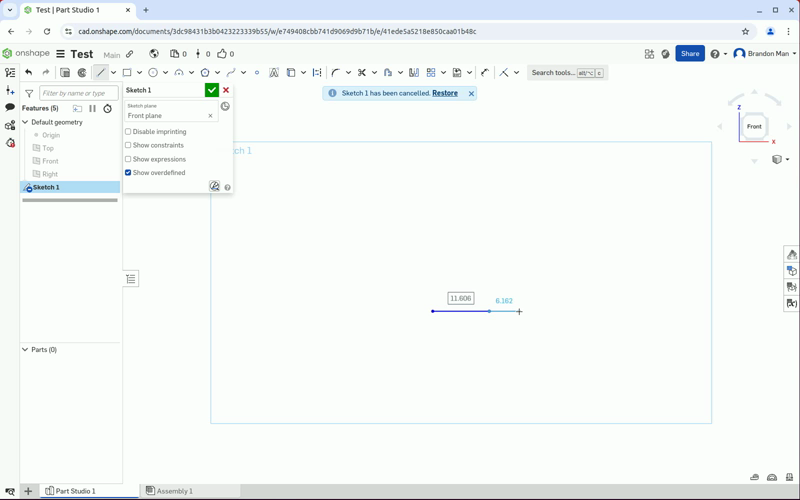
mouse_move(489, 254)
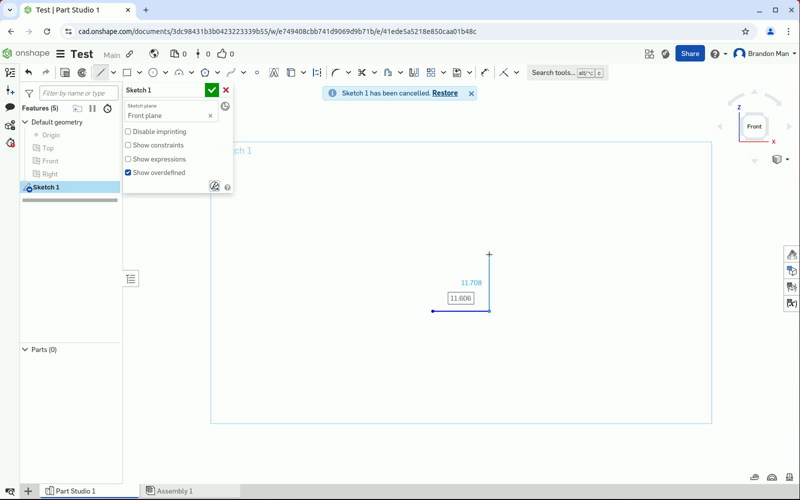
click(489, 254)
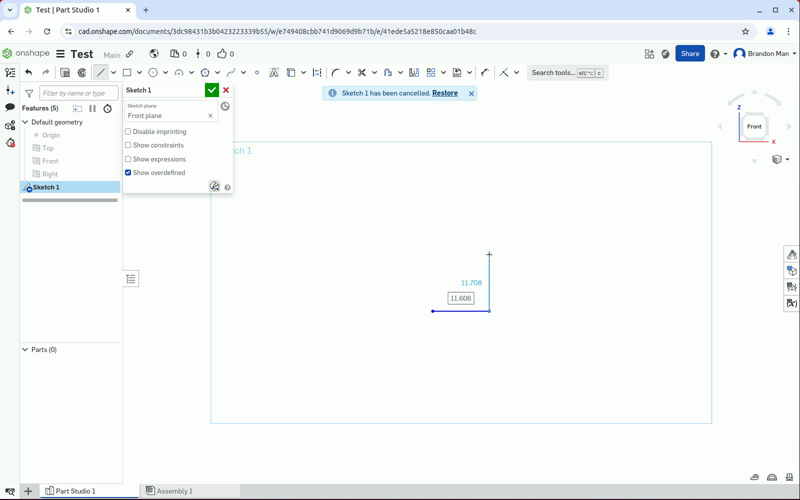
key_up(shift)
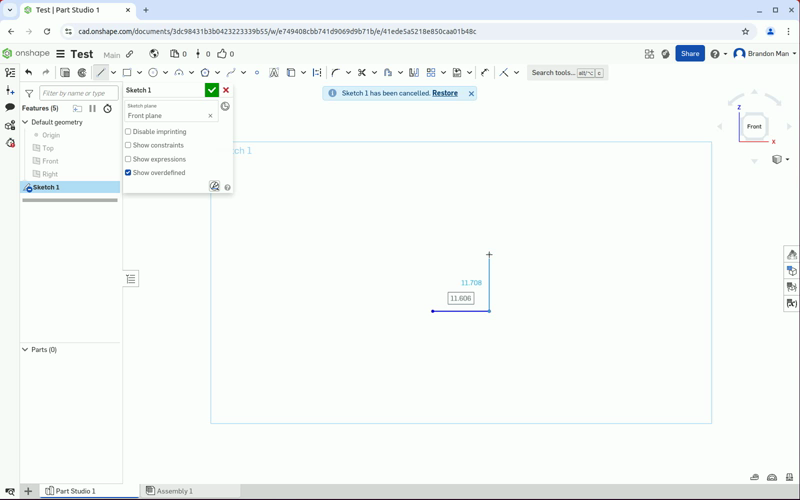
key_down(shift)
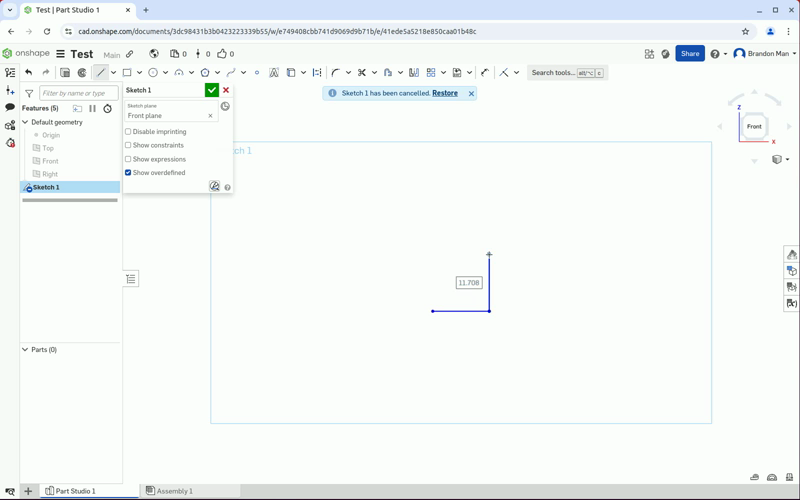
mouse_move(519, 254)
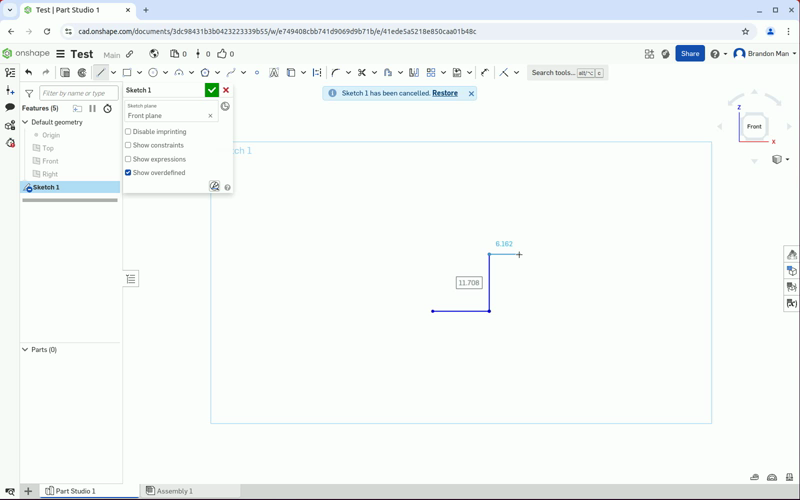
mouse_move(432, 254)
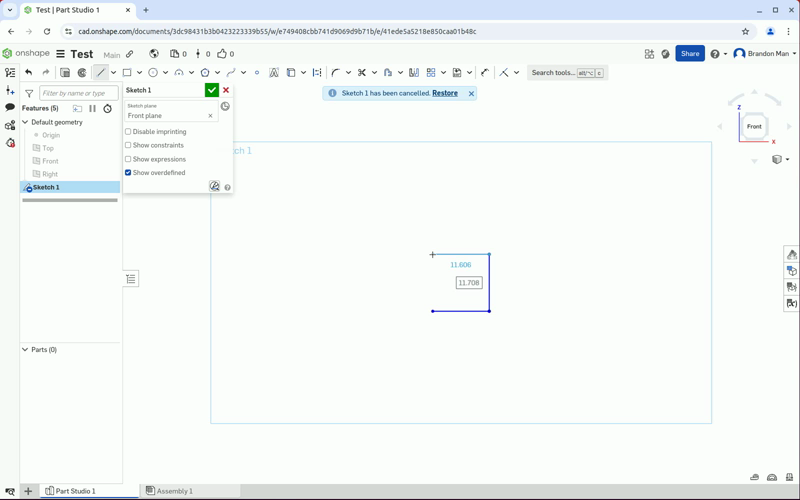
click(432, 254)
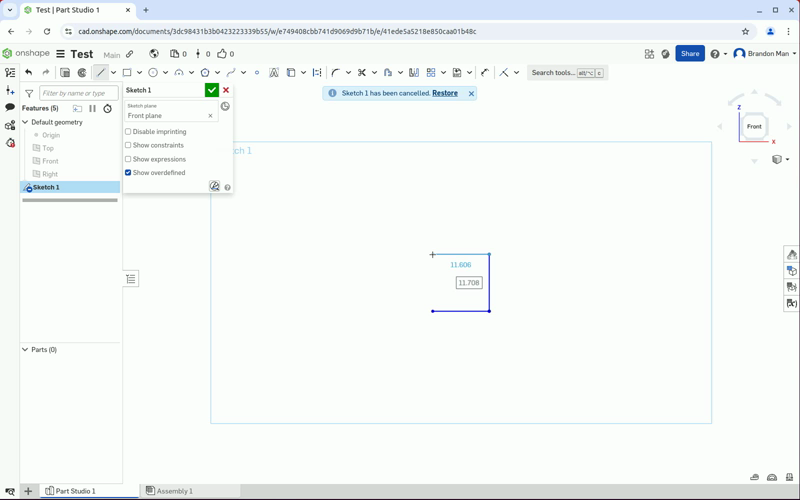
key_up(shift)
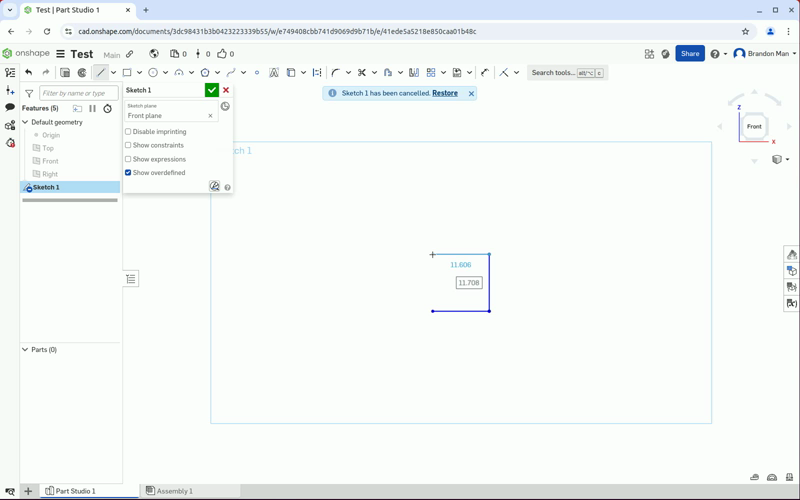
mouse_move(462, 254)
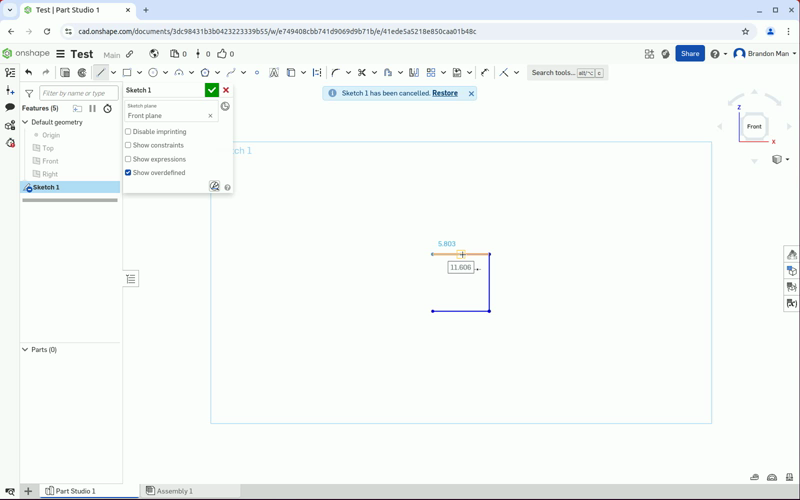
key_down(shift)
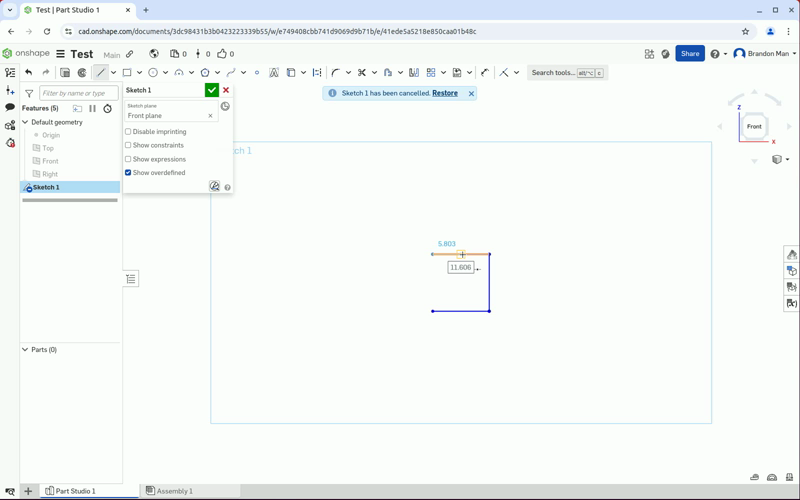
mouse_move(432, 311)
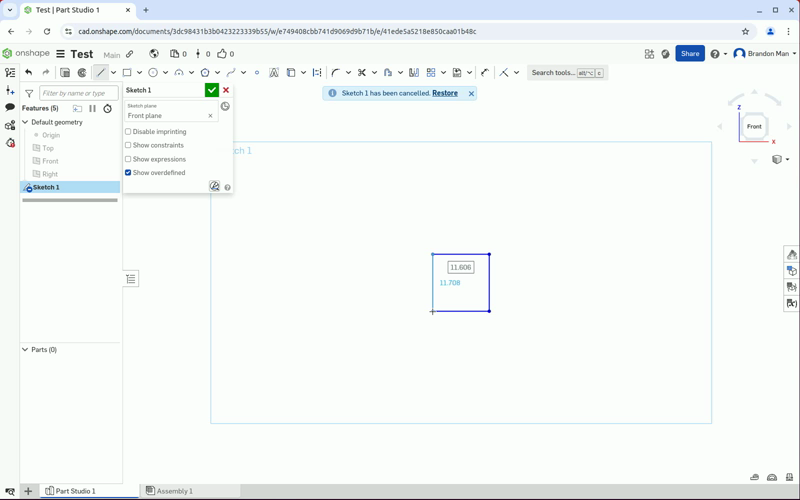
key_up(shift)
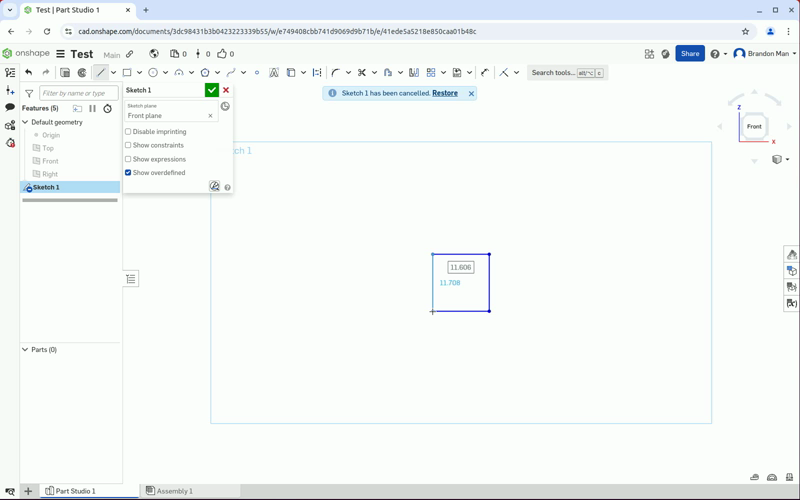
click(432, 311)
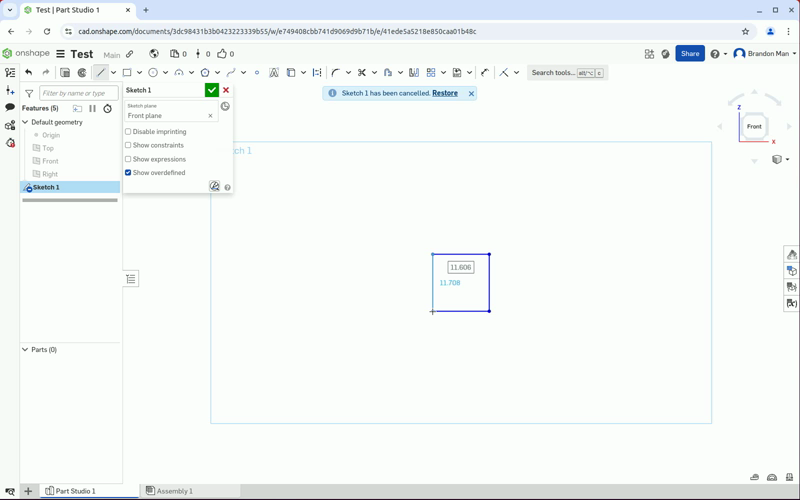
key(esc)
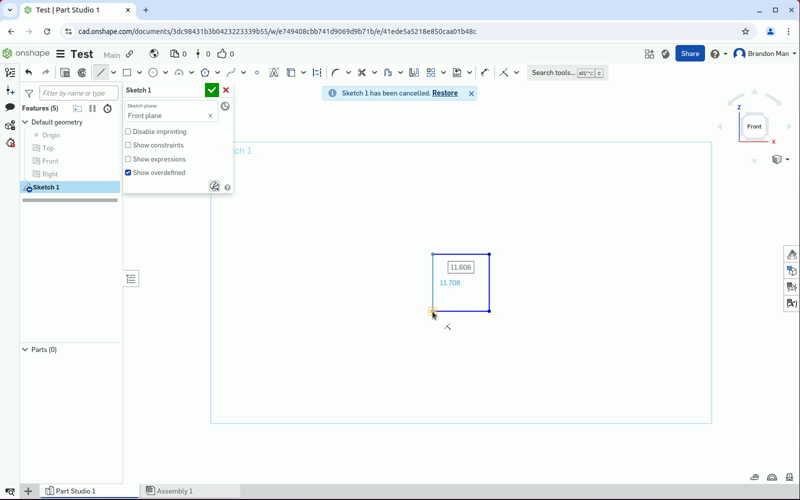
mouse_move(480, 286)
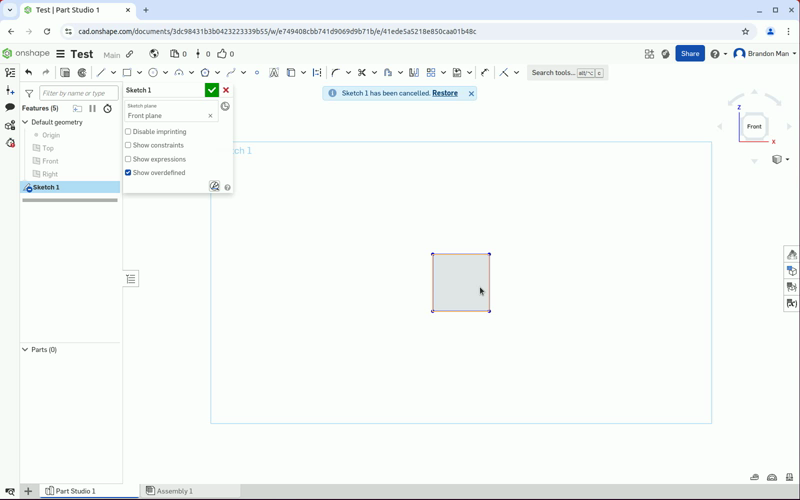
click(480, 286)
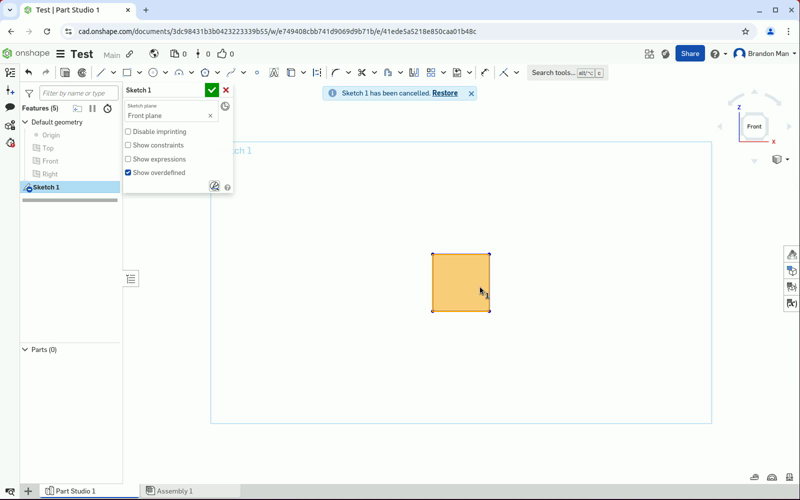
mouse_move(73, 352)
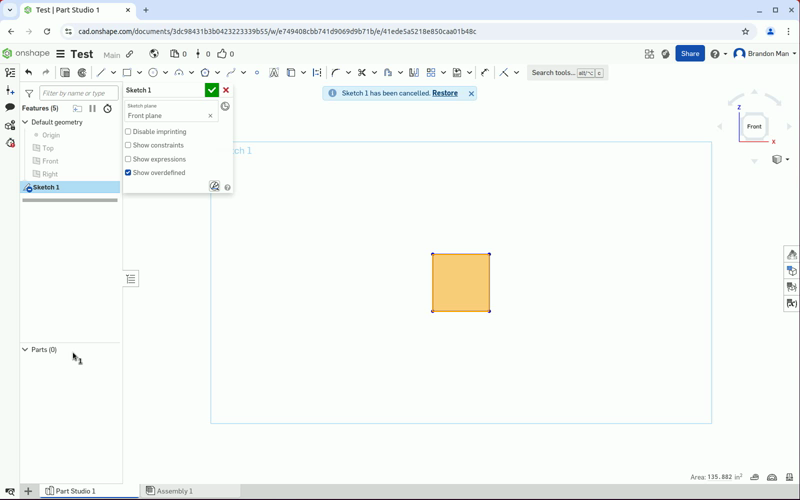
key(shift+y)
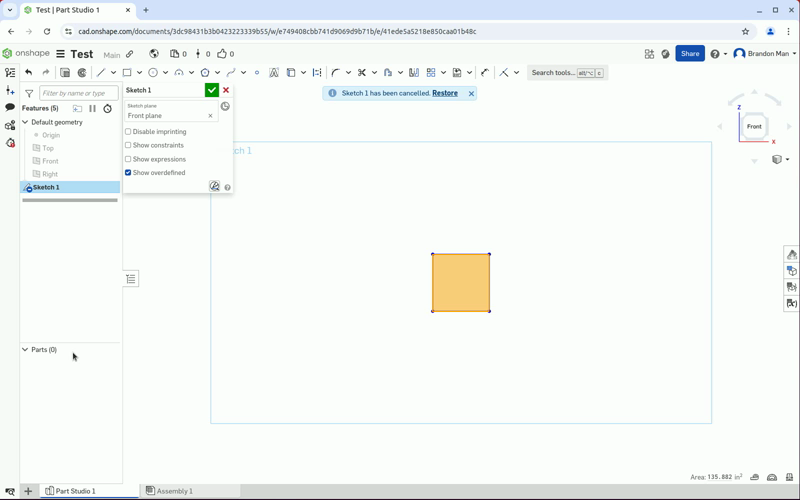
key(shift+e)
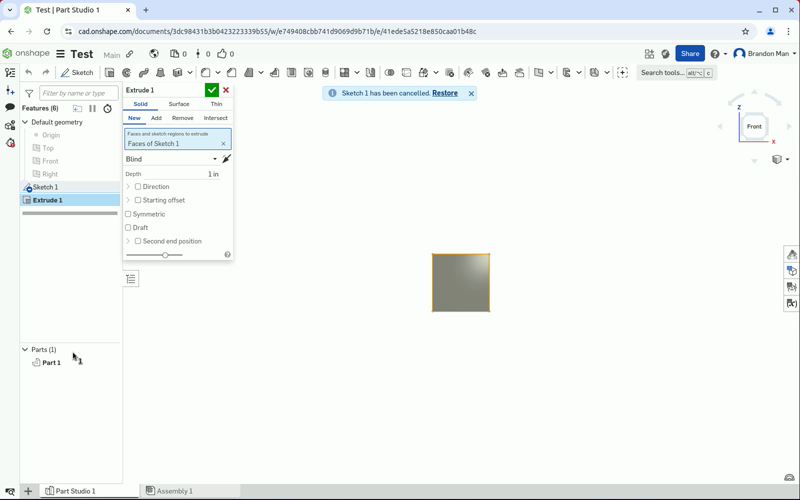
mouse_move(143, 106)
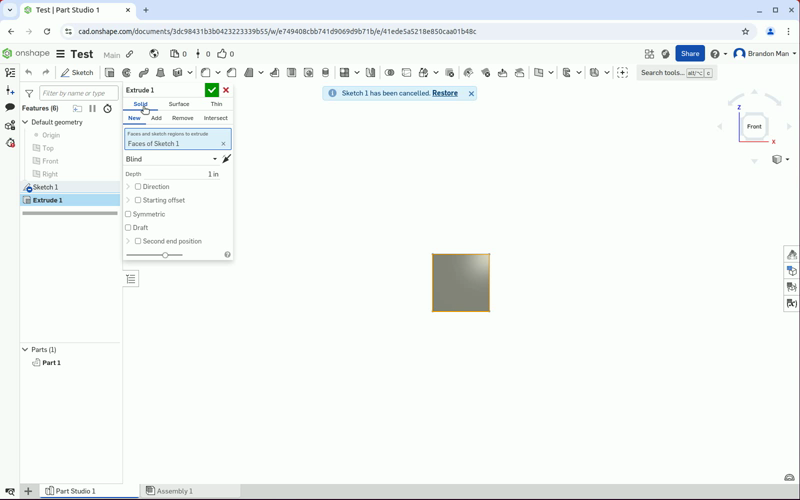
click(143, 106)
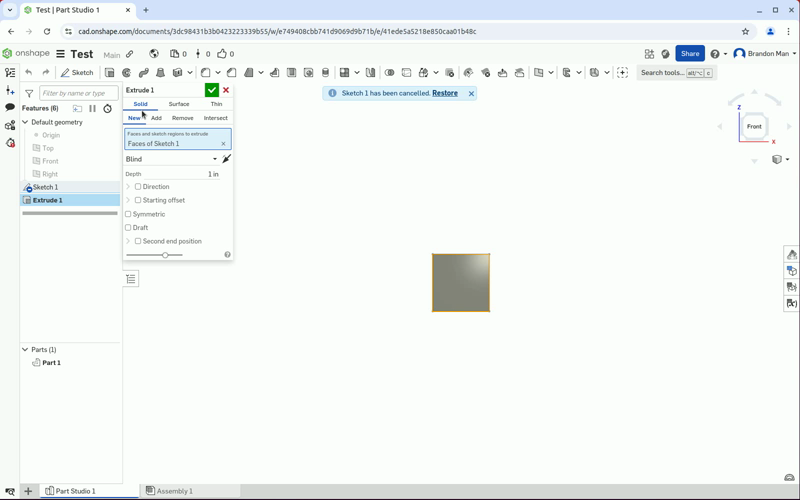
mouse_move(137, 120)
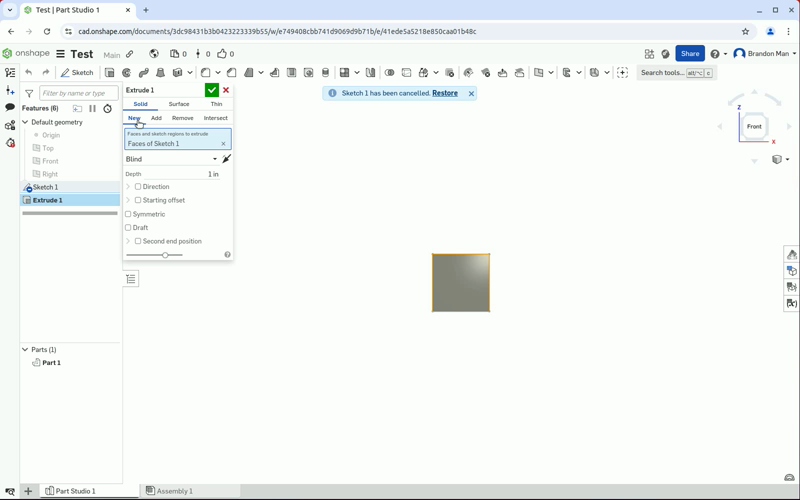
click(137, 120)
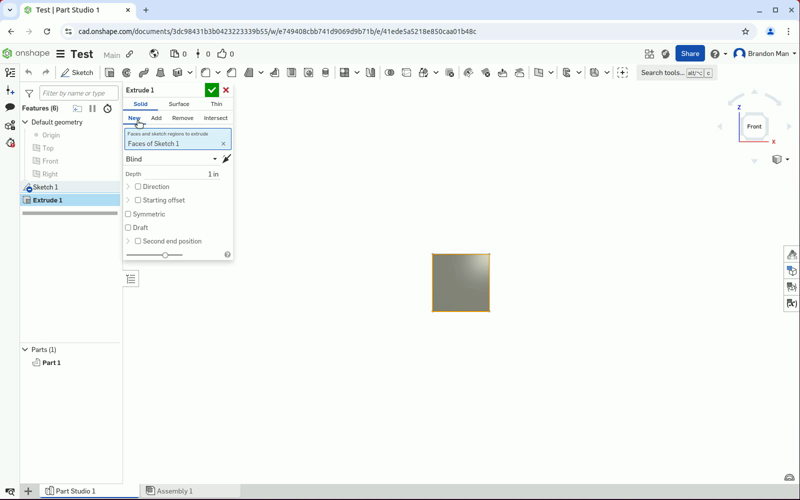
key(tab, 4)
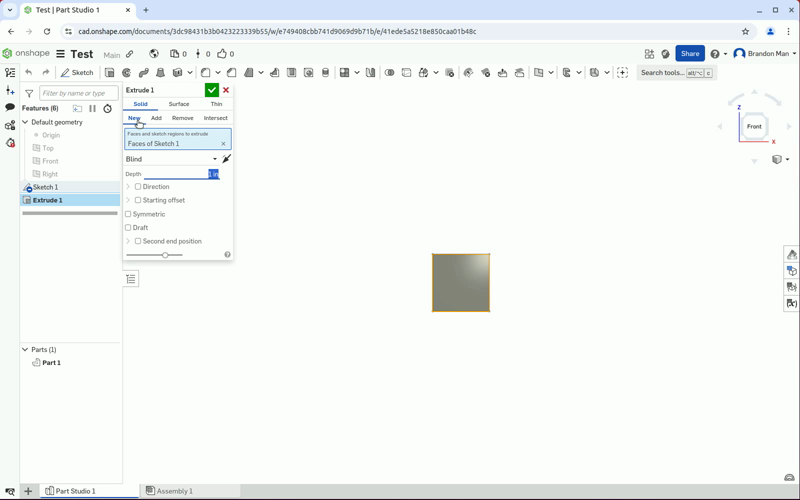
text(11.554)
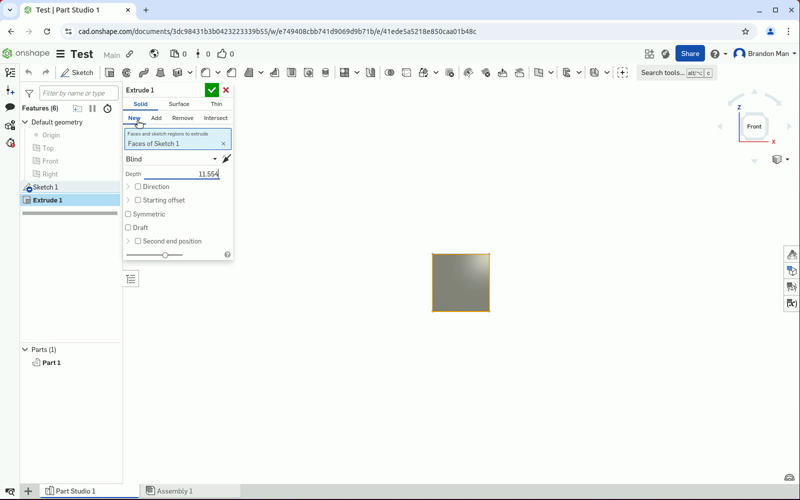
key(tab, 3)
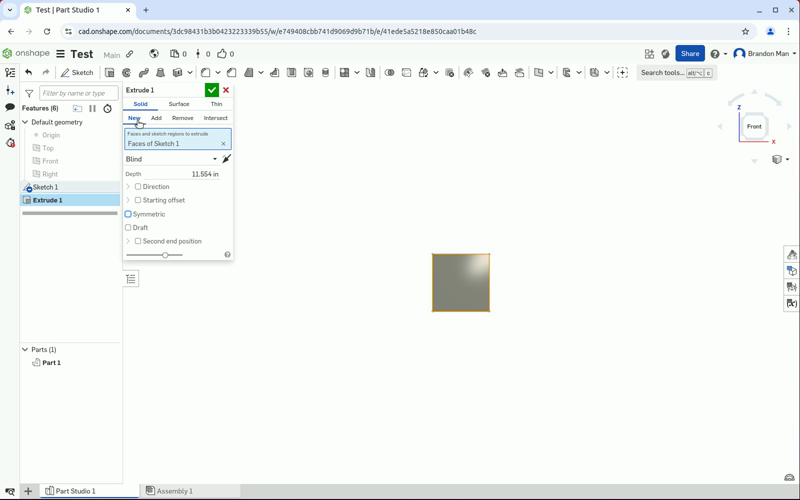
key(space)
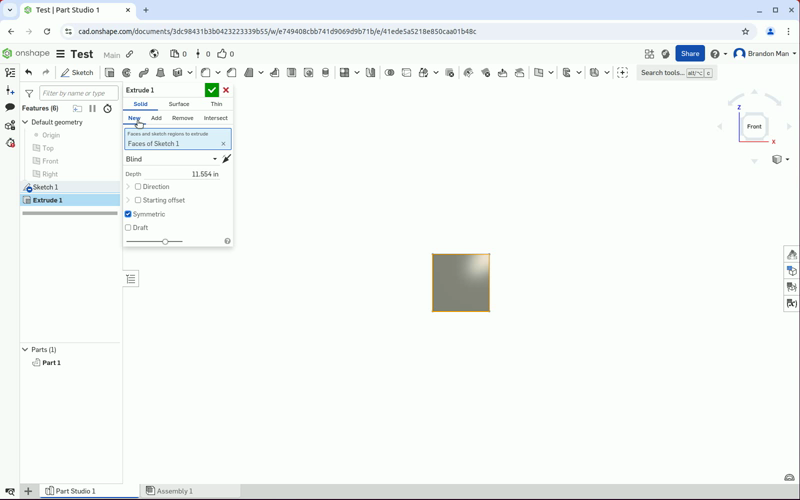
key(enter)
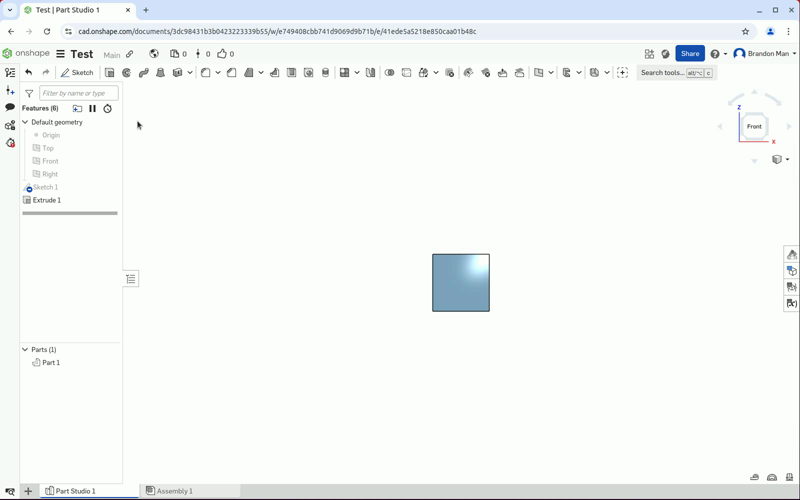
key(shift+h)
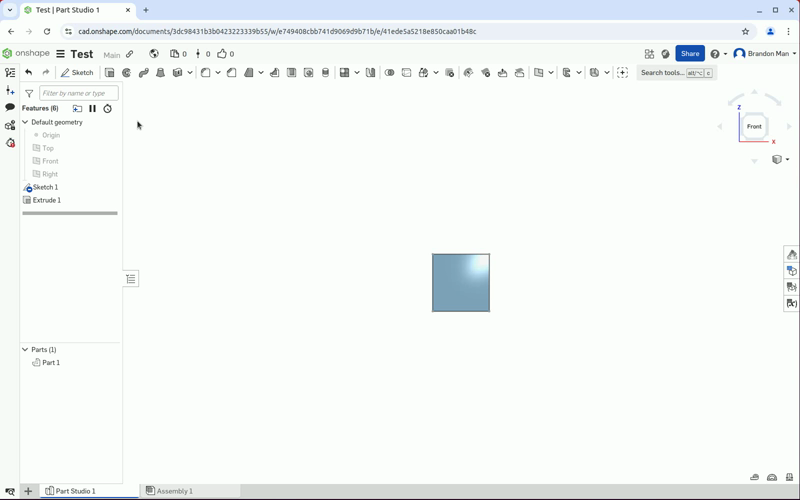
key(shift+h)
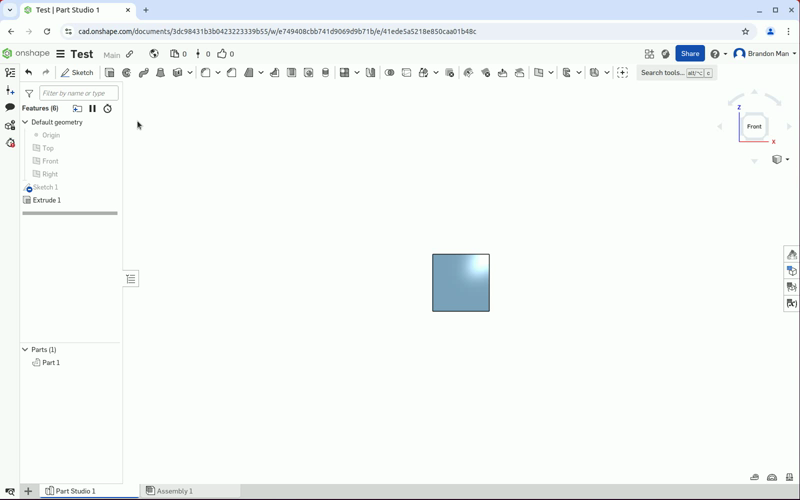
mouse_move(73, 189)
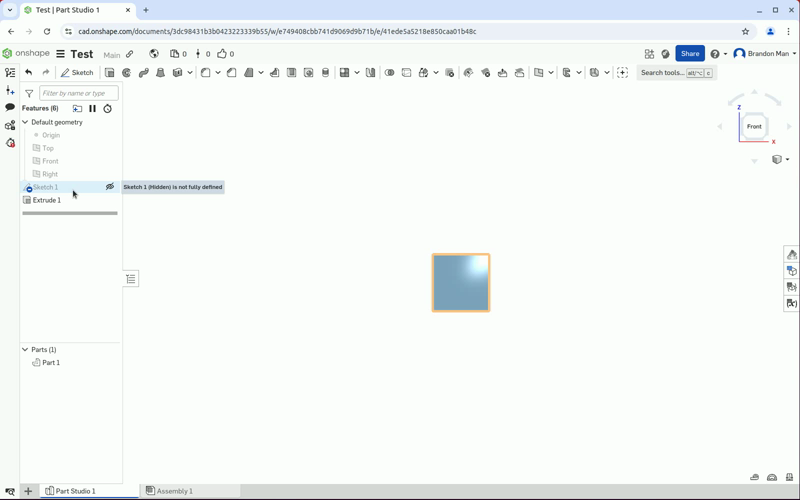
click(73, 189)
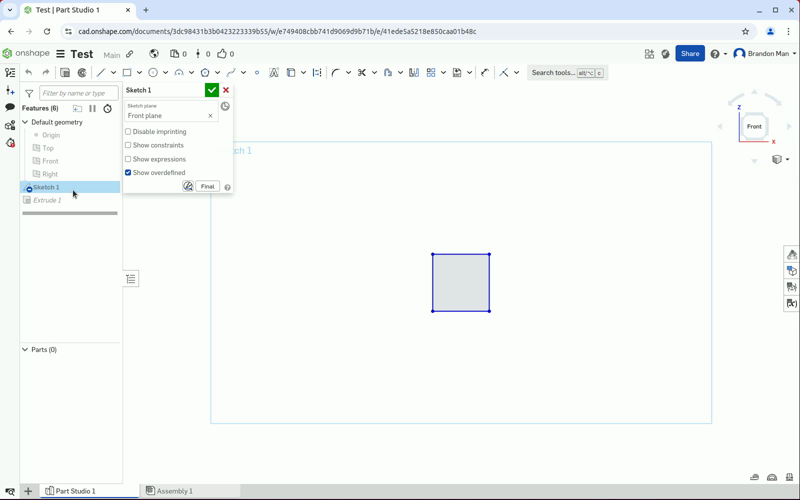
mouse_move(229, 92)
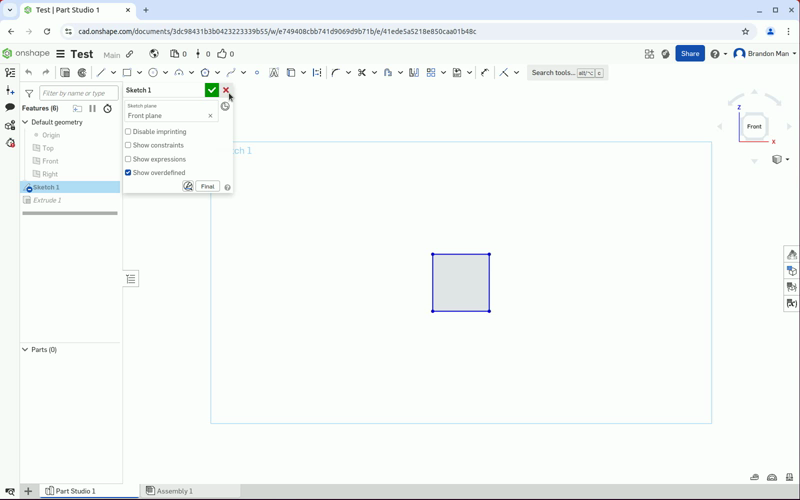
click(229, 92)
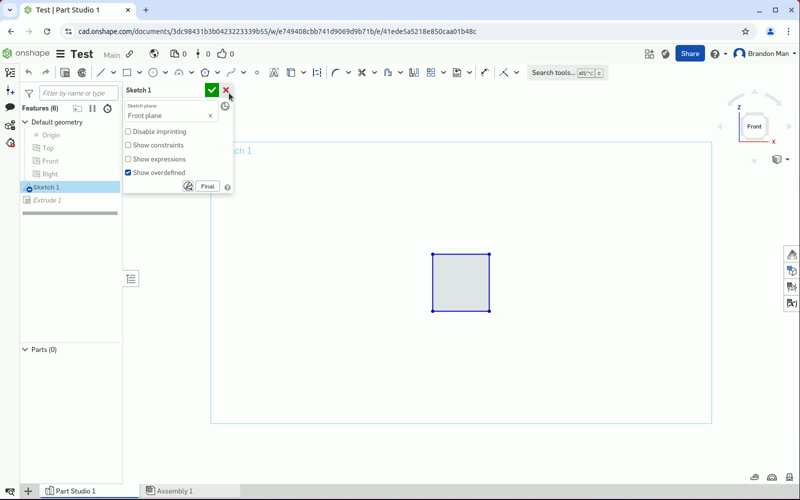
key(shift+s)
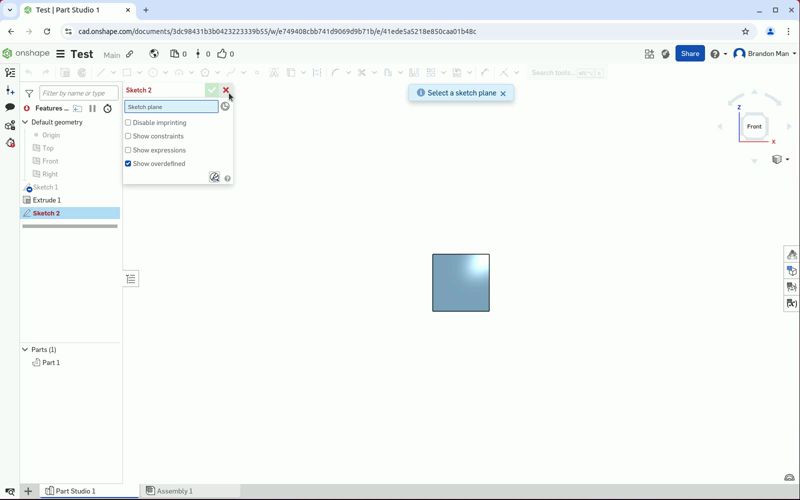
mouse_move(73, 163)
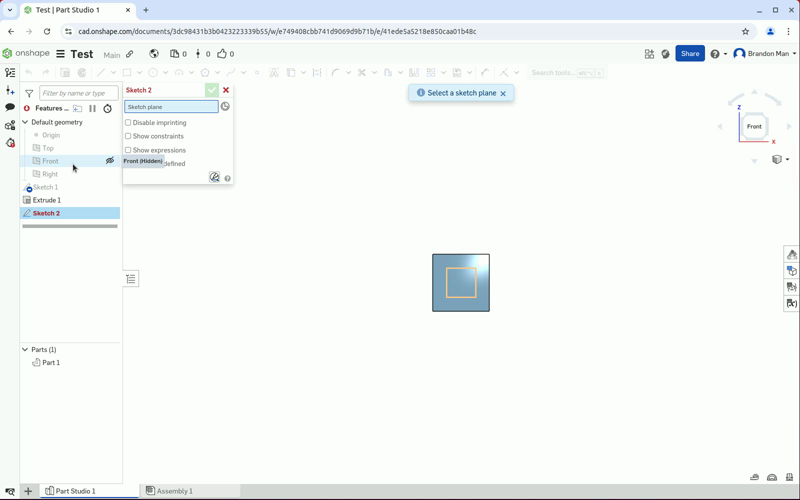
click(73, 163)
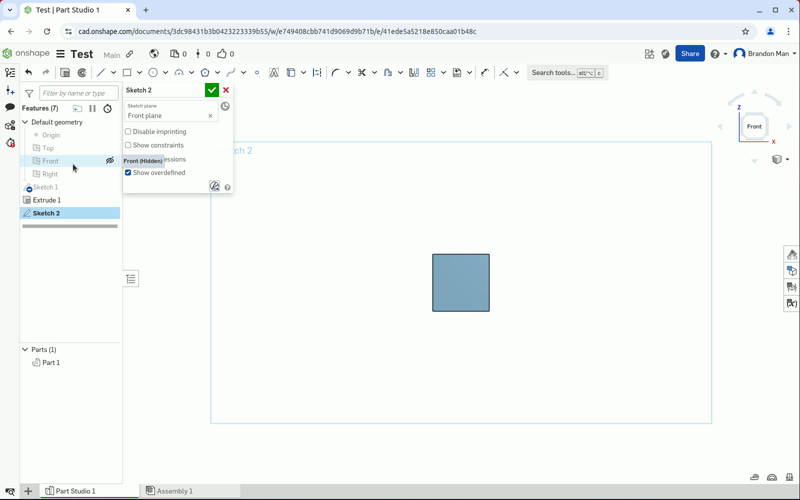
mouse_move(73, 352)
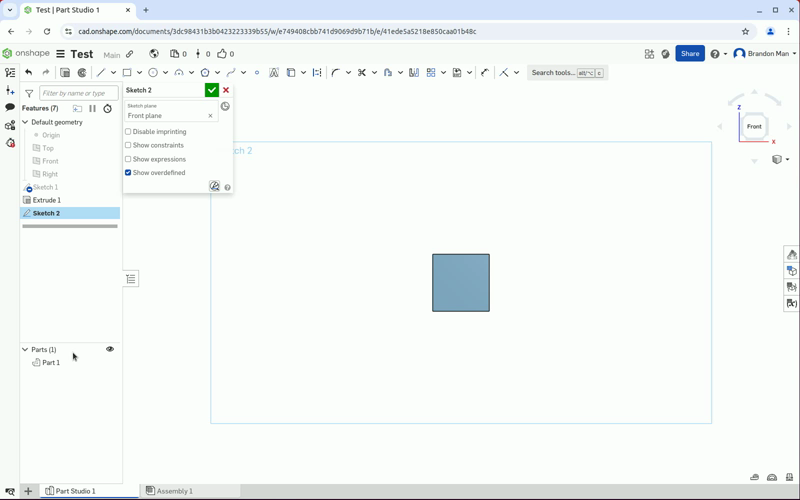
key(y)
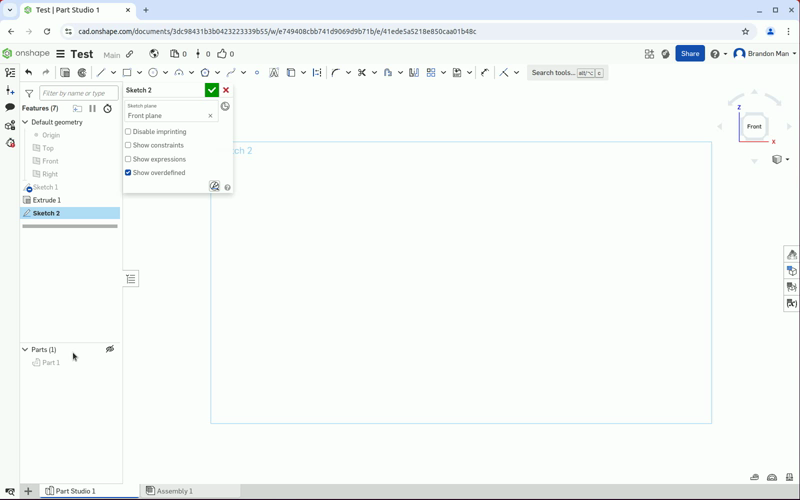
key(l)
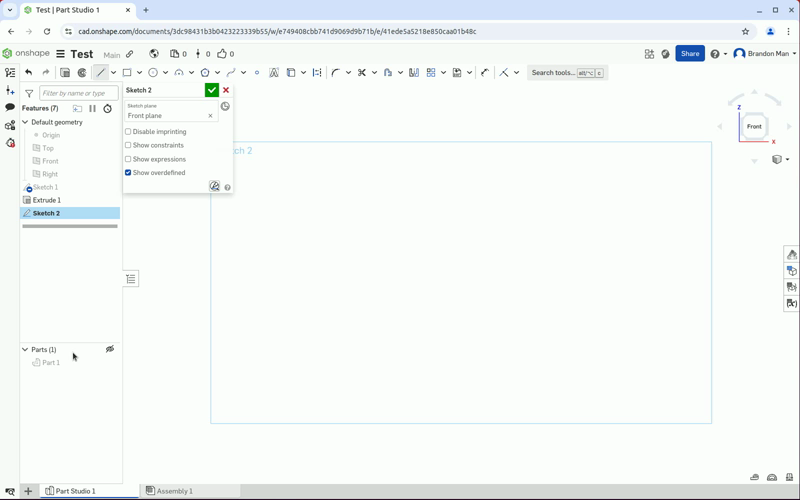
key_down(shift)
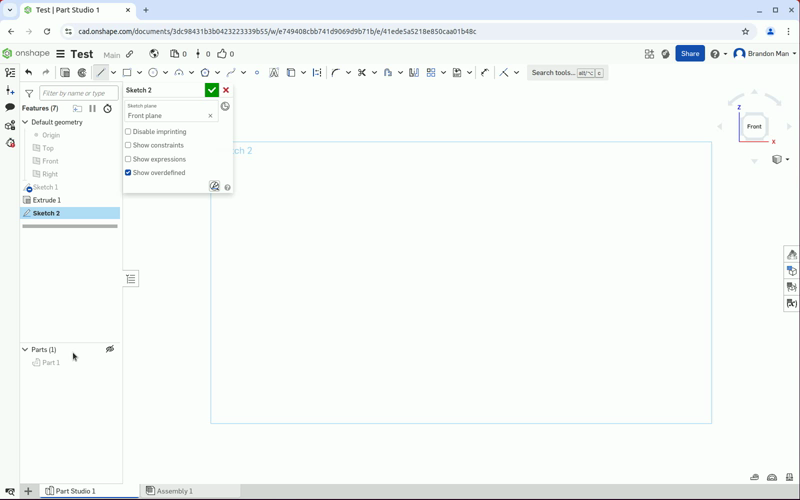
mouse_move(376, 367)
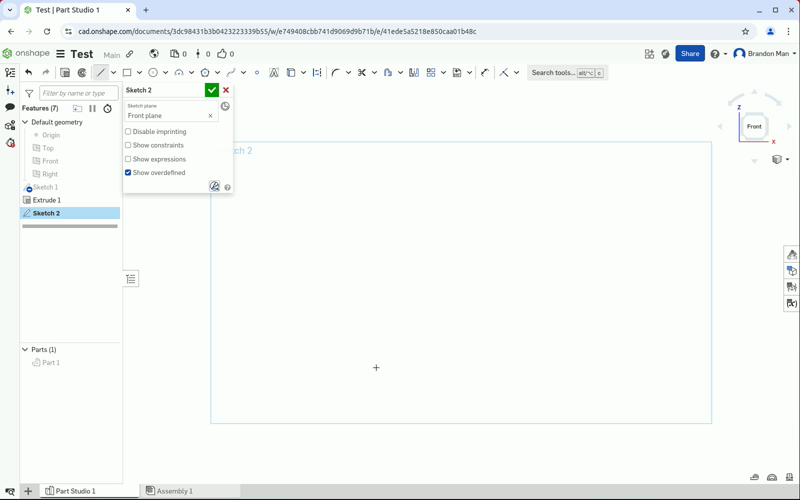
click(376, 367)
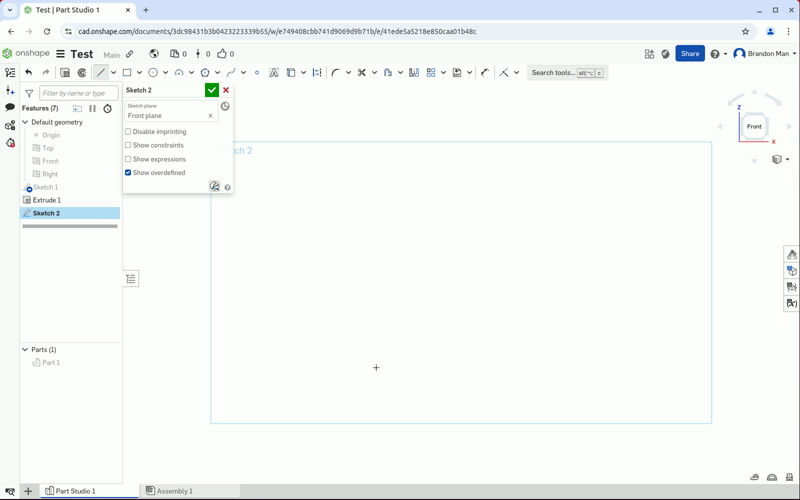
key_up(shift)
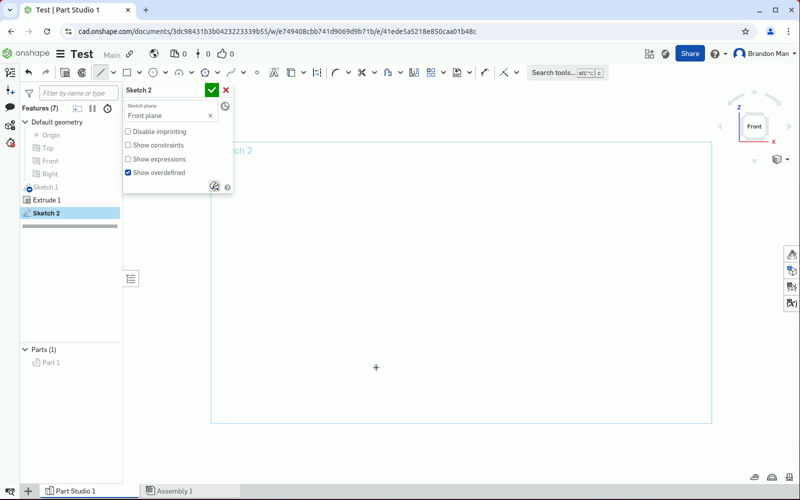
key_down(shift)
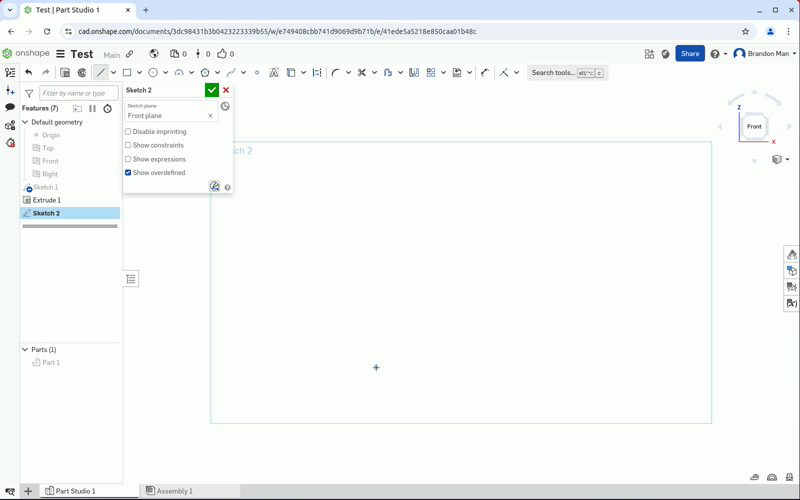
mouse_move(406, 367)
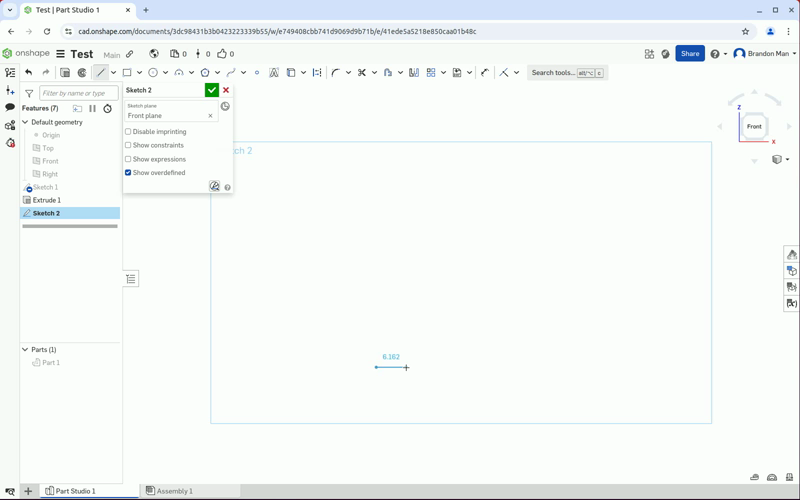
mouse_move(433, 367)
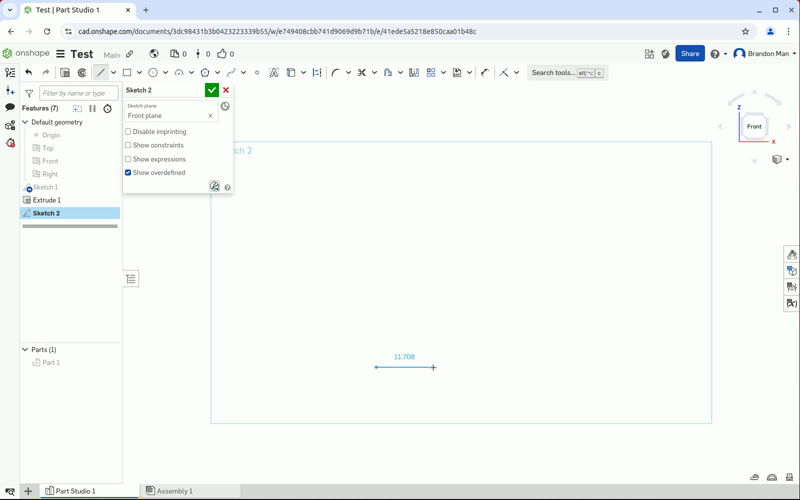
click(433, 367)
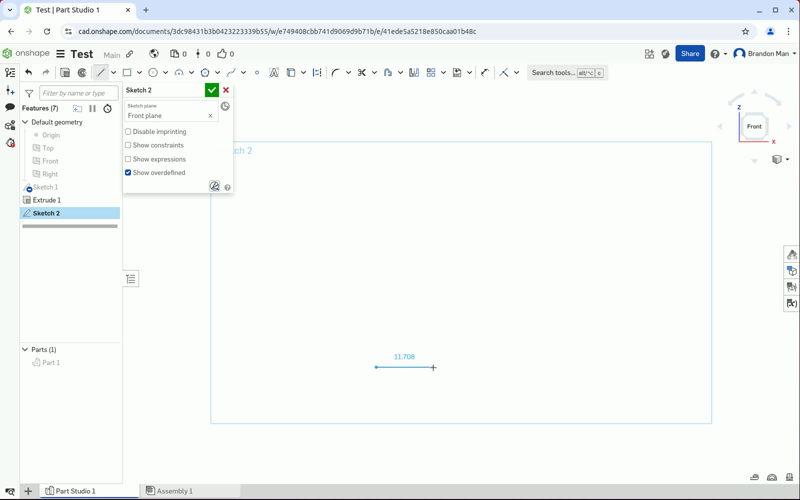
key_up(shift)
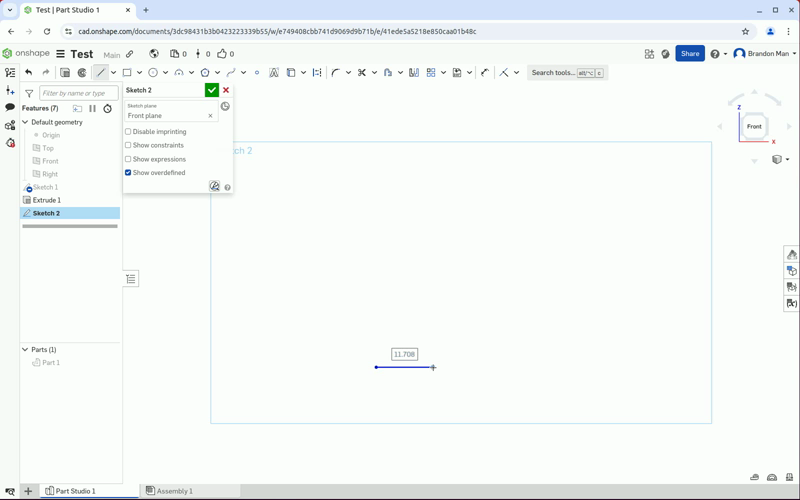
key_down(shift)
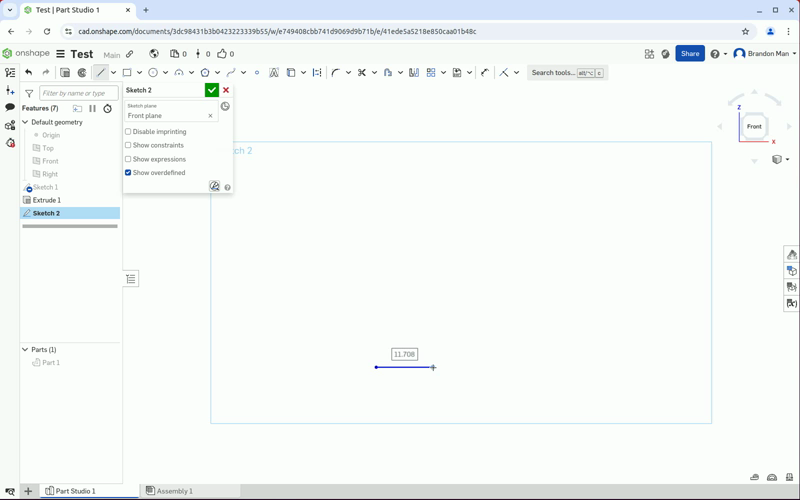
mouse_move(463, 367)
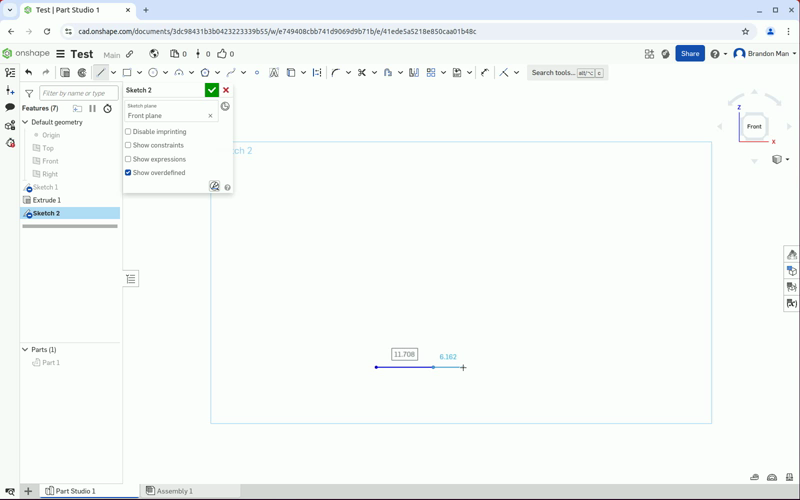
mouse_move(433, 310)
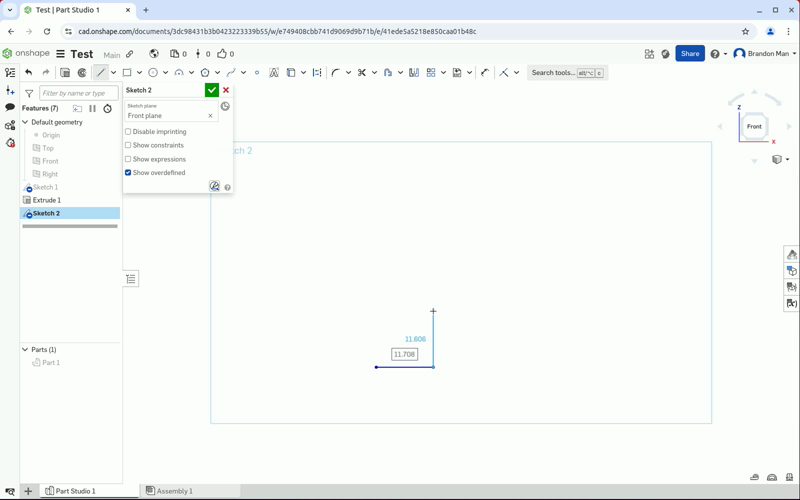
click(433, 310)
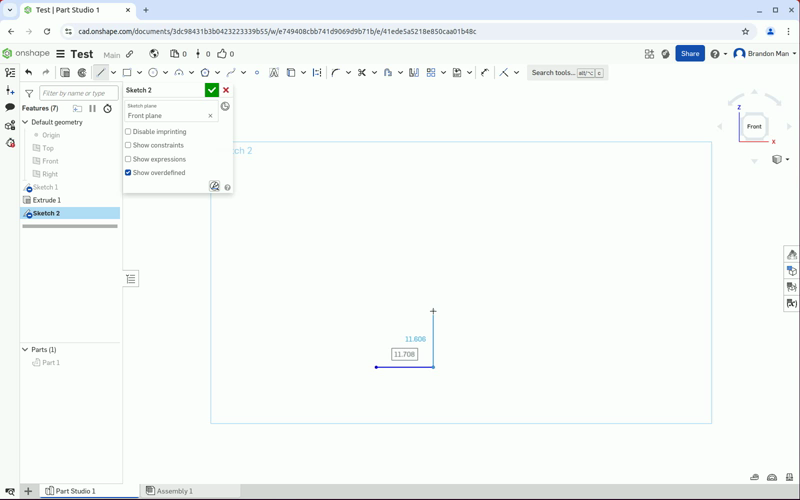
key_up(shift)
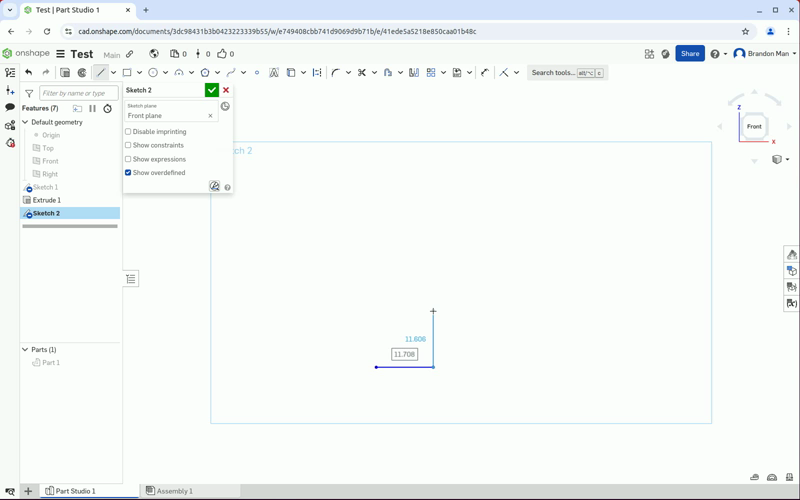
key_down(shift)
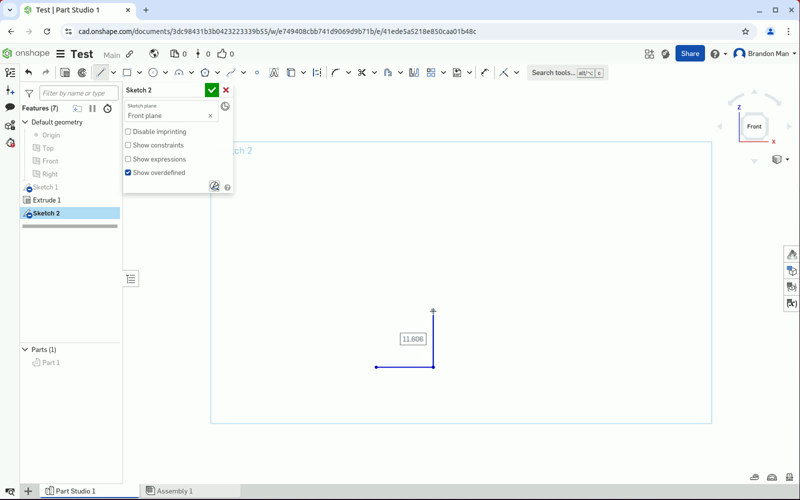
mouse_move(463, 310)
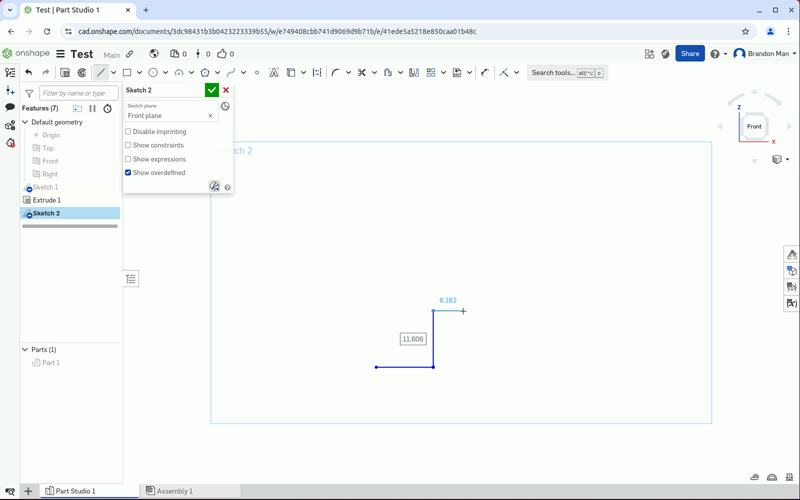
mouse_move(376, 310)
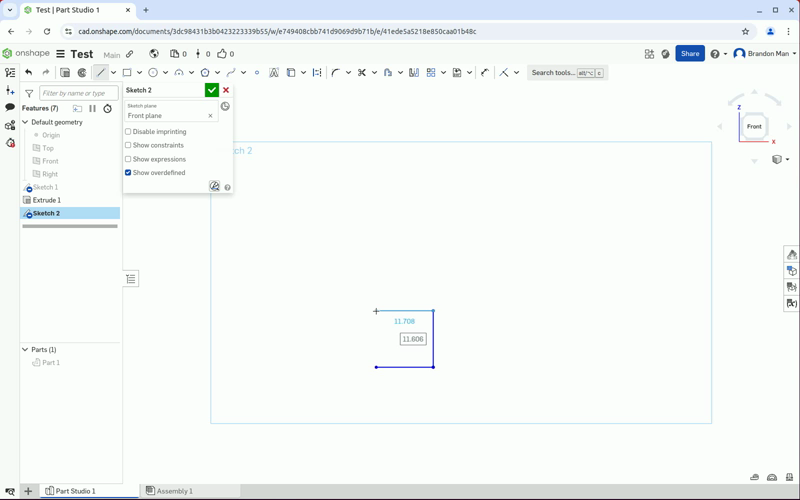
click(376, 310)
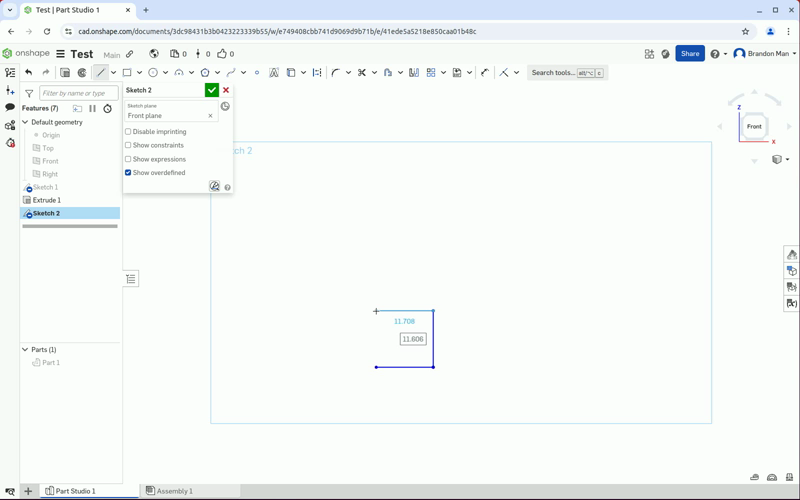
key_up(shift)
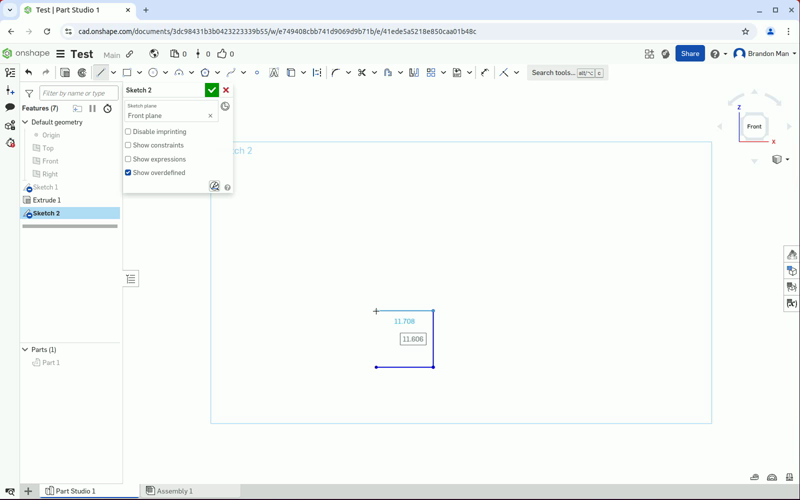
mouse_move(406, 310)
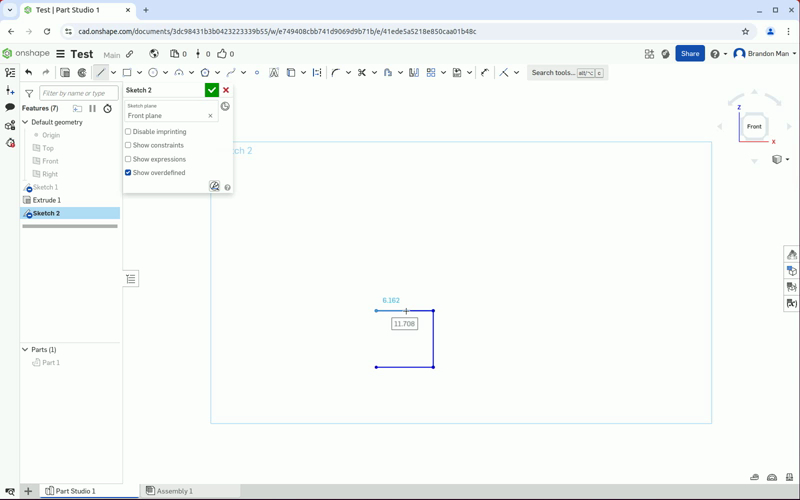
key_down(shift)
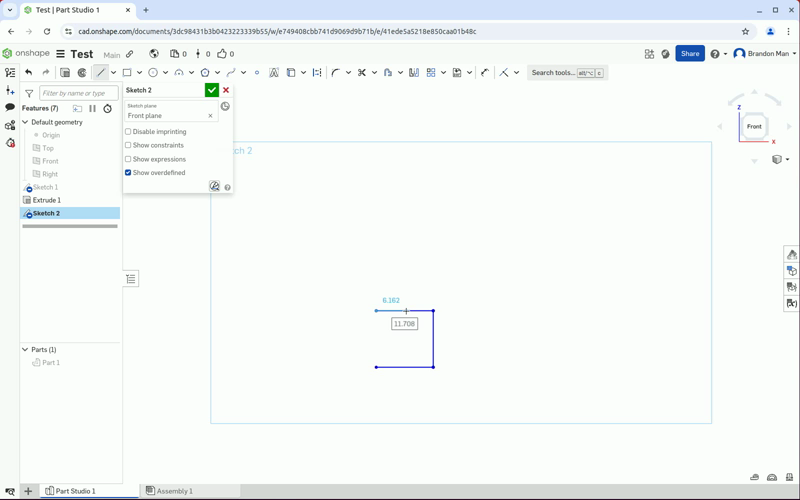
mouse_move(376, 367)
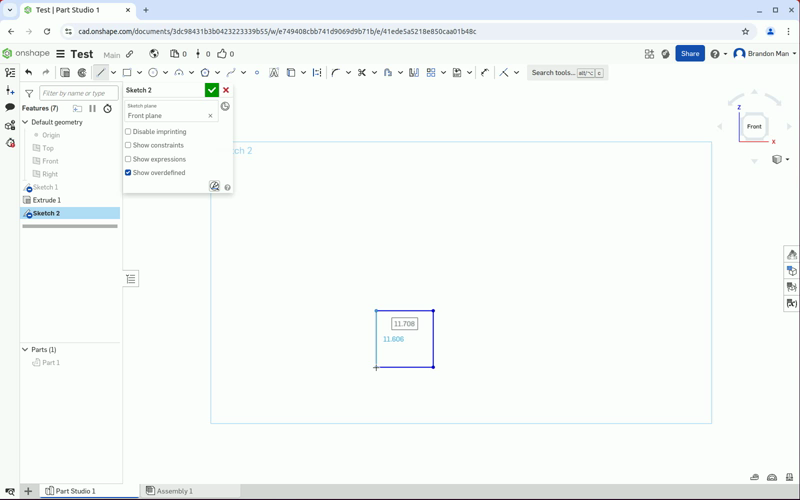
key_up(shift)
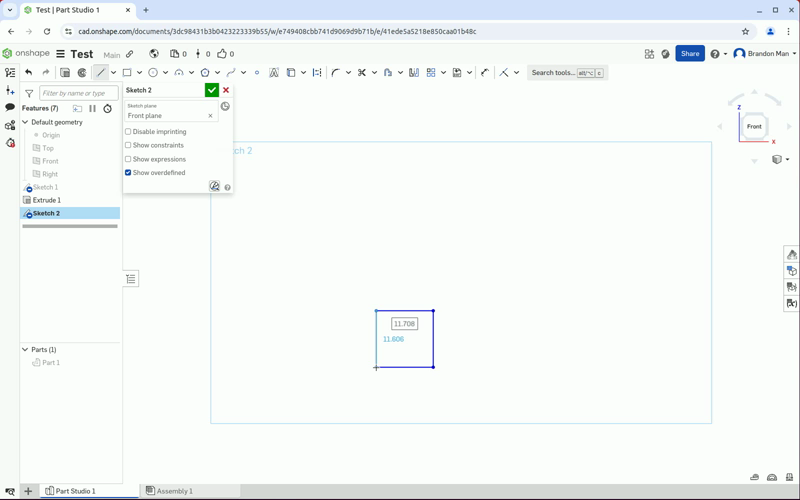
click(376, 367)
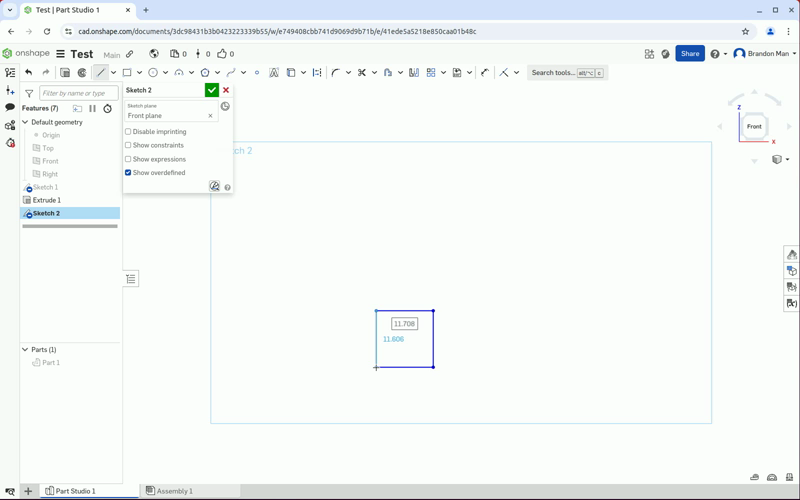
key(esc)
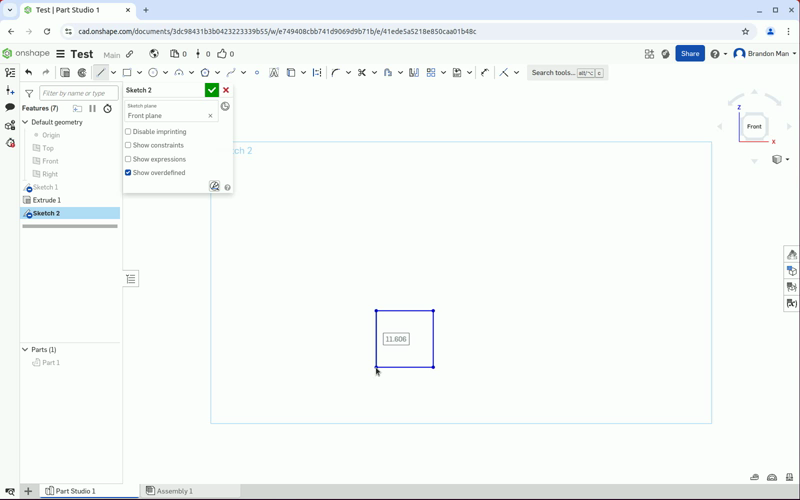
mouse_move(393, 340)
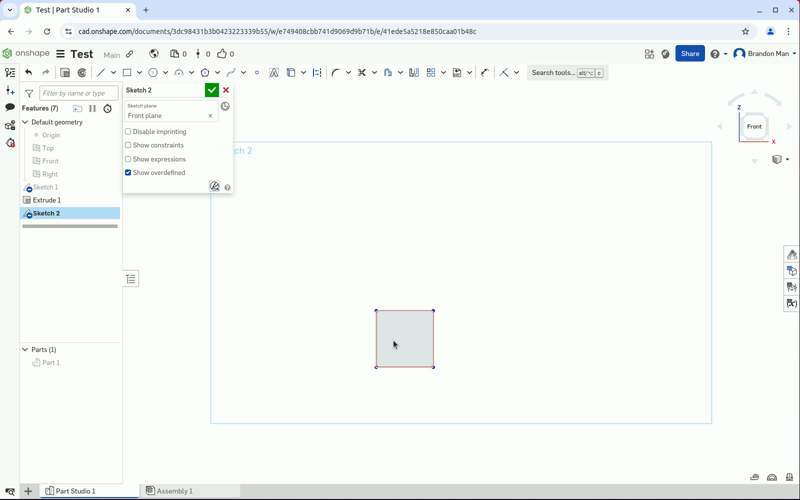
click(393, 340)
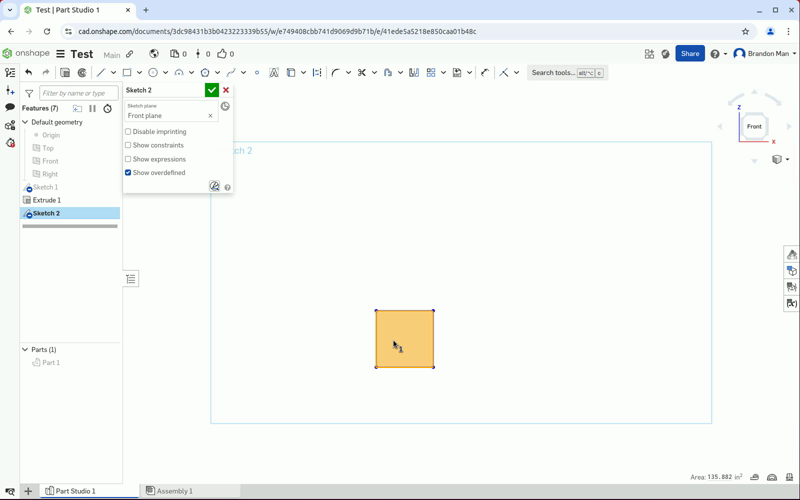
mouse_move(73, 352)
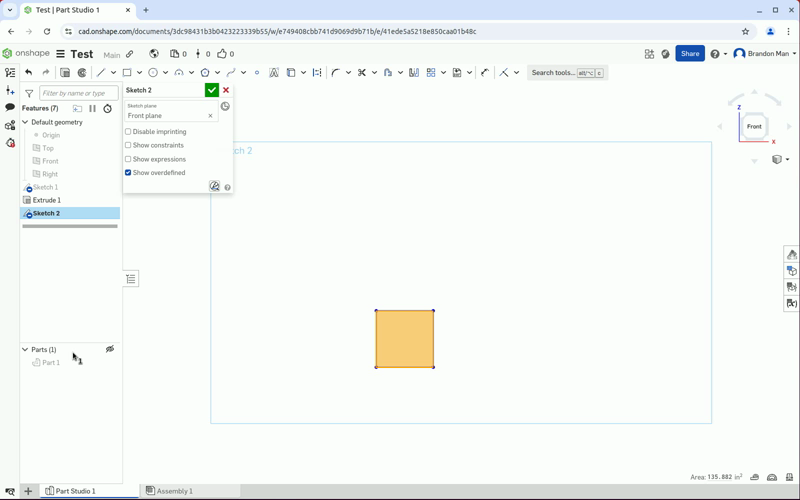
key(shift+y)
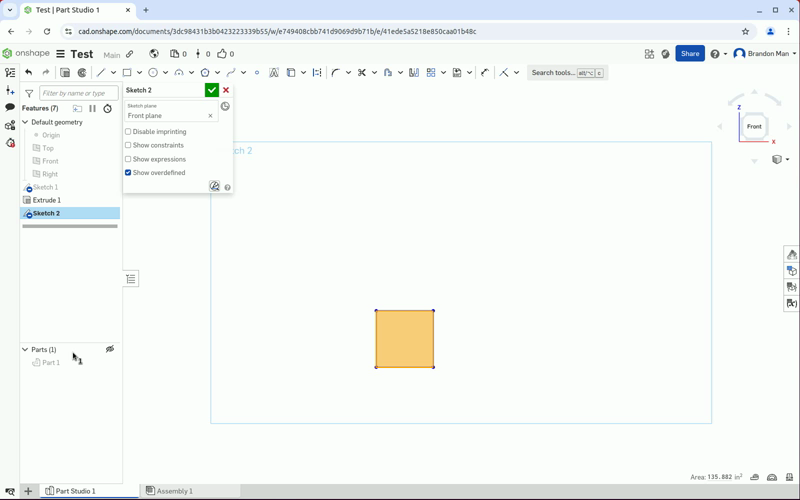
key(shift+e)
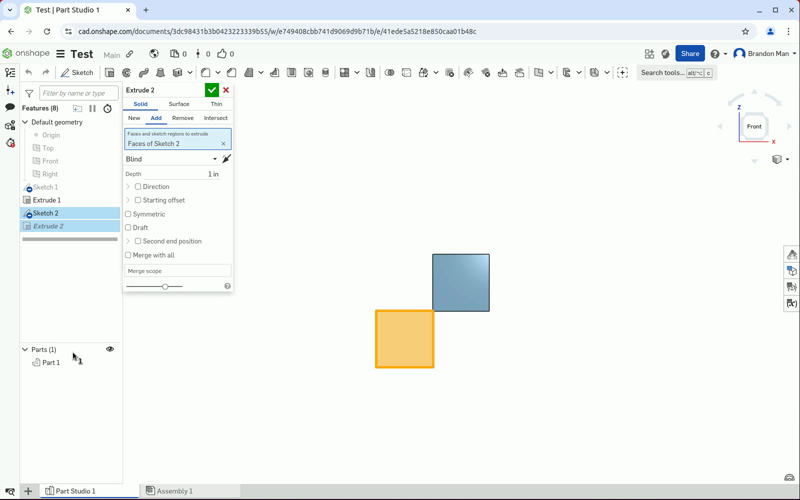
mouse_move(143, 106)
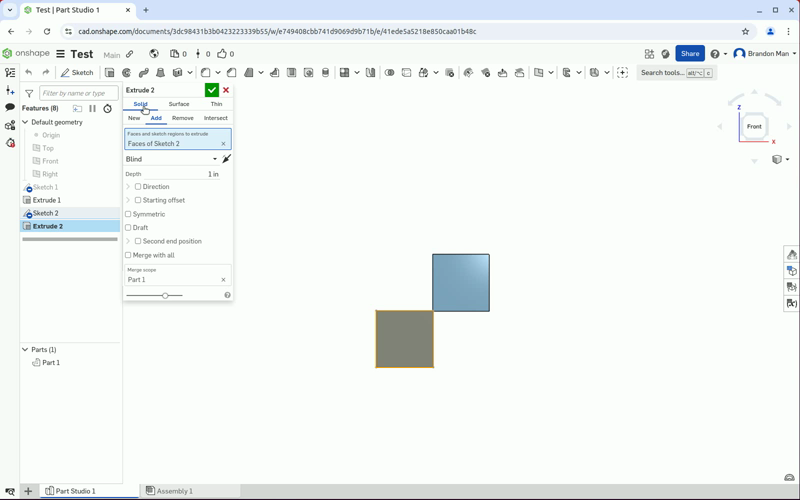
click(143, 106)
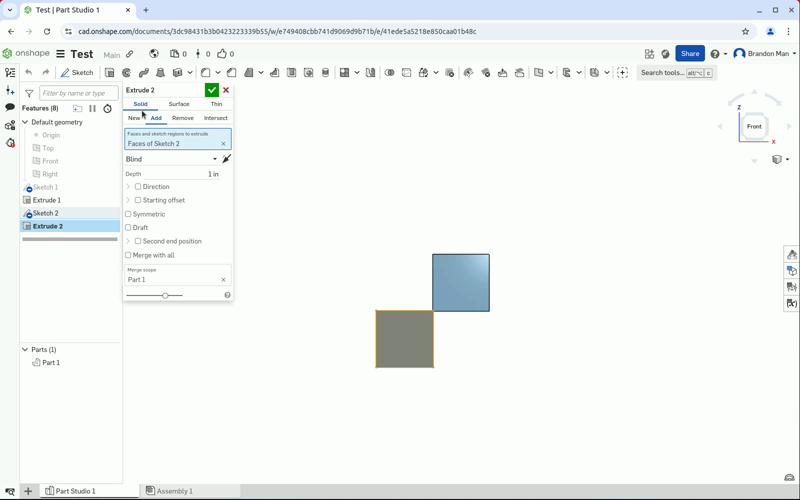
mouse_move(137, 120)
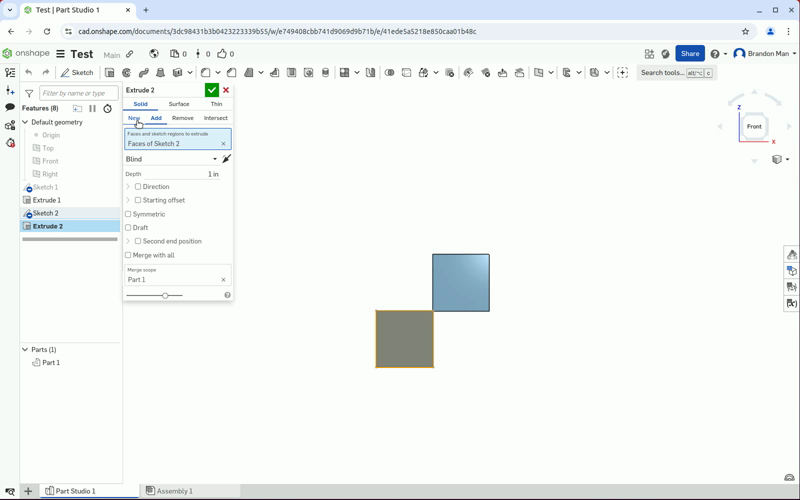
click(137, 120)
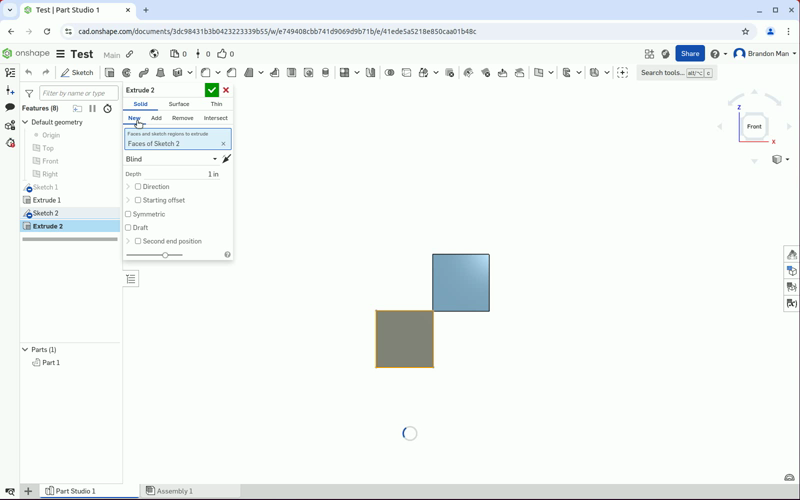
key(tab, 4)
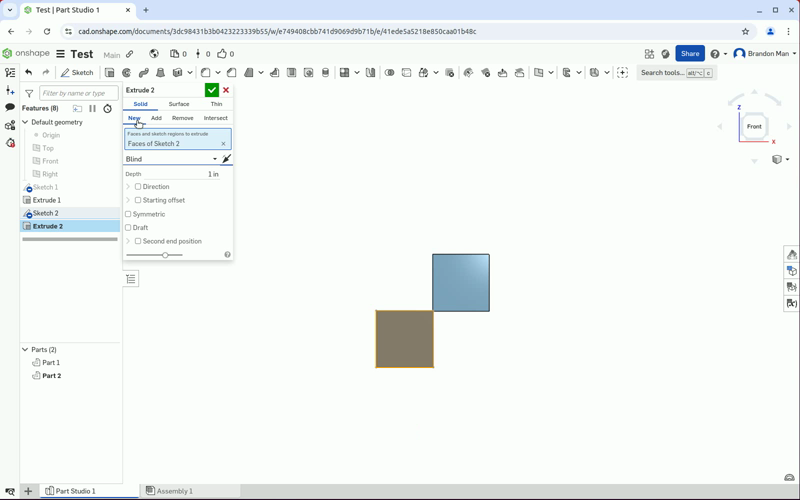
text(11.554)
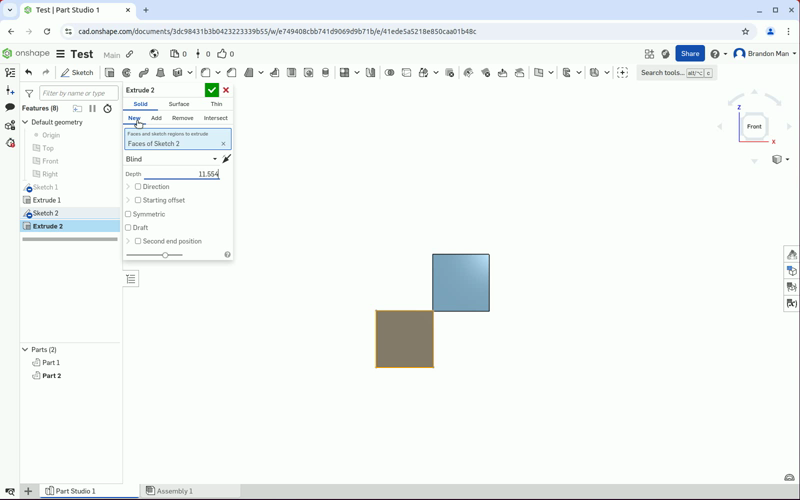
key(tab, 3)
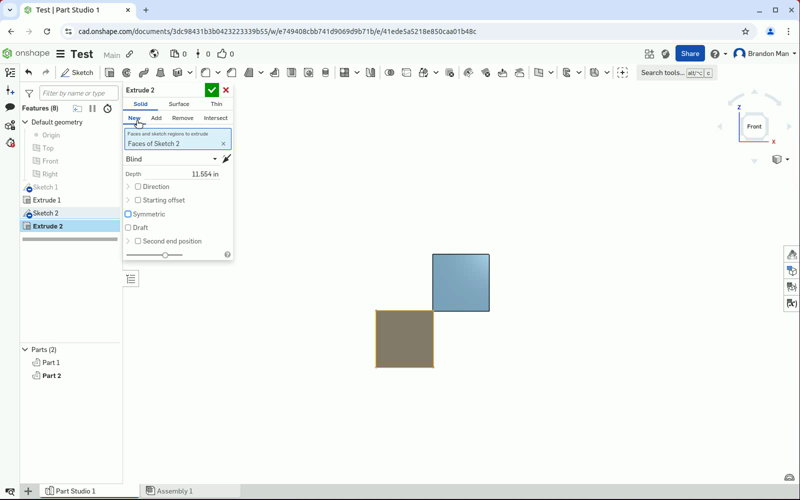
key(space)
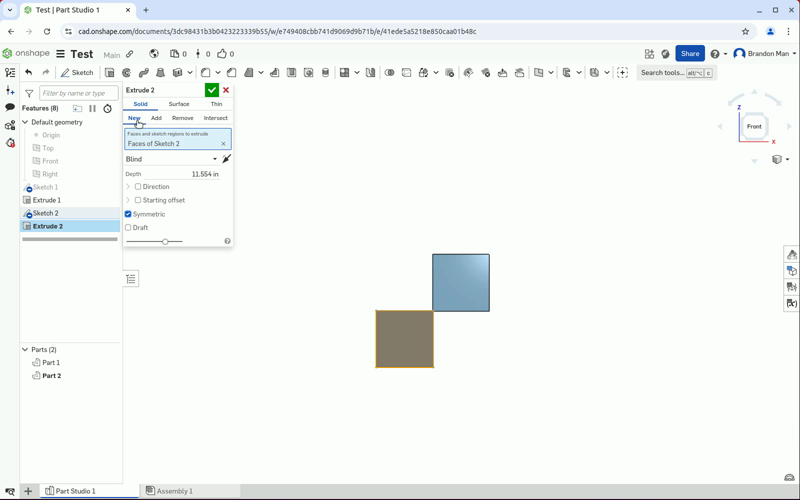
key(enter)
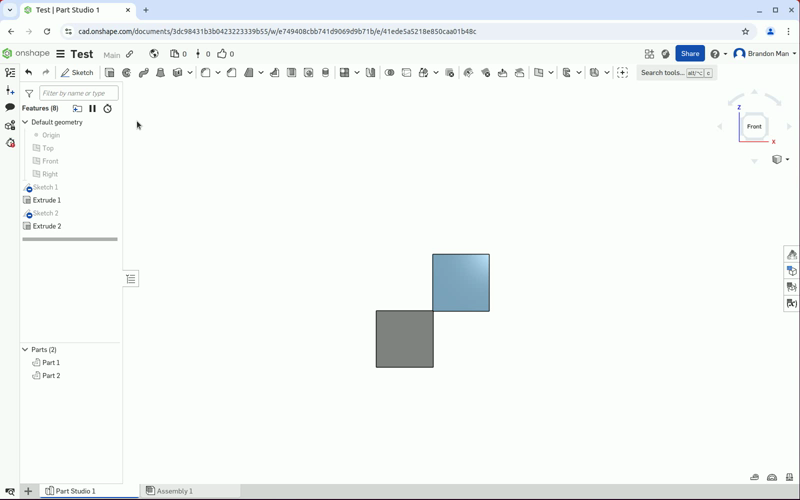
key(shift+h)
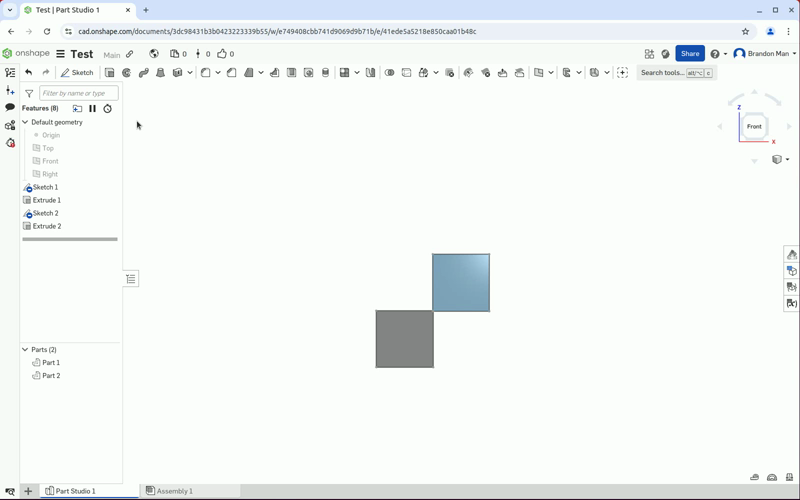
key(shift+h)
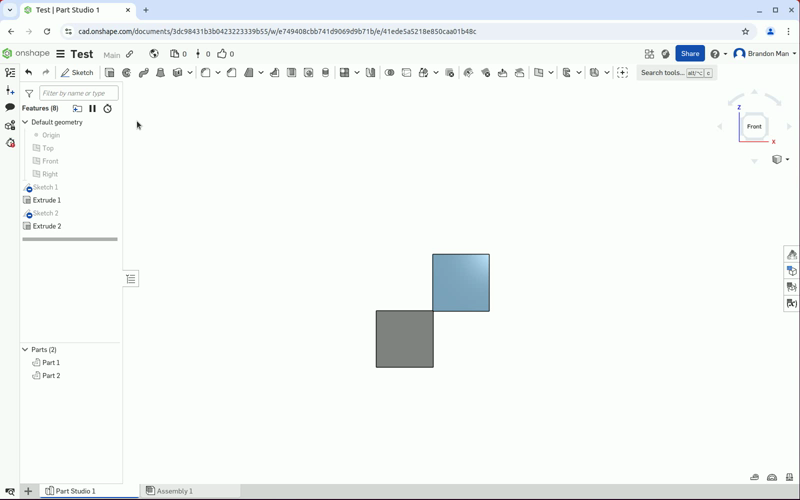
mouse_move(73, 189)
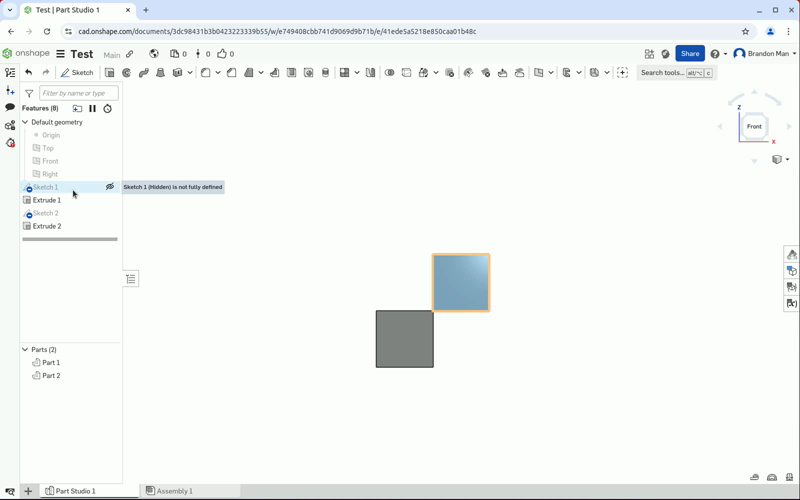
click(73, 189)
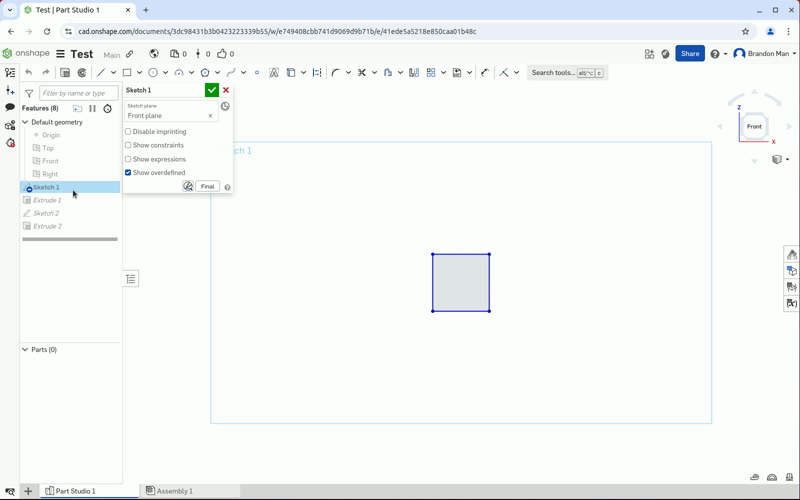
mouse_move(229, 92)
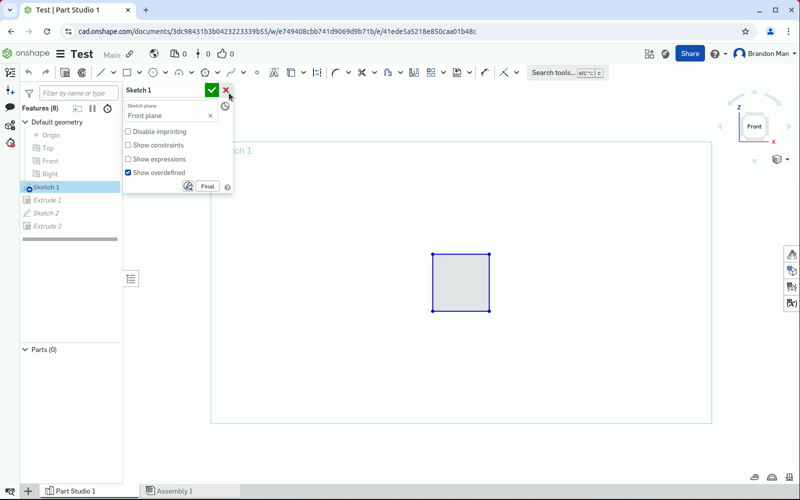
click(229, 92)
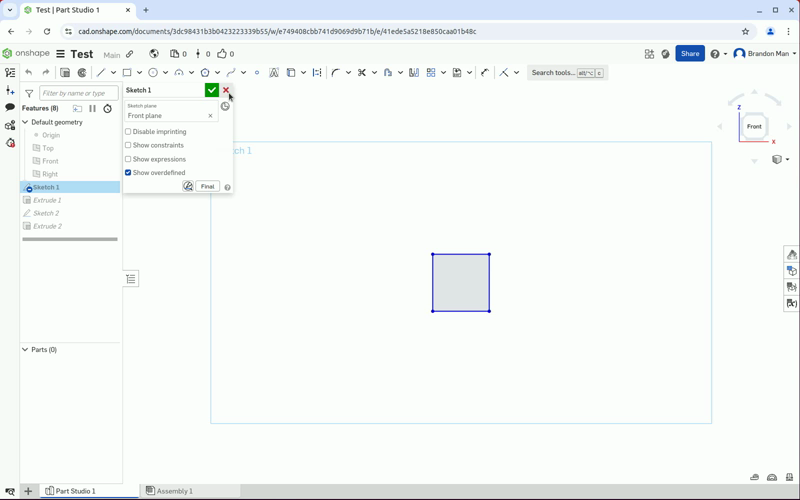
key(shift+s)
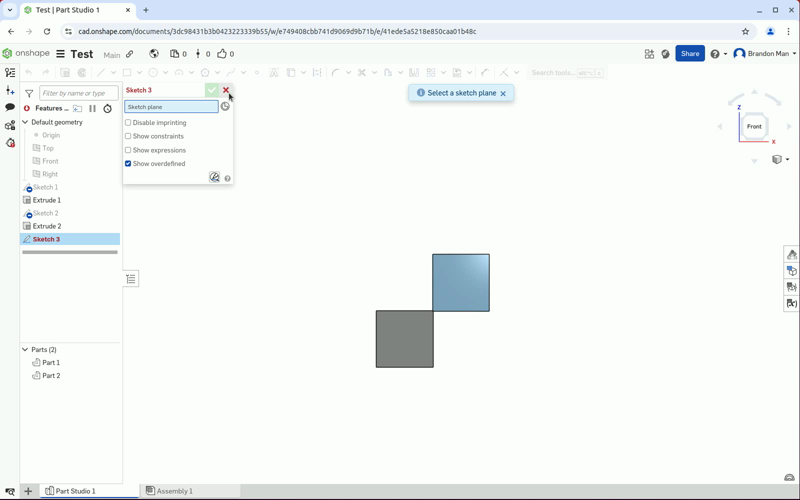
mouse_move(73, 163)
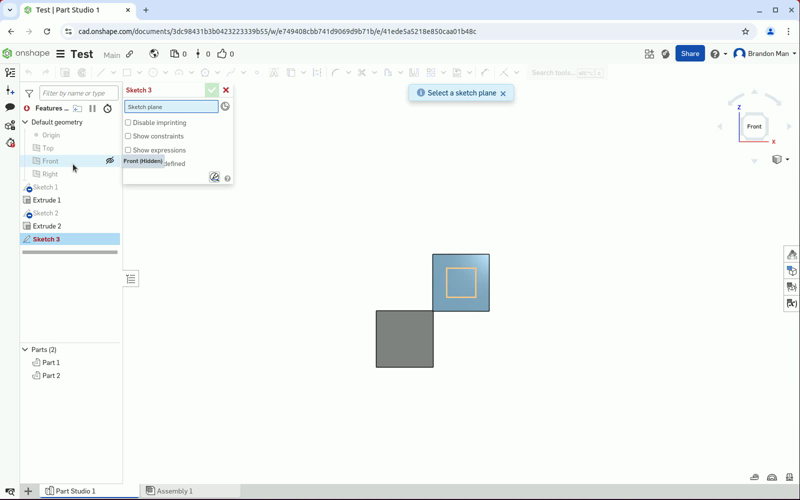
click(73, 163)
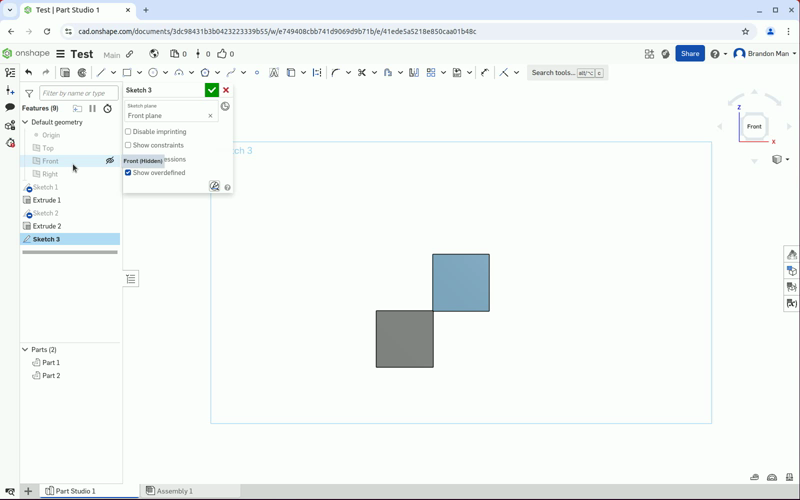
mouse_move(73, 352)
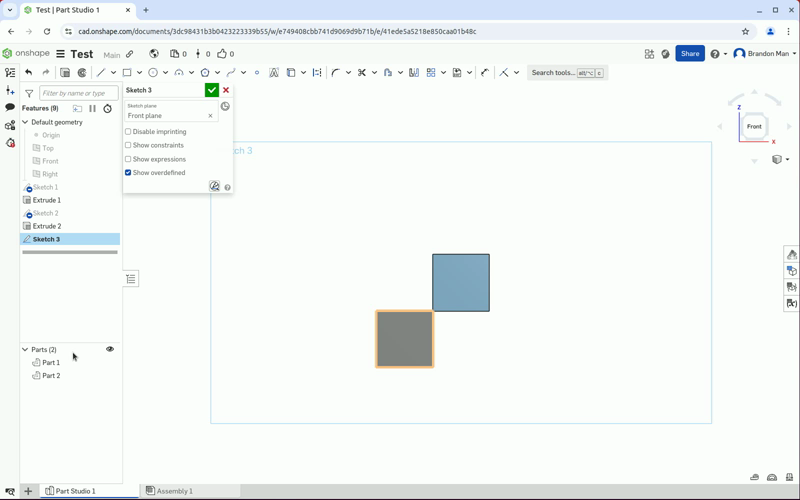
key(y)
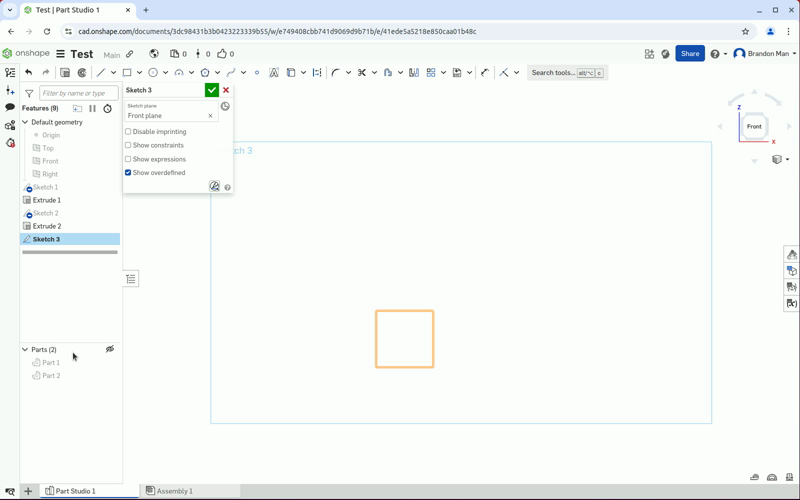
key(l)
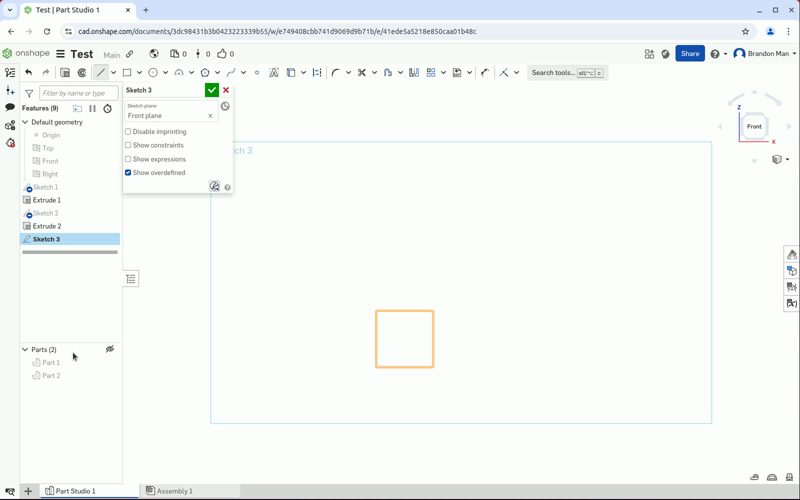
key_down(shift)
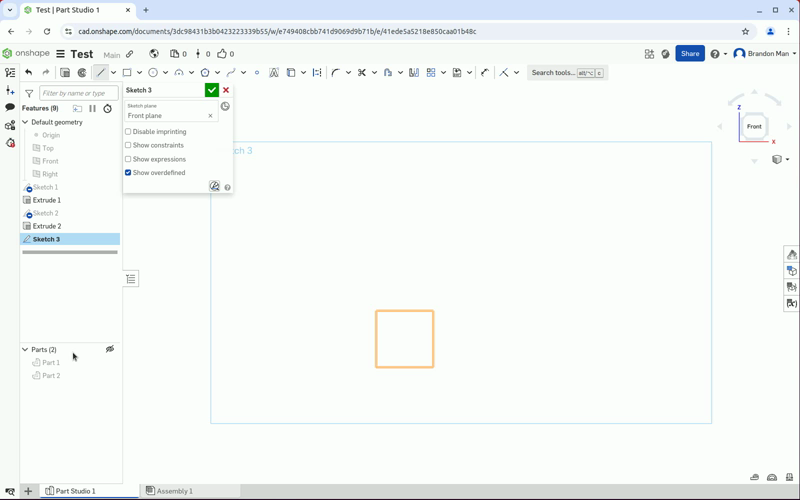
mouse_move(432, 367)
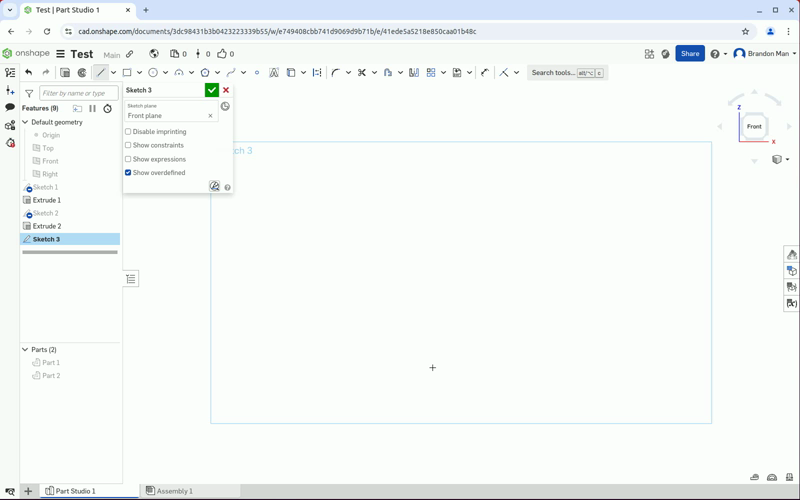
click(432, 367)
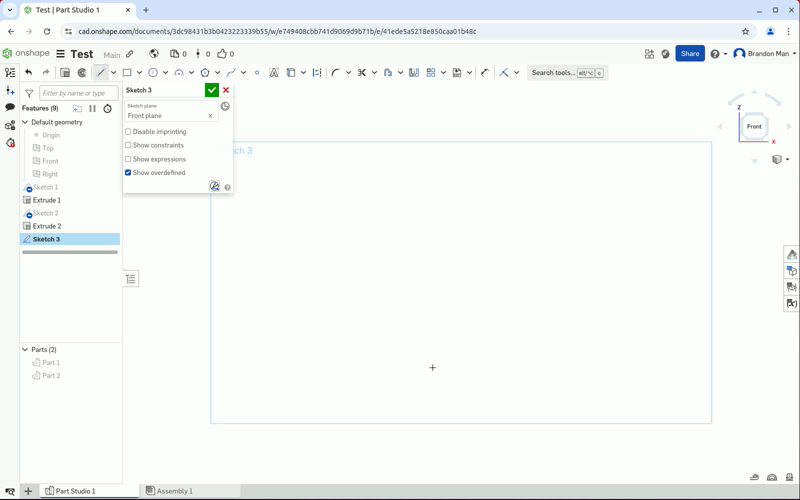
key_up(shift)
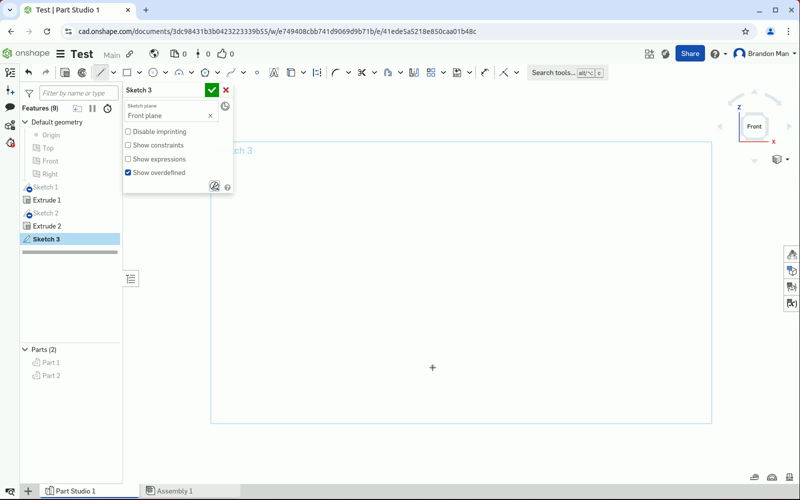
key_down(shift)
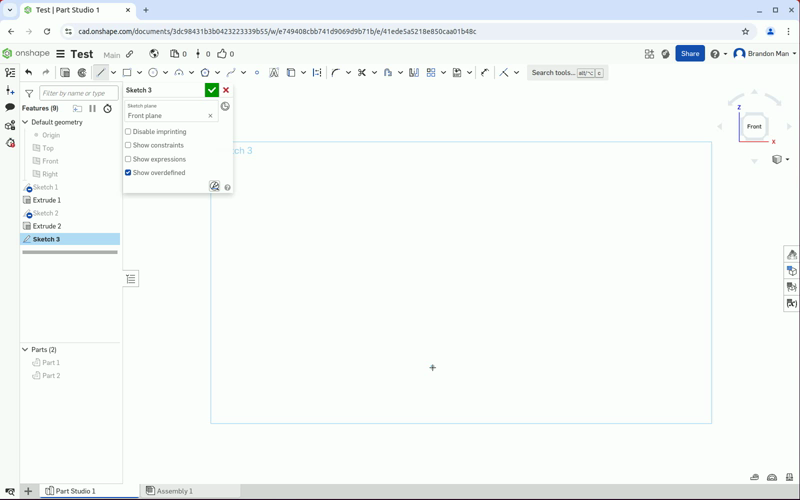
mouse_move(462, 367)
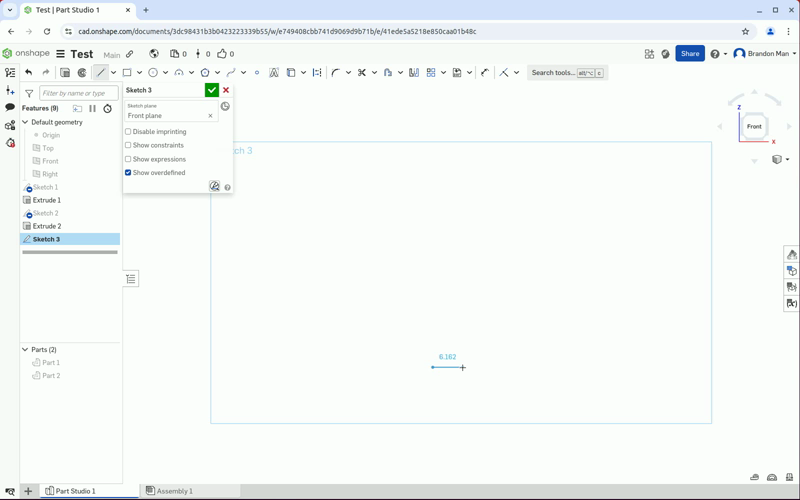
mouse_move(489, 367)
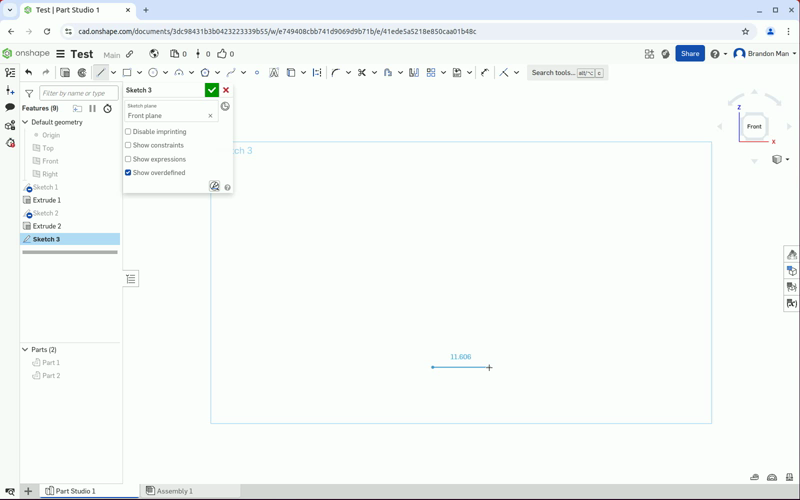
click(489, 367)
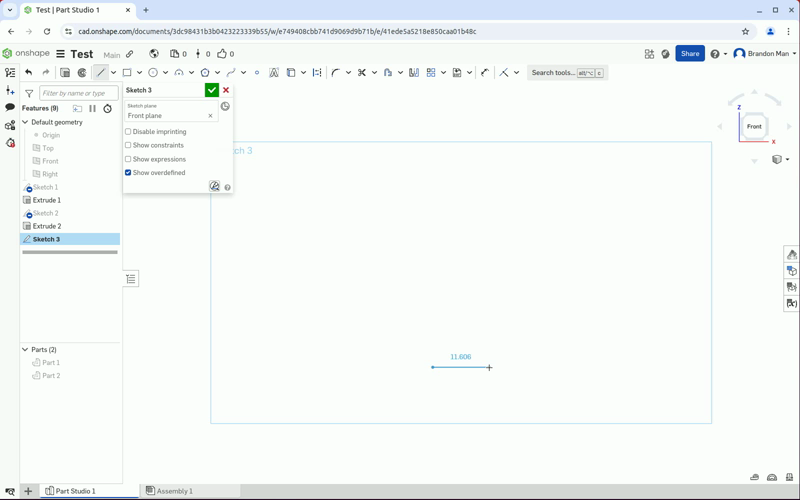
key_up(shift)
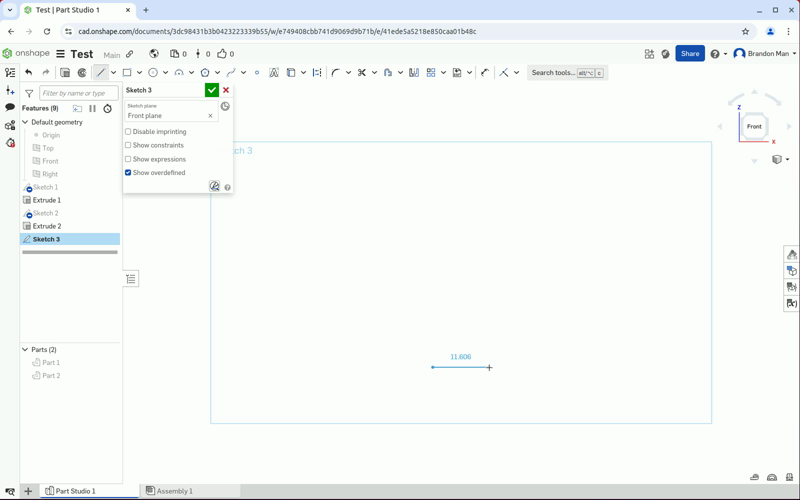
key_down(shift)
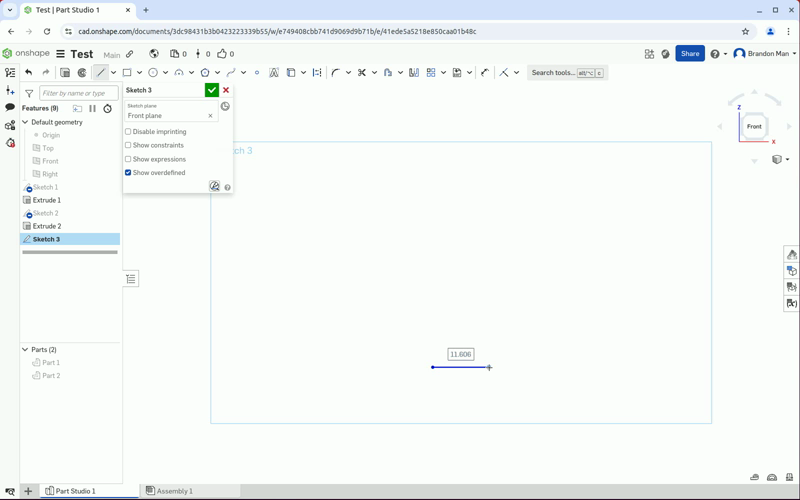
mouse_move(519, 367)
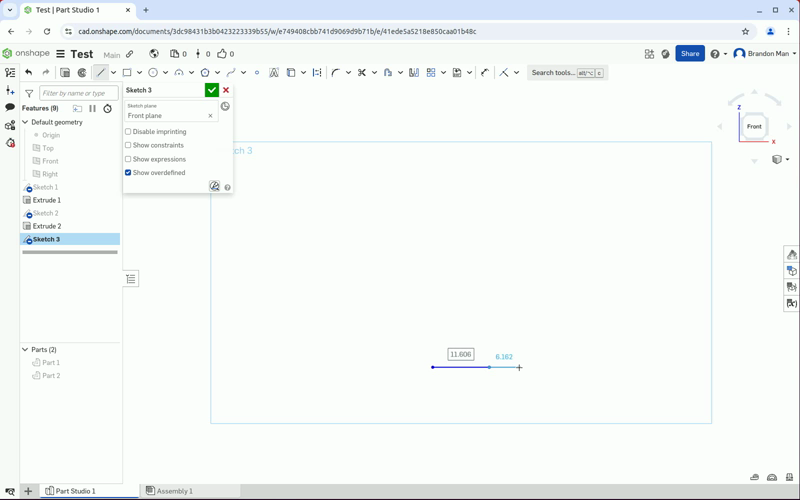
mouse_move(489, 310)
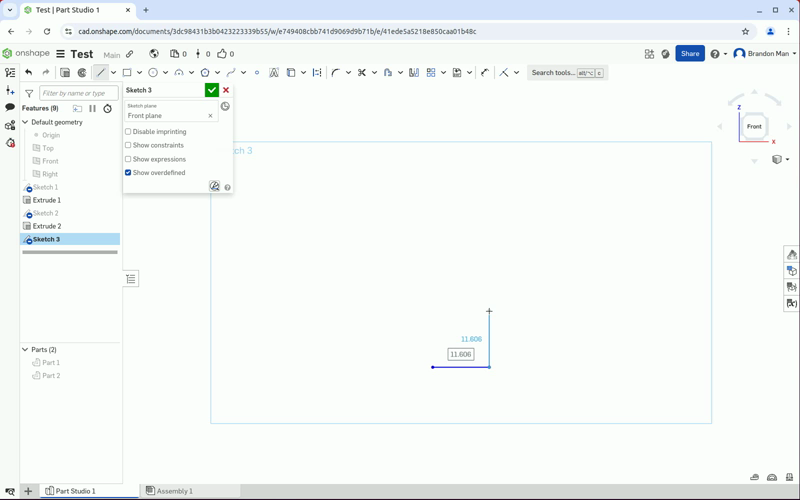
click(489, 310)
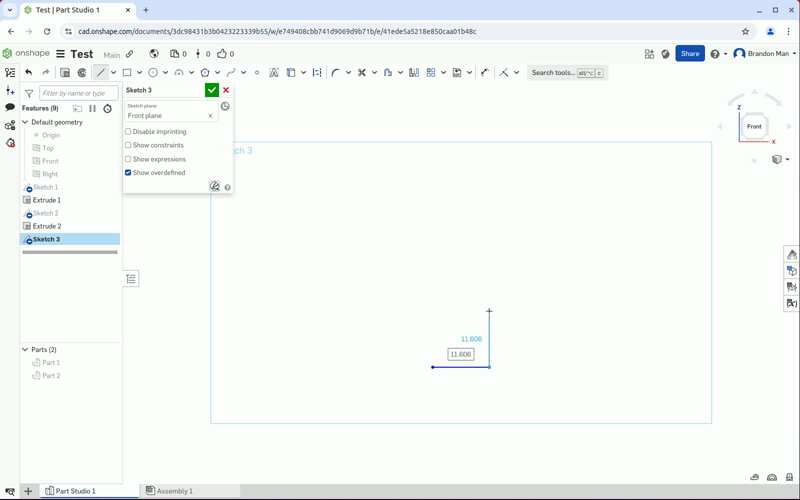
key_up(shift)
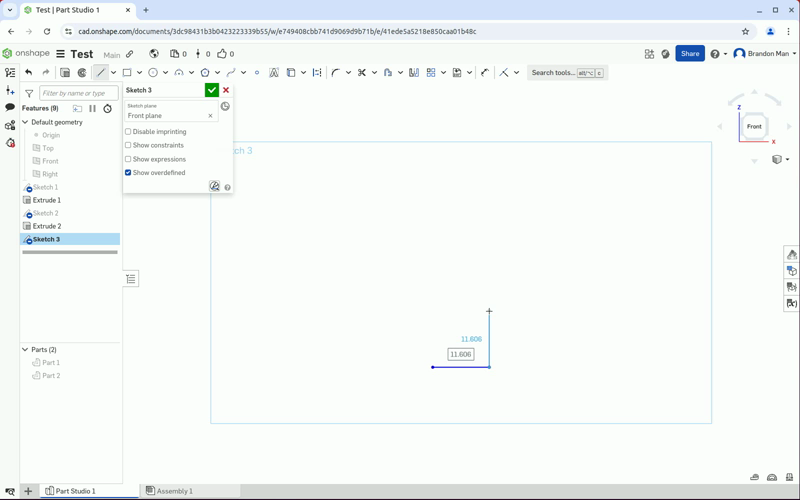
key_down(shift)
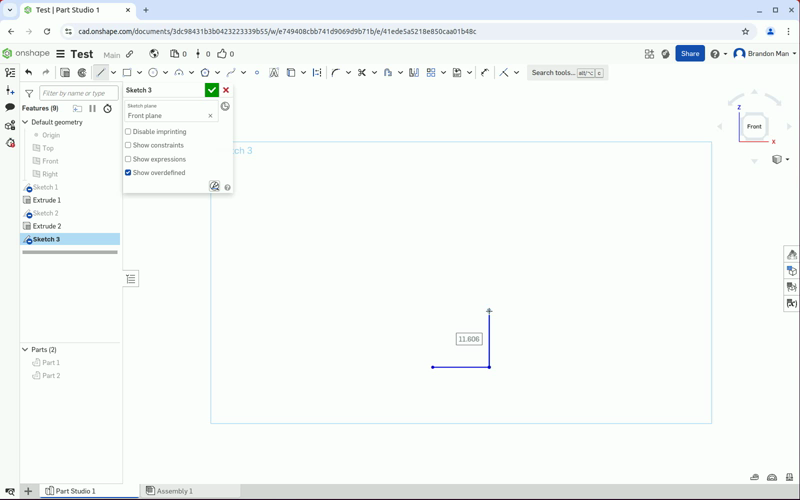
mouse_move(519, 310)
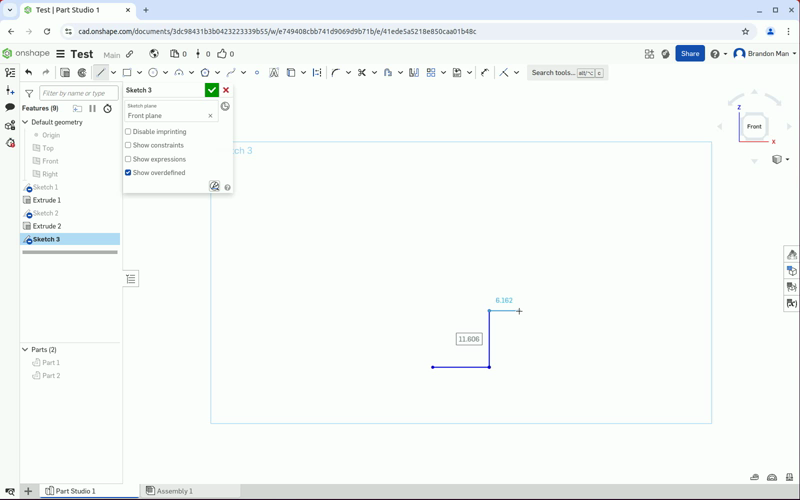
mouse_move(432, 310)
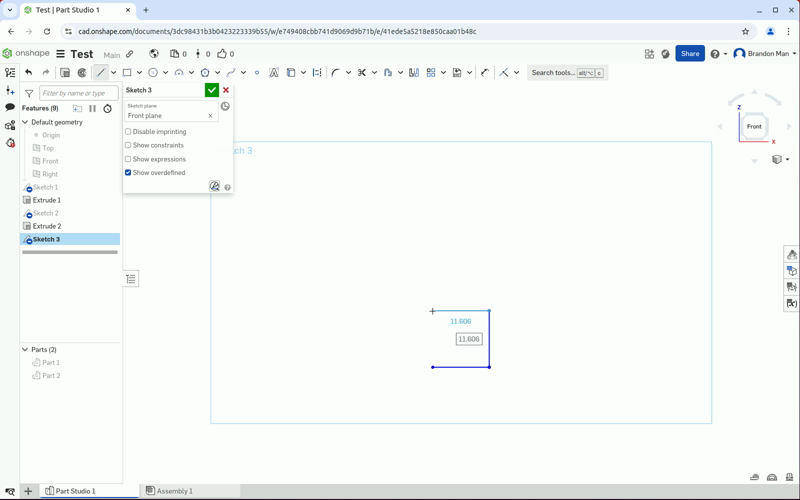
click(432, 310)
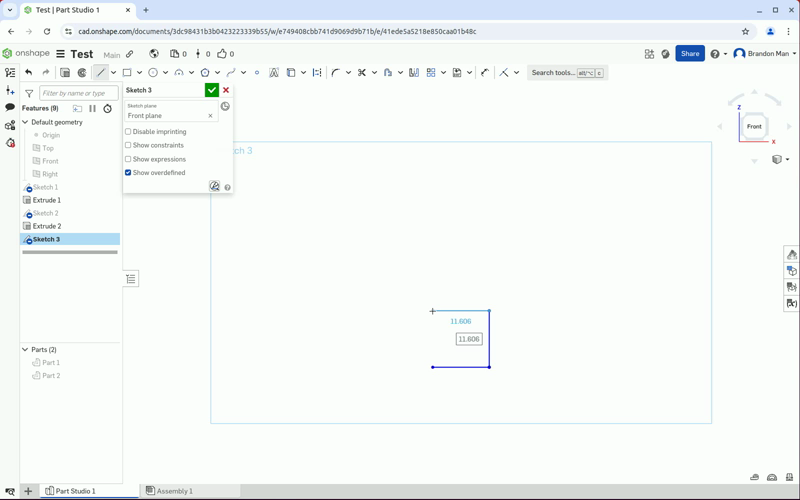
key_up(shift)
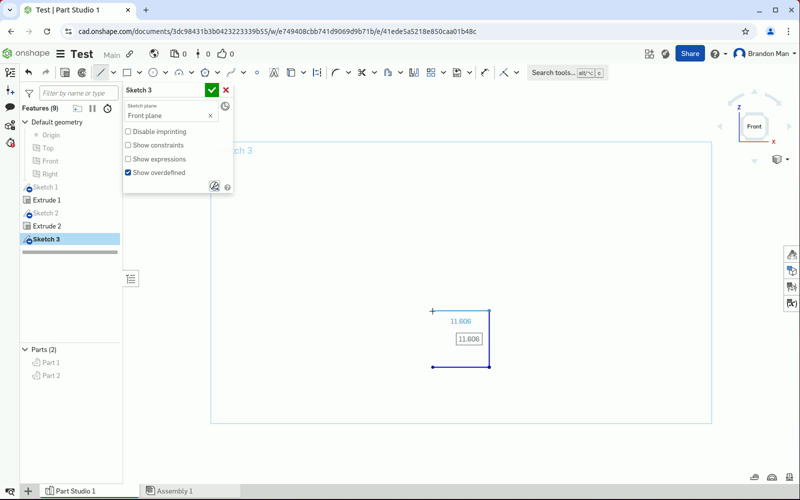
mouse_move(462, 310)
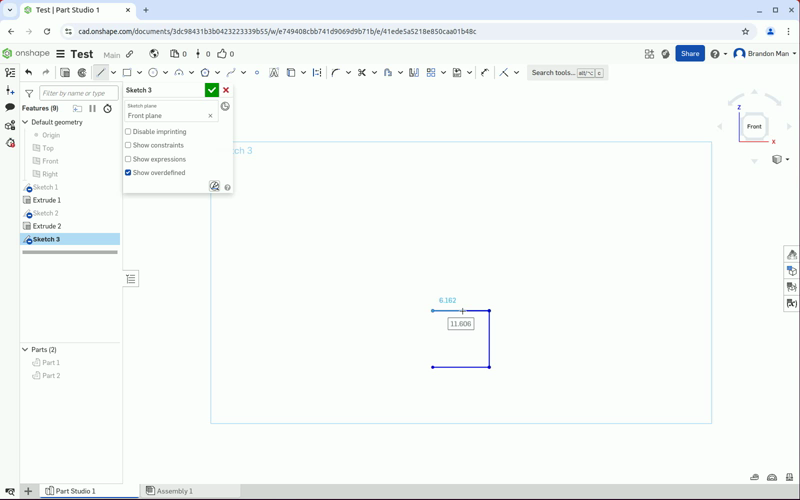
key_down(shift)
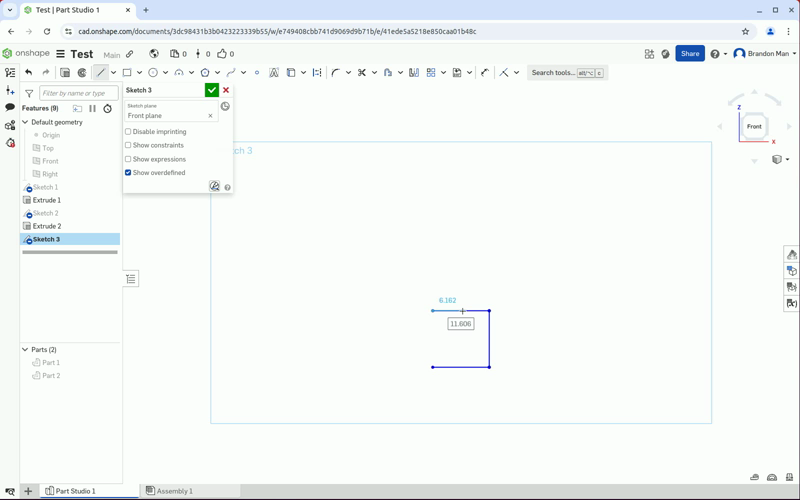
mouse_move(432, 367)
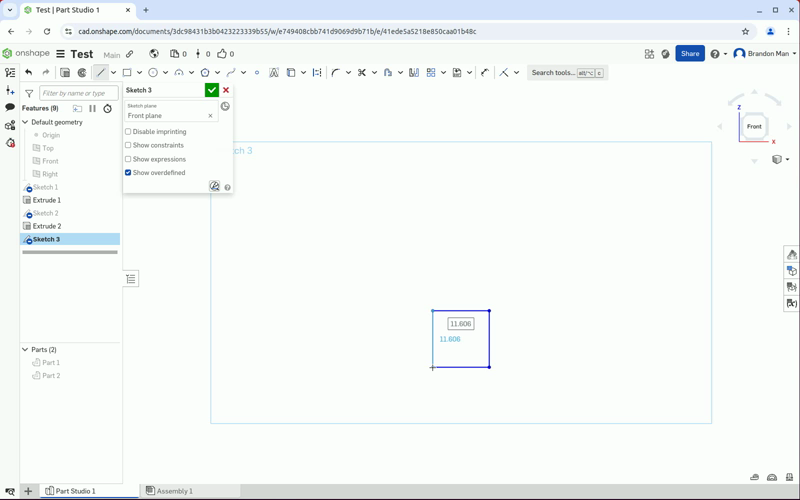
key_up(shift)
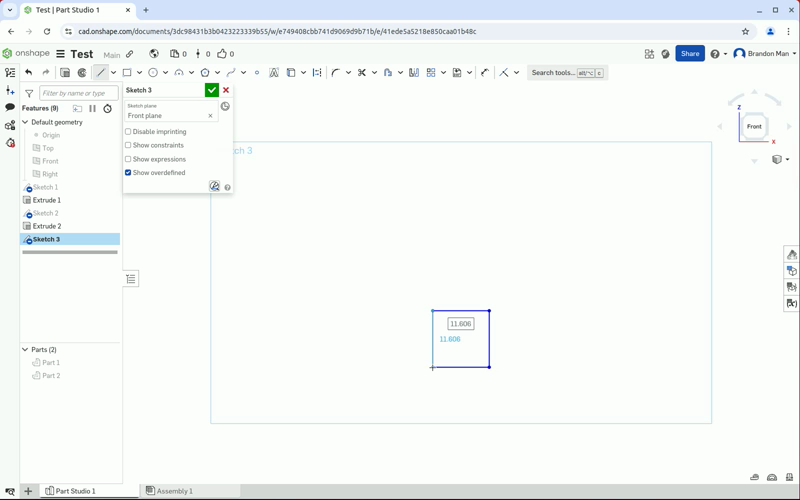
click(432, 367)
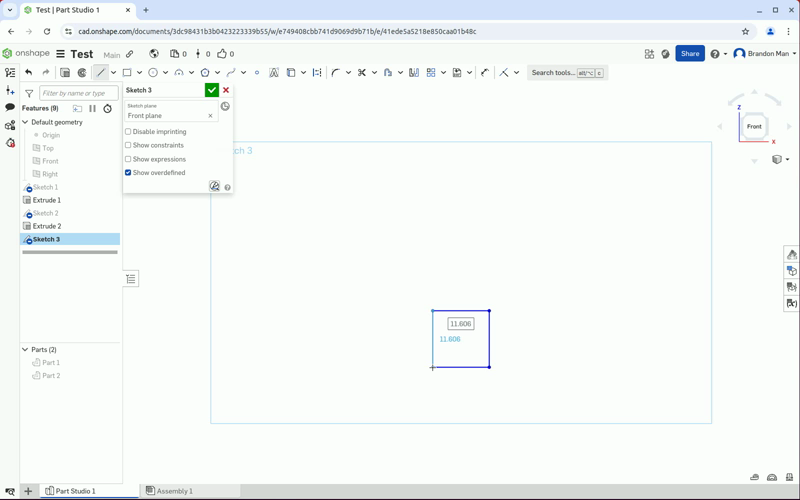
key(esc)
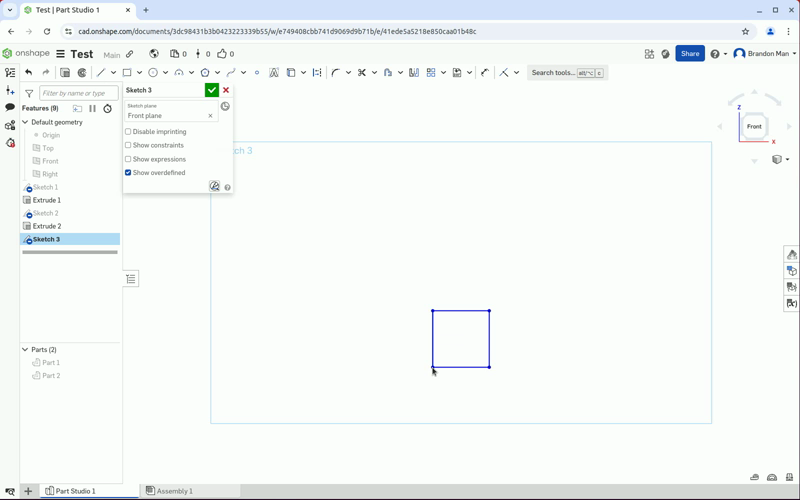
mouse_move(468, 333)
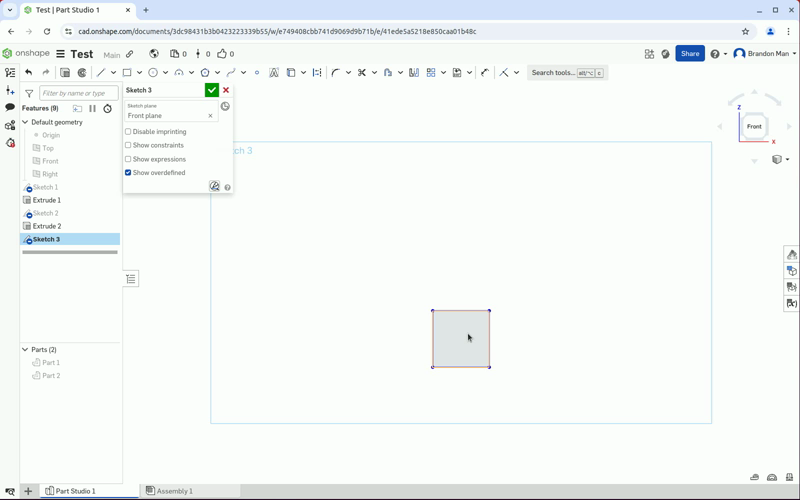
click(468, 333)
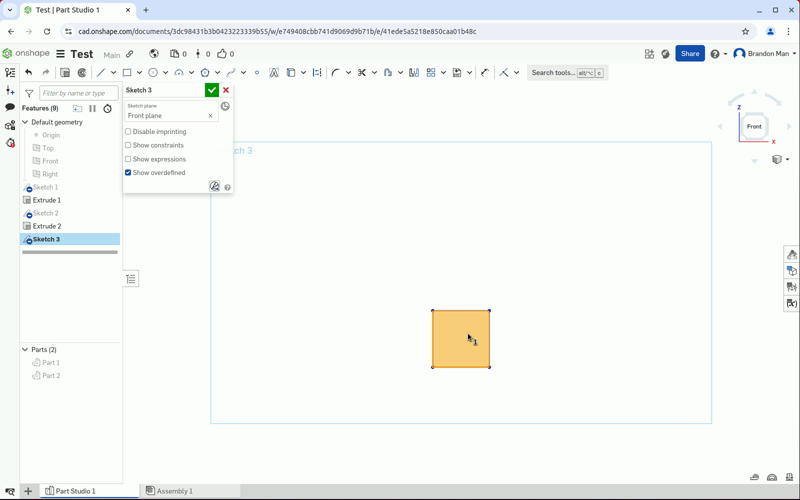
mouse_move(73, 352)
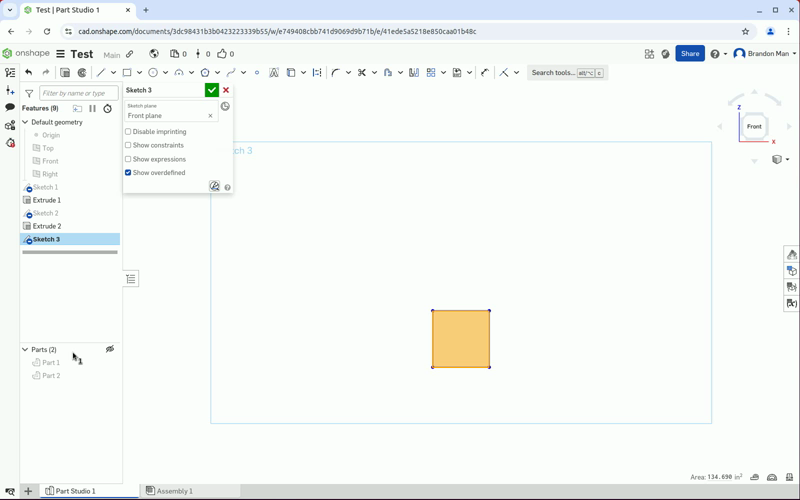
key(shift+y)
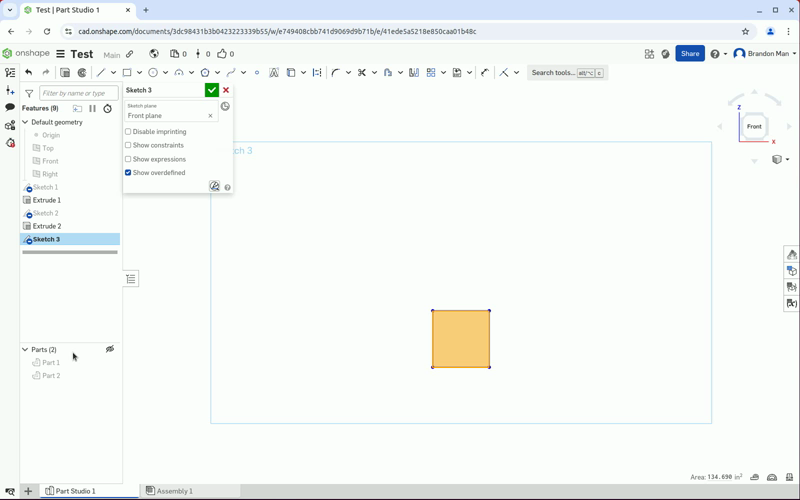
key(shift+e)
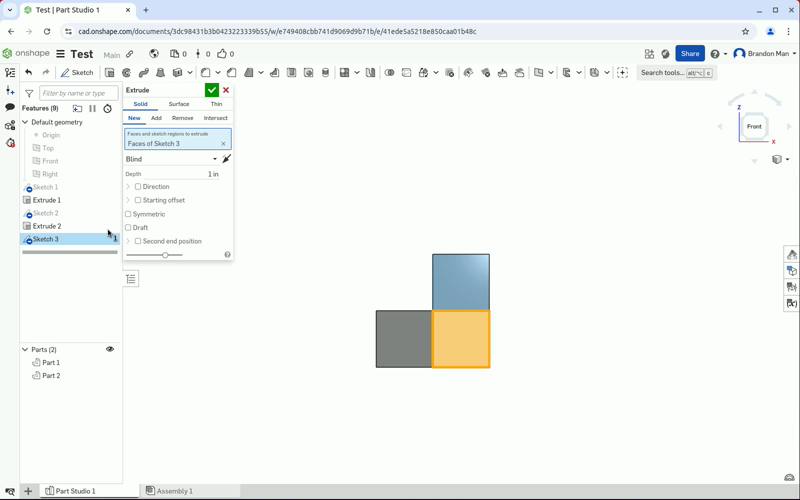
mouse_move(143, 106)
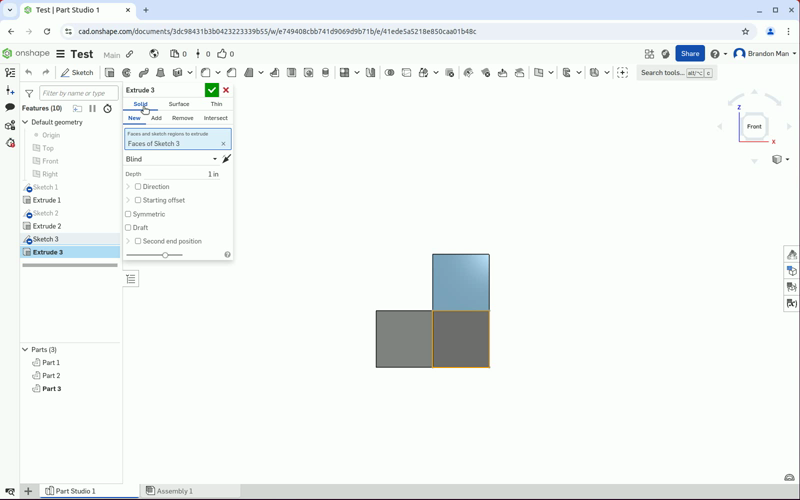
click(143, 106)
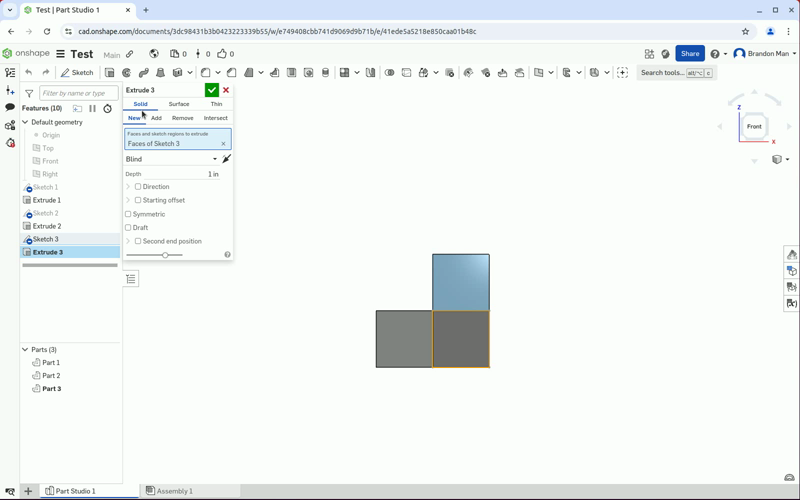
mouse_move(137, 120)
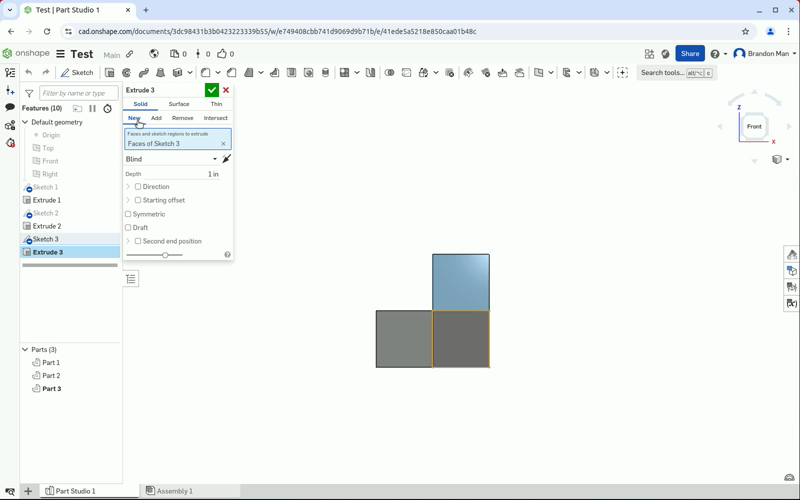
click(137, 120)
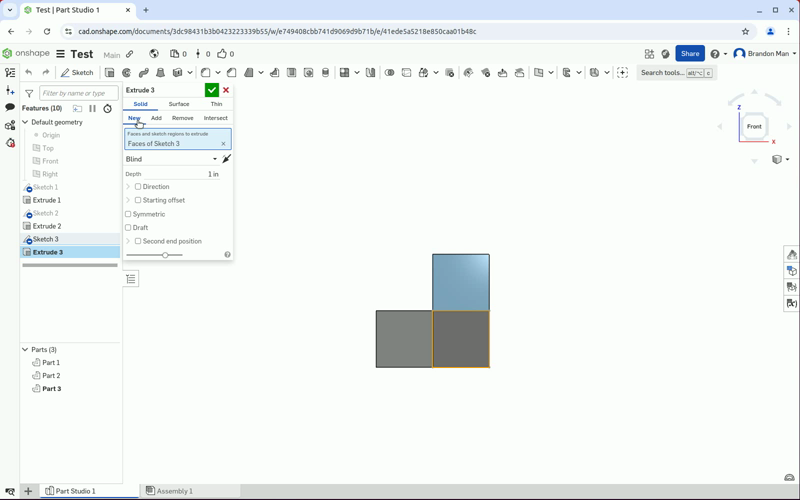
key(tab, 4)
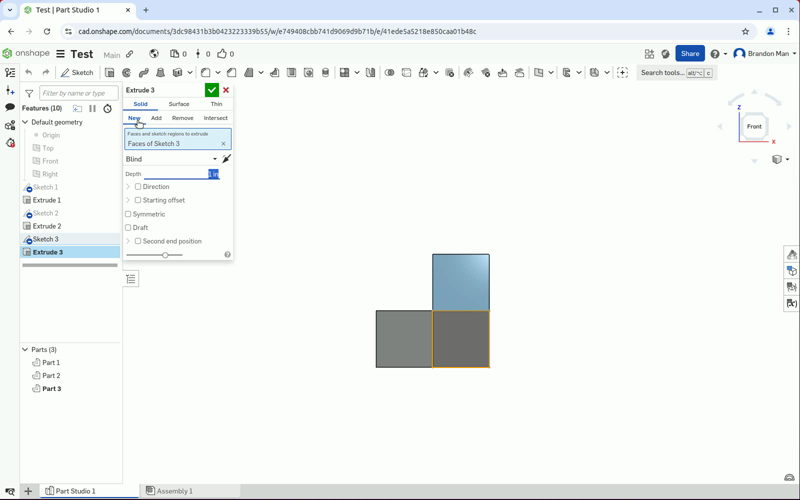
text(11.554)
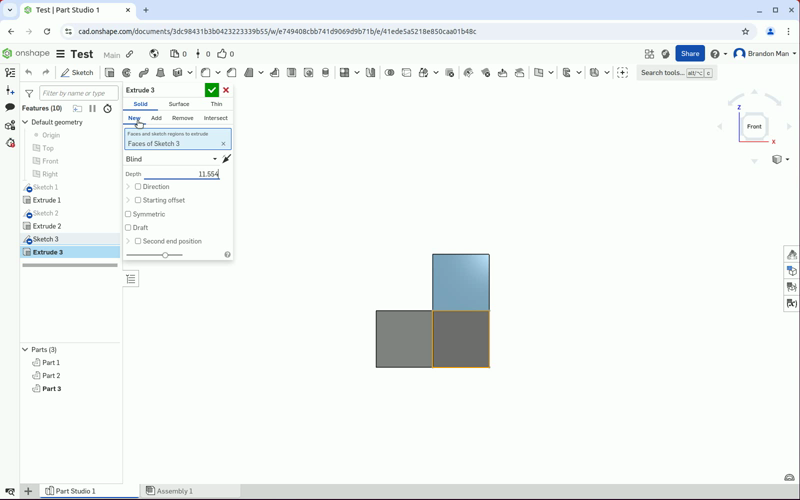
key(tab, 3)
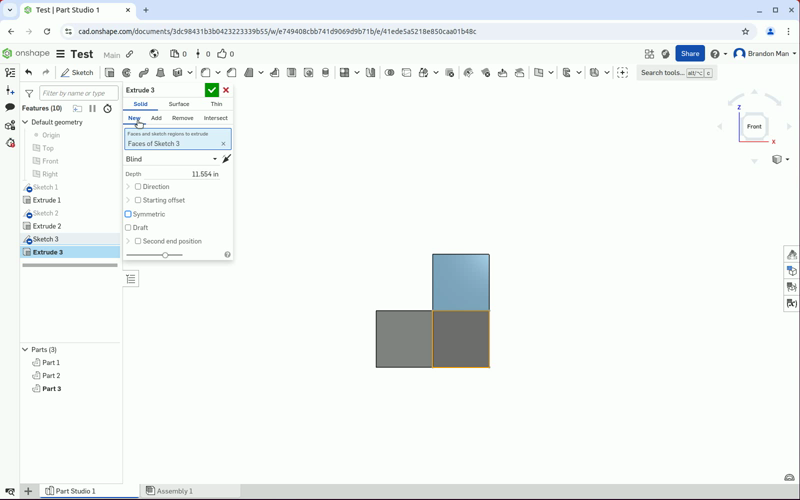
key(space)
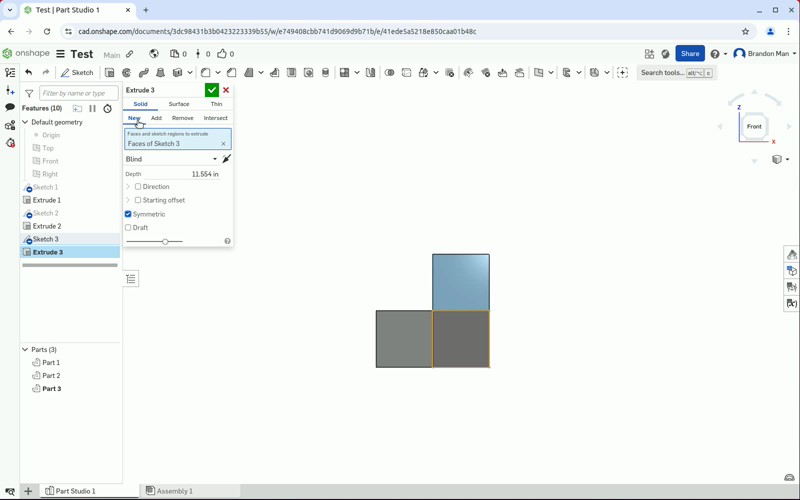
key(enter)
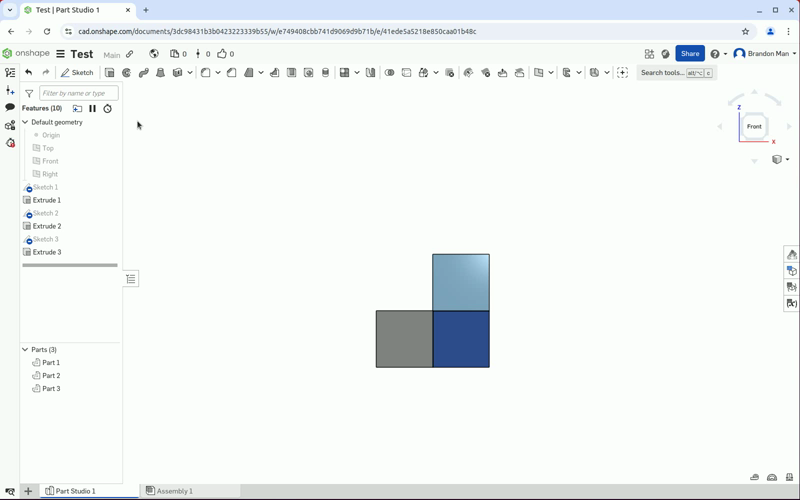
key(shift+h)
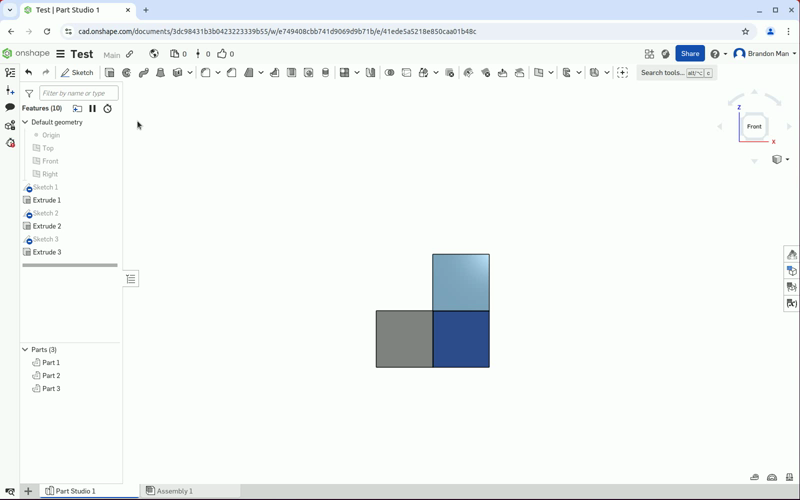
key(shift+h)
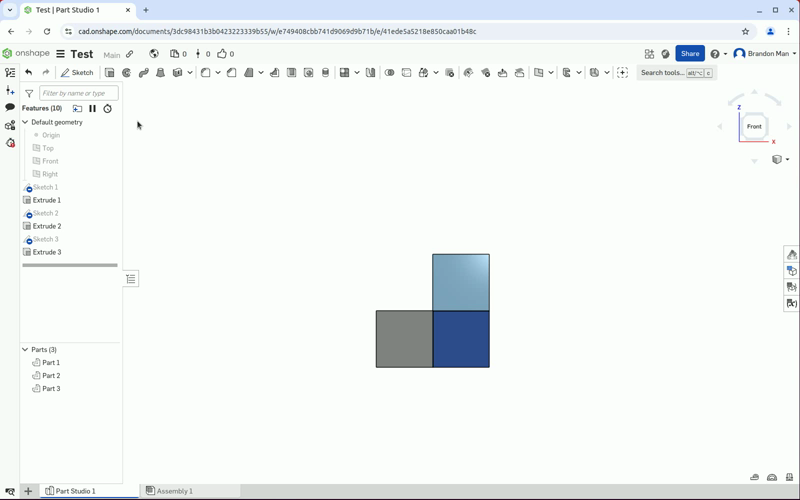
mouse_move(73, 189)
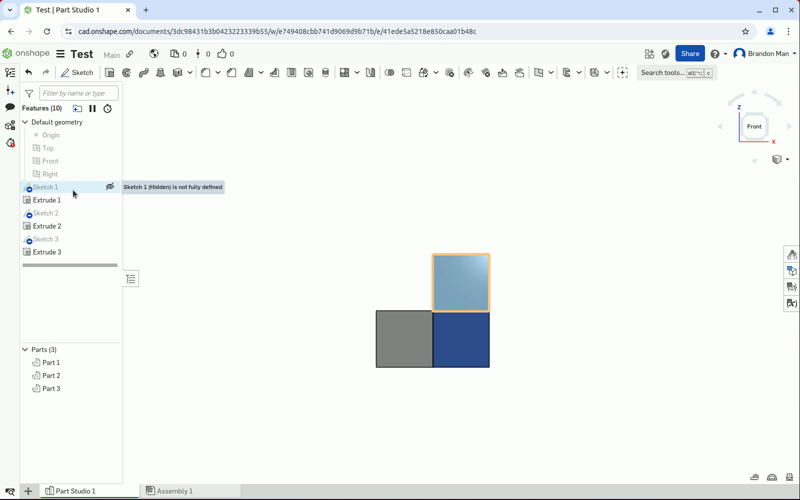
click(73, 189)
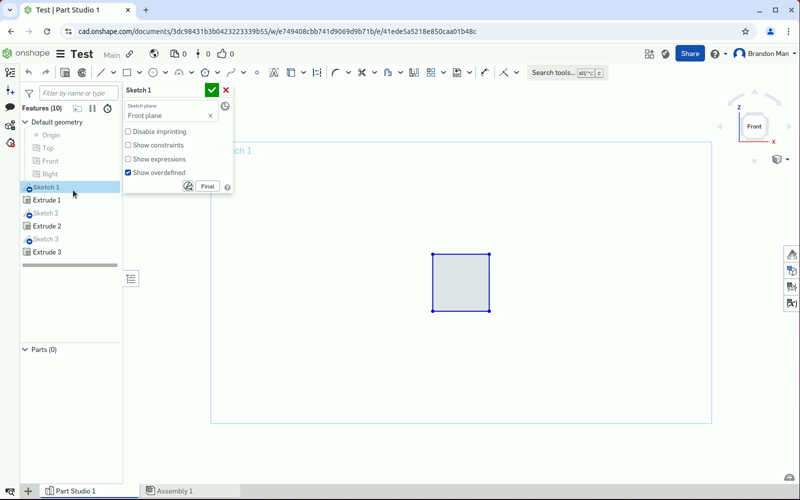
mouse_move(229, 92)
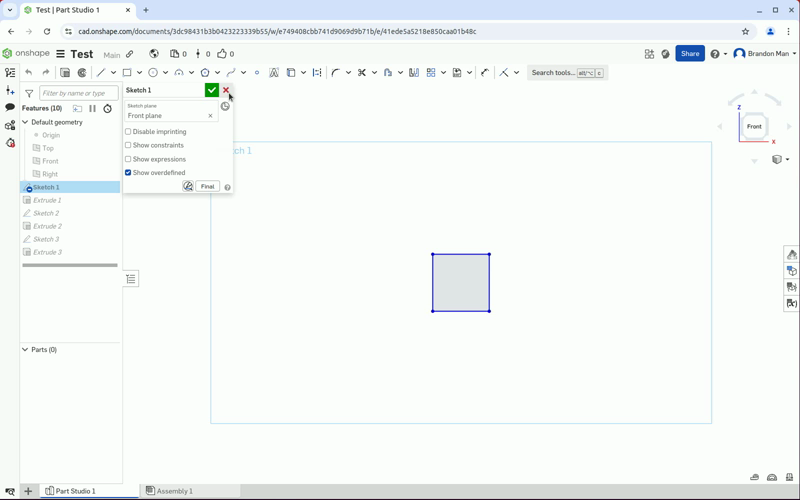
click(229, 92)
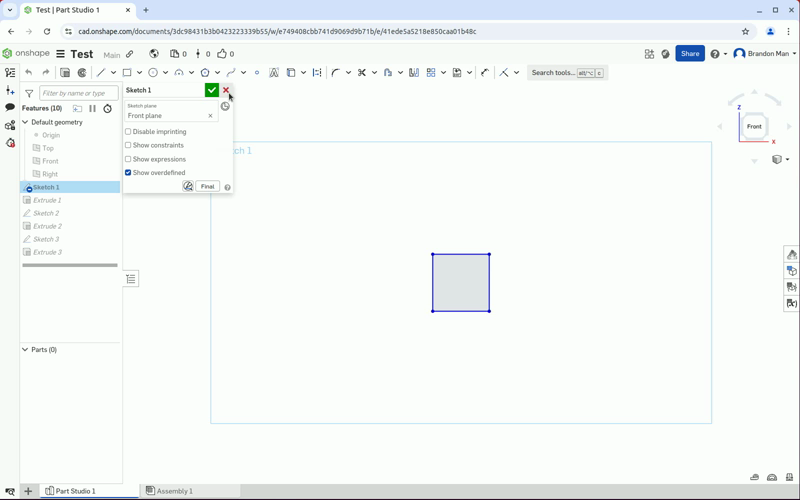
key(shift+s)
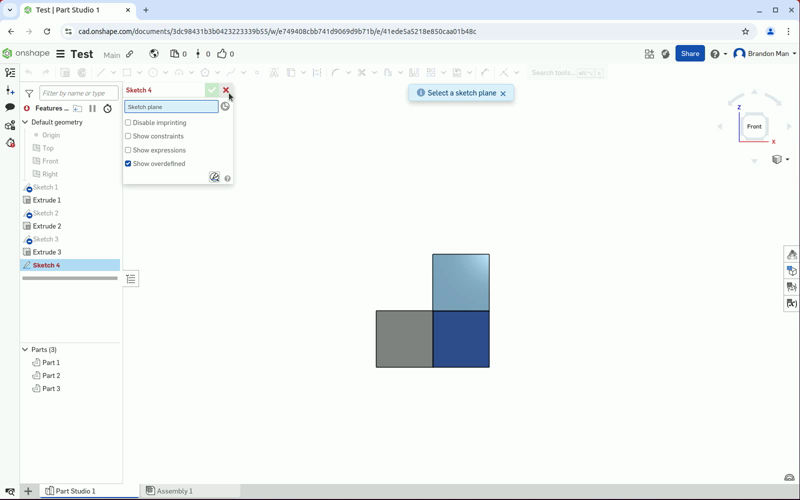
mouse_move(73, 163)
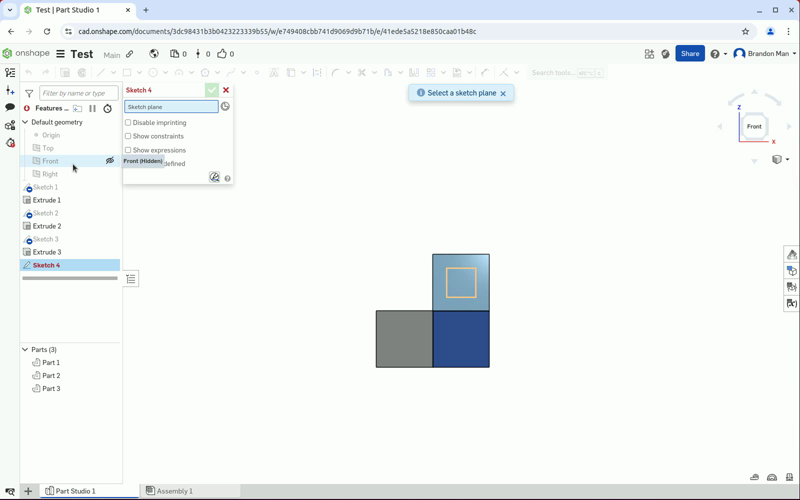
click(73, 163)
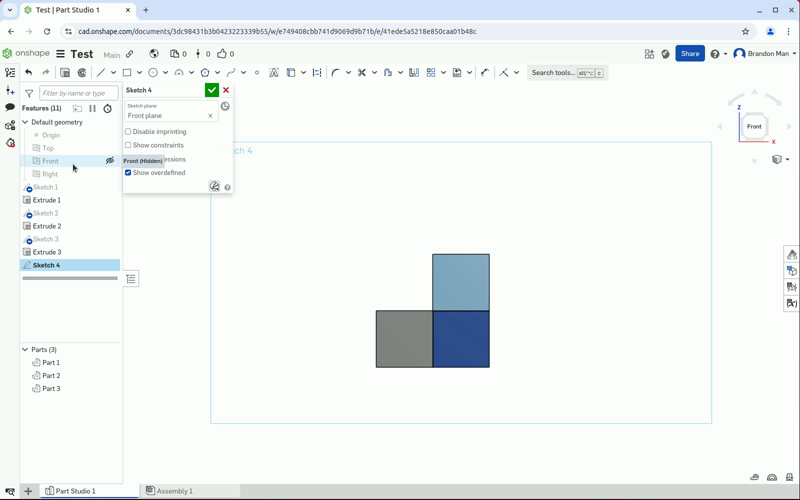
mouse_move(73, 352)
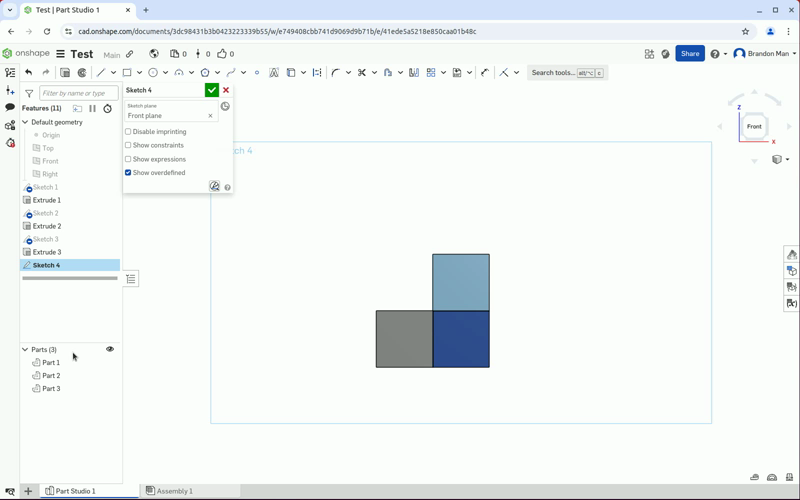
key(y)
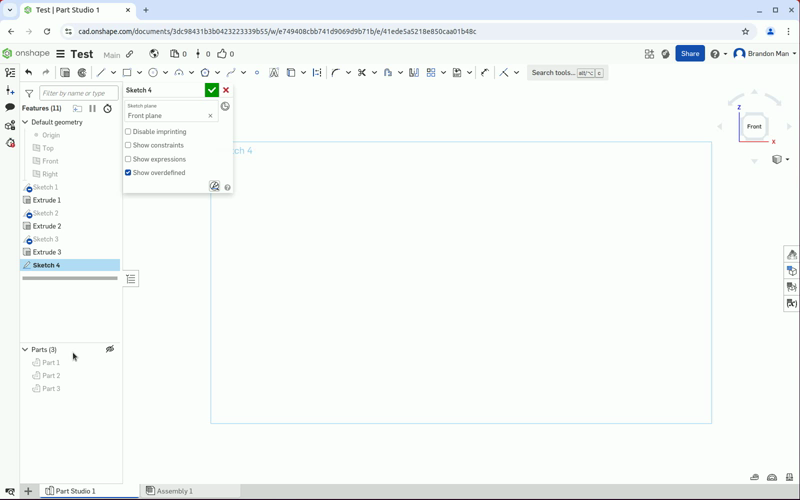
key(l)
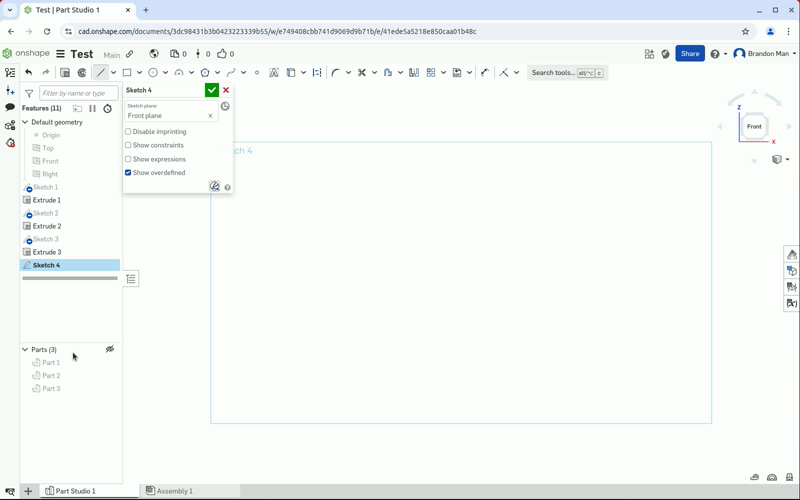
key_down(shift)
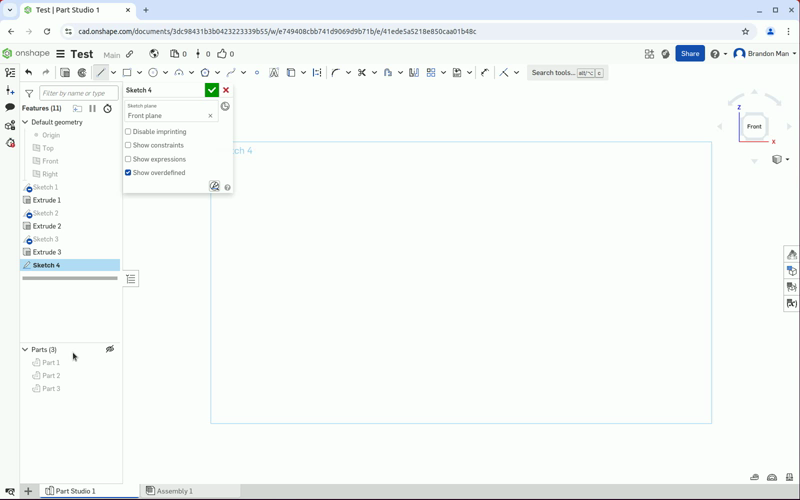
mouse_move(489, 367)
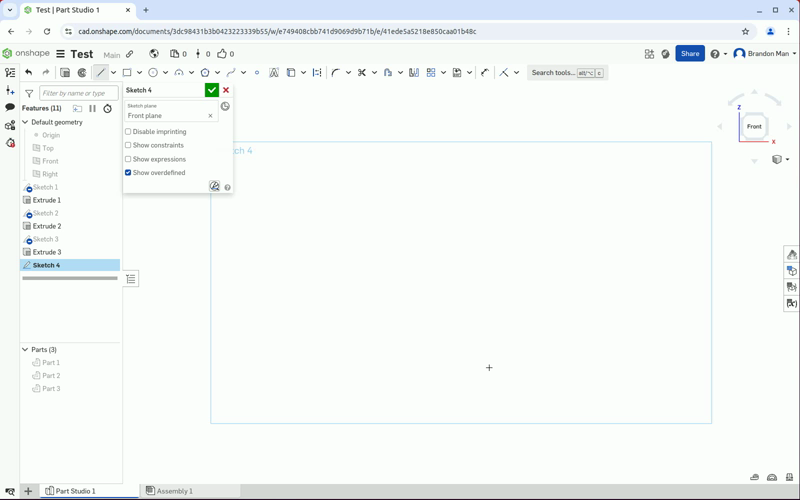
click(489, 367)
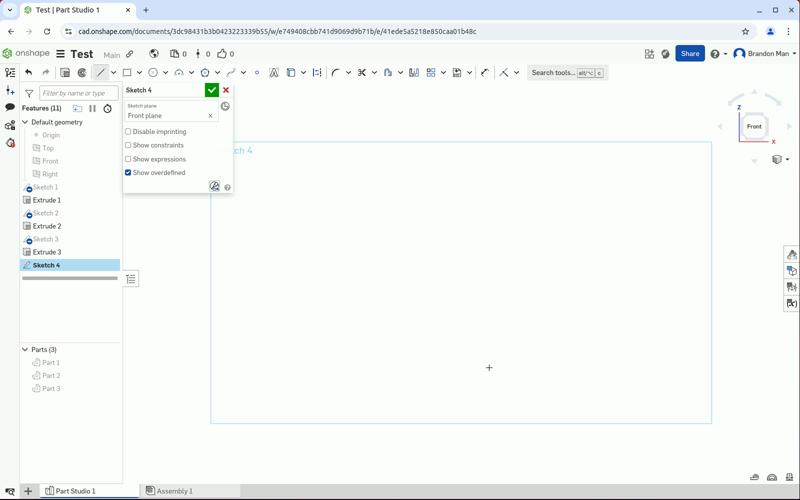
key_up(shift)
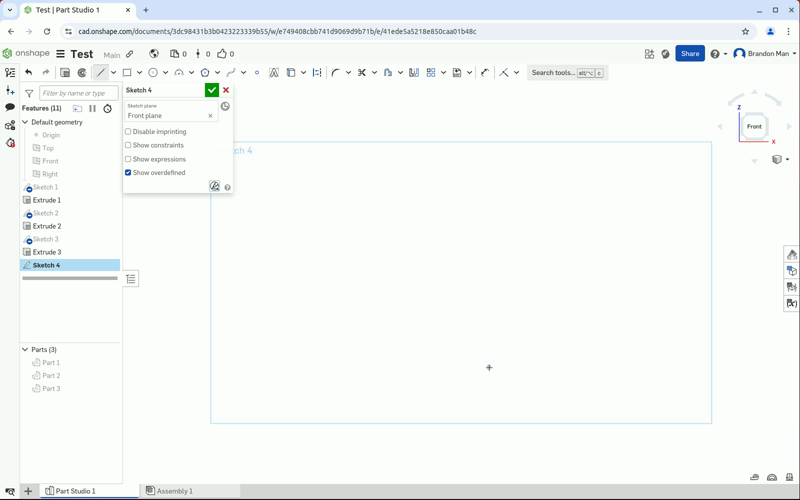
key_down(shift)
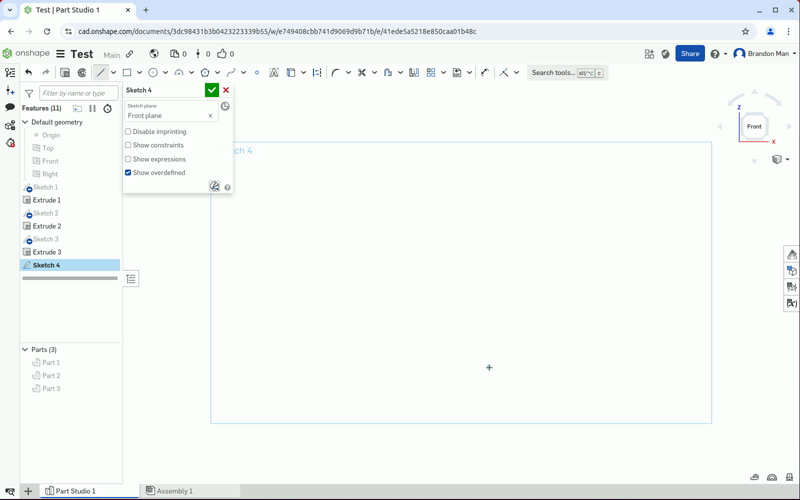
mouse_move(519, 367)
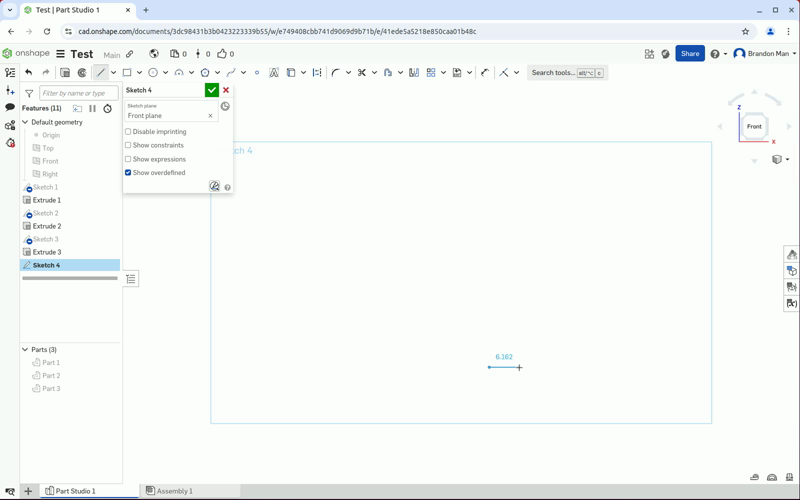
mouse_move(545, 367)
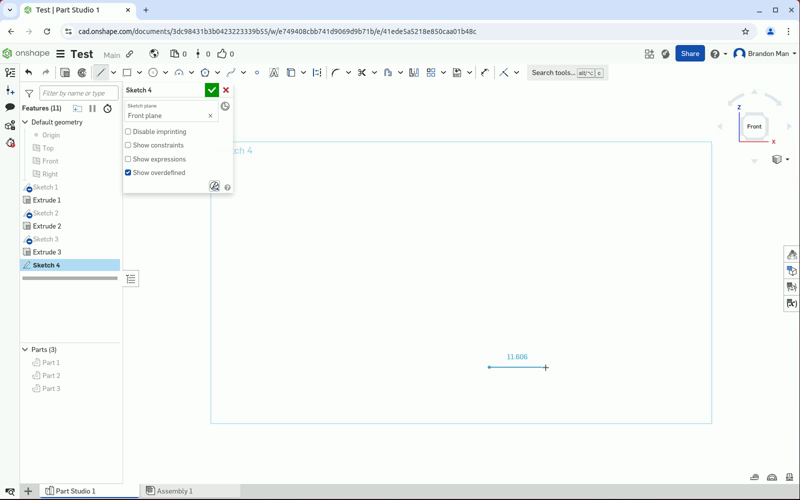
click(545, 367)
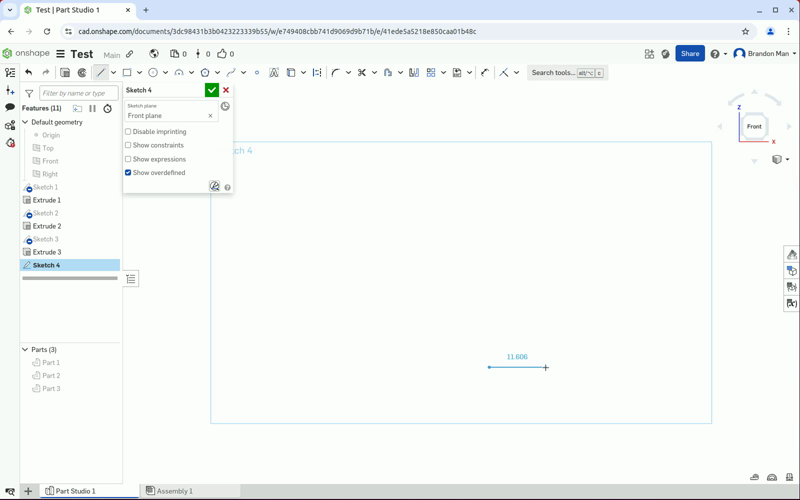
key_up(shift)
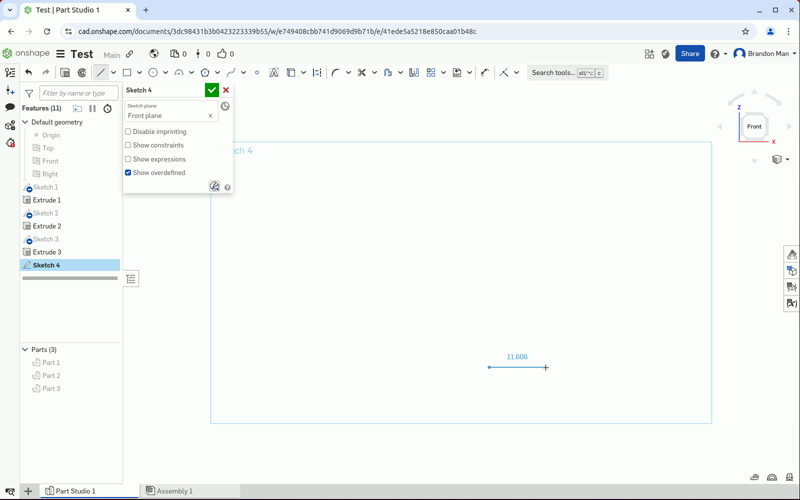
key_down(shift)
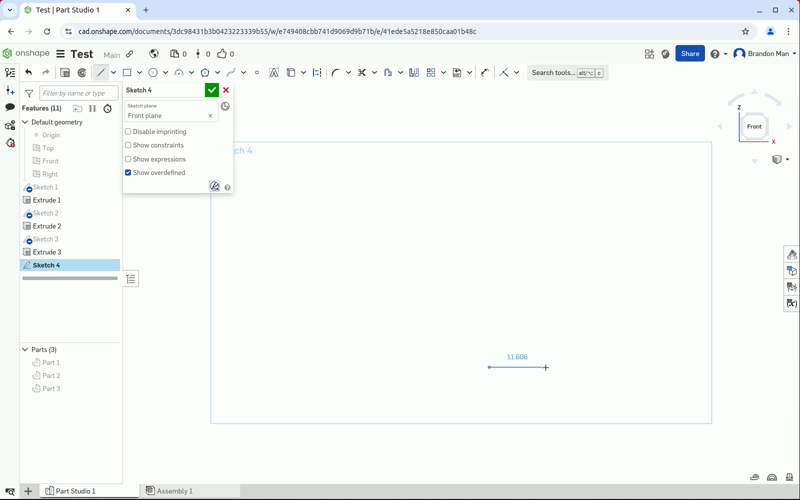
mouse_move(575, 367)
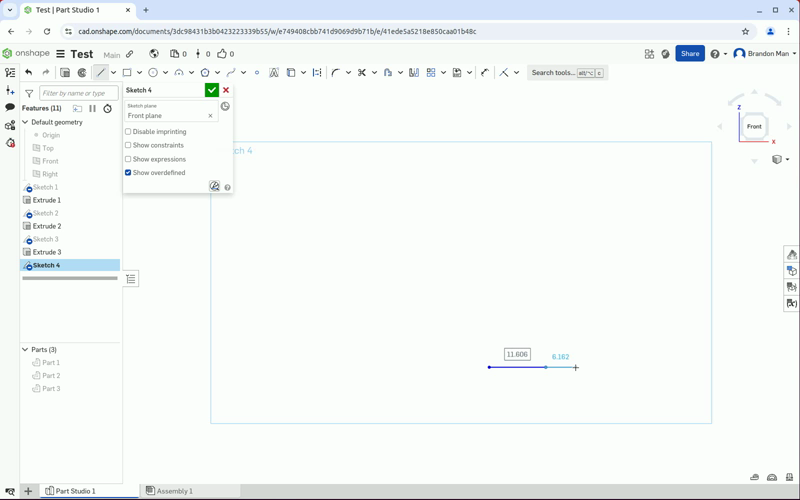
mouse_move(545, 310)
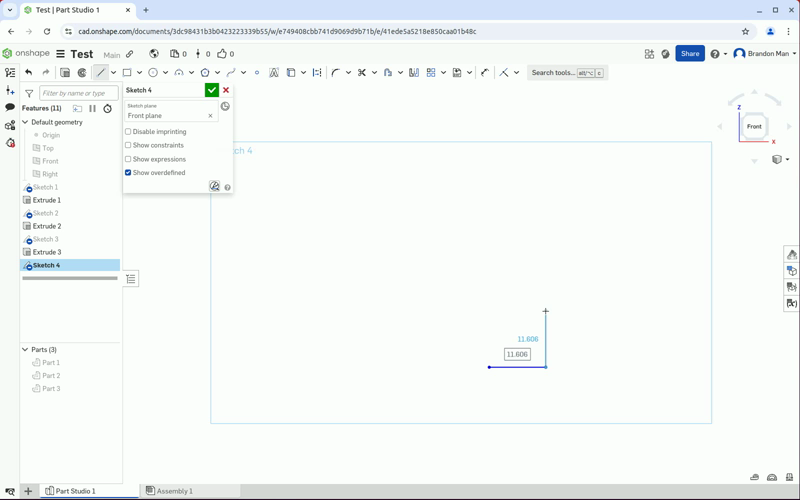
click(545, 310)
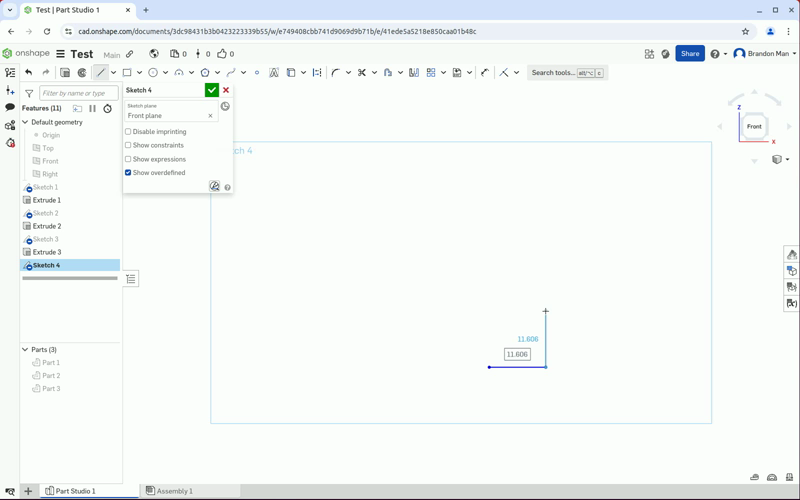
key_up(shift)
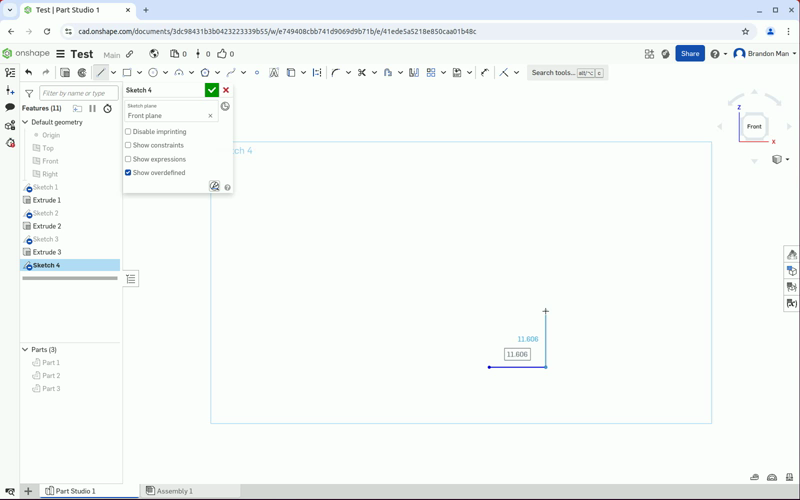
key_down(shift)
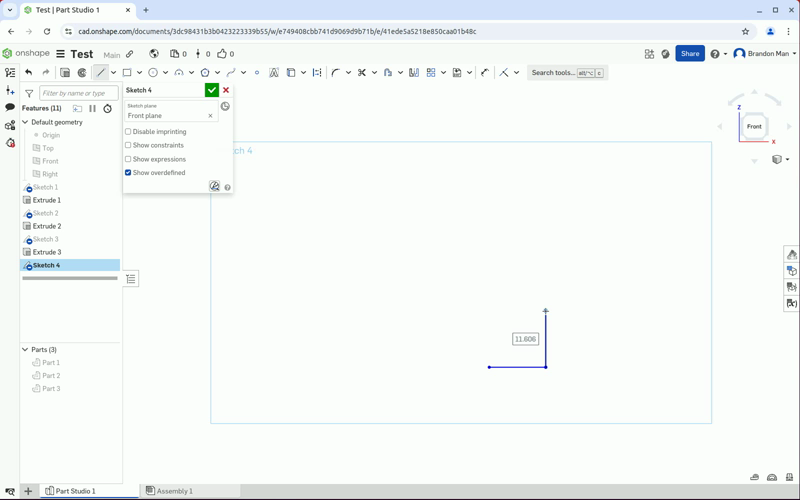
mouse_move(575, 310)
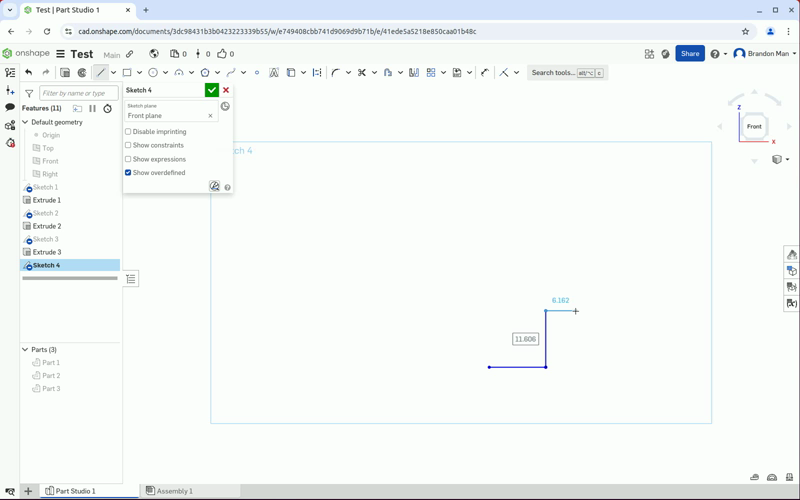
mouse_move(489, 310)
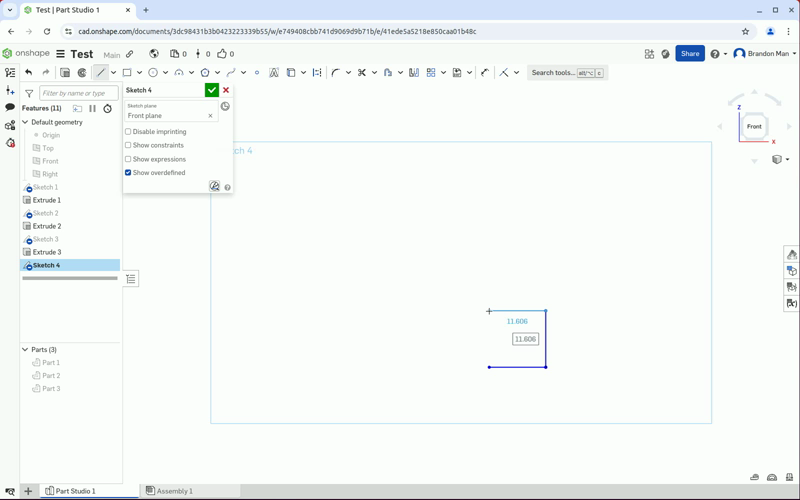
click(489, 310)
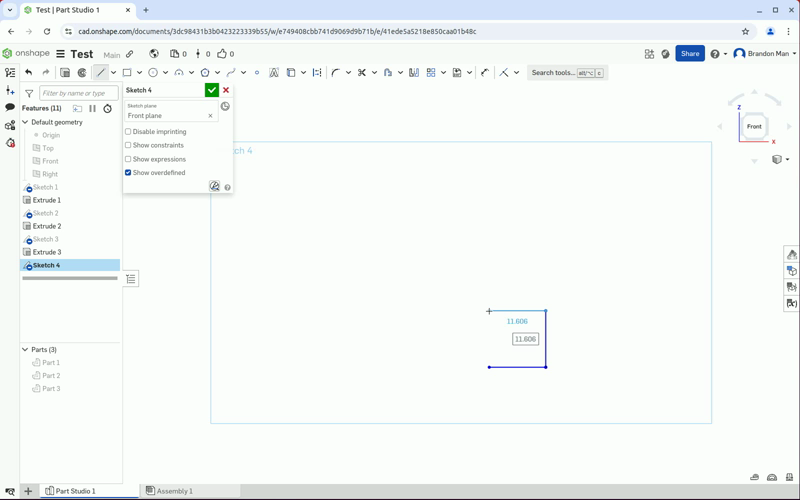
key_up(shift)
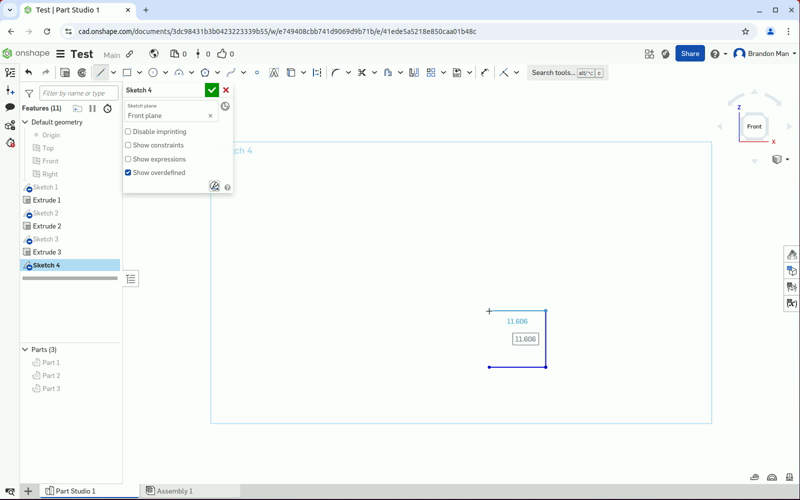
mouse_move(519, 310)
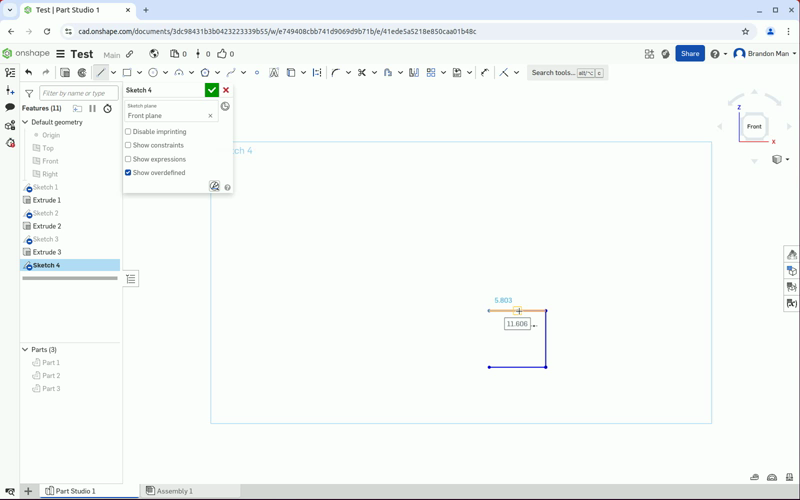
key_down(shift)
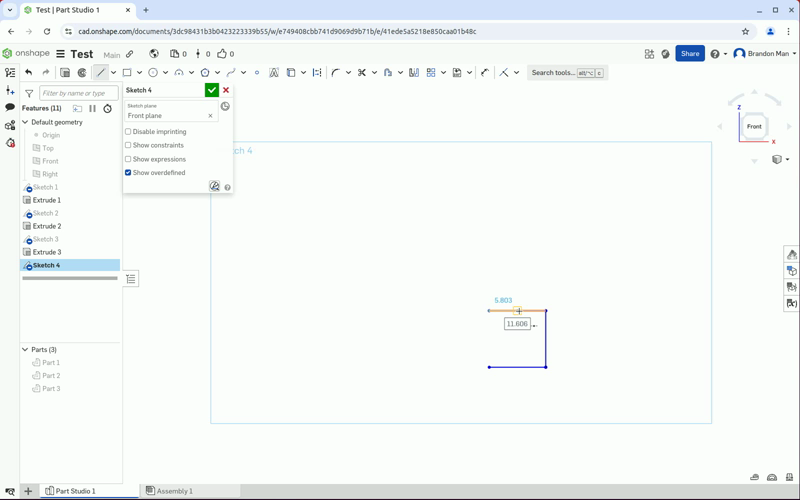
mouse_move(489, 367)
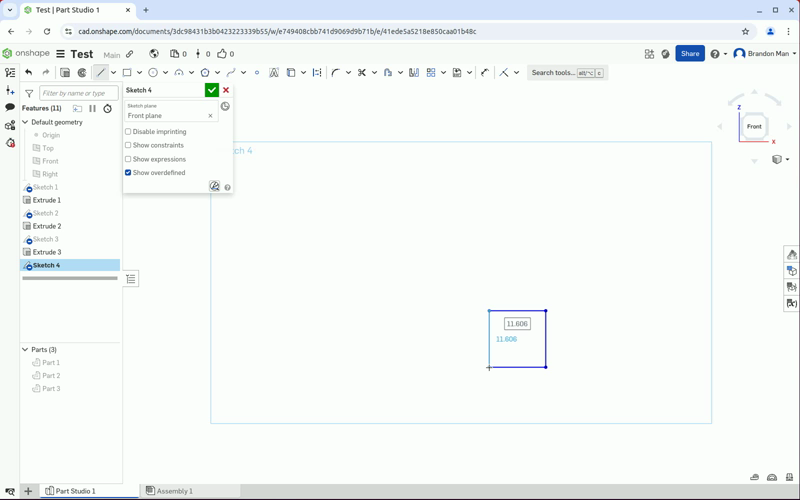
key_up(shift)
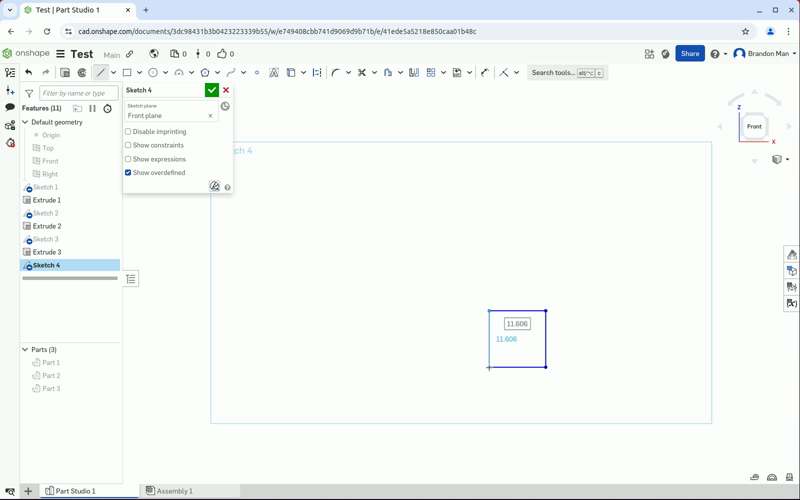
click(489, 367)
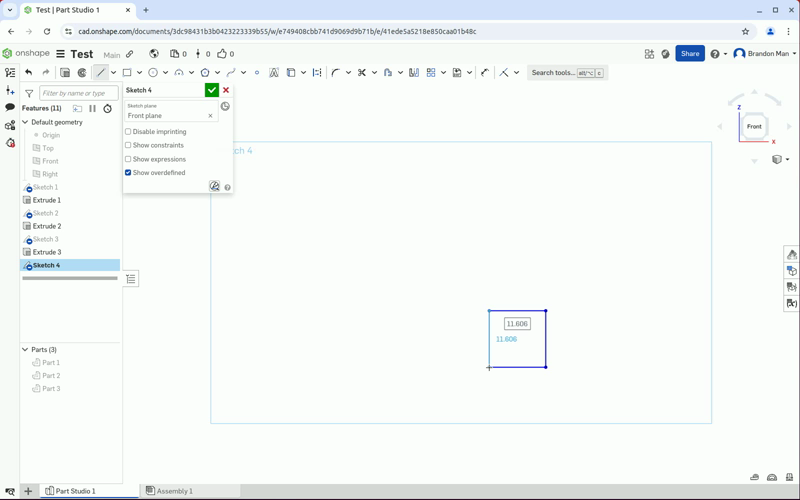
key(esc)
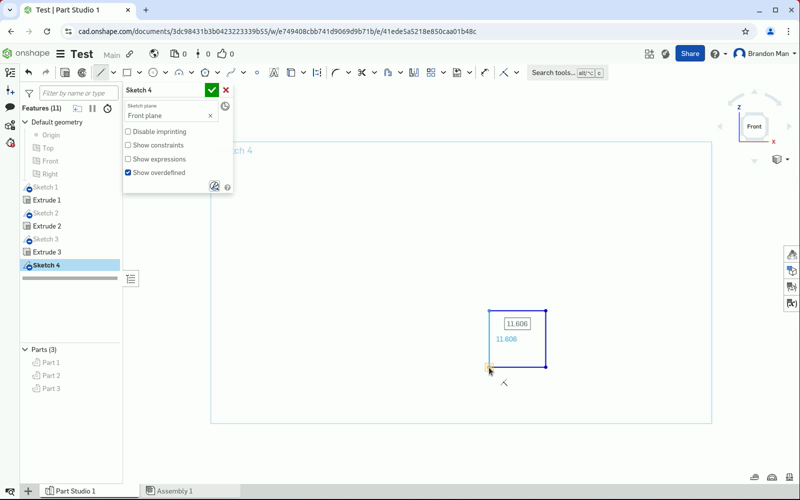
mouse_move(497, 353)
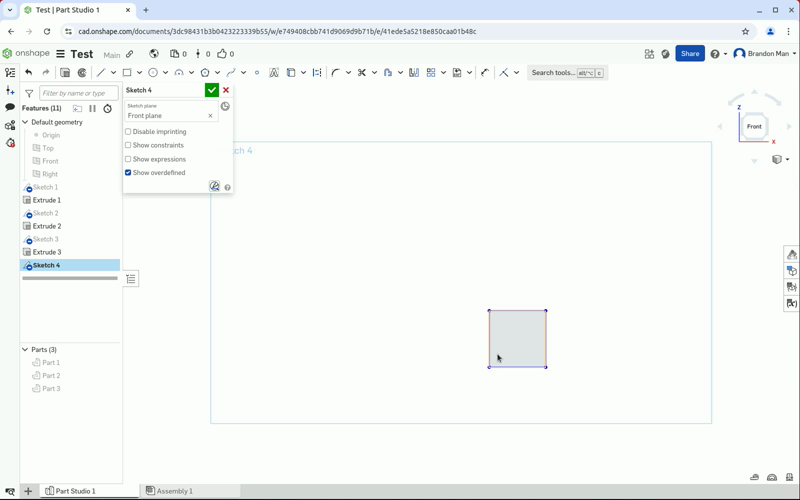
click(497, 353)
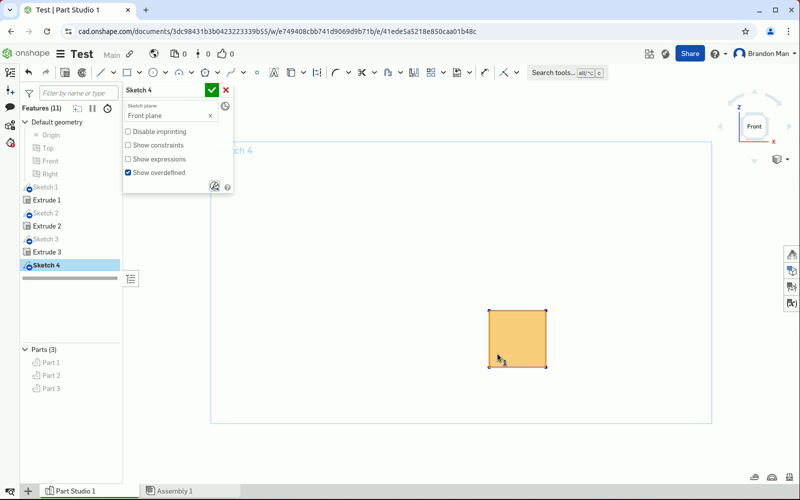
mouse_move(73, 352)
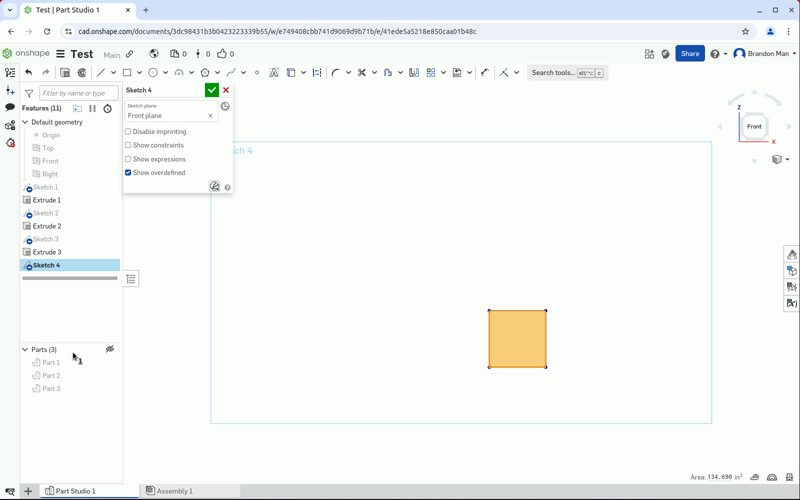
key(shift+y)
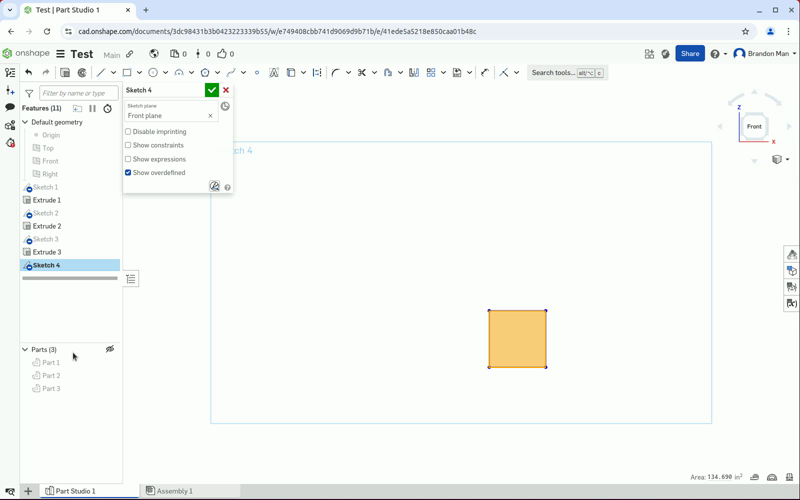
key(shift+e)
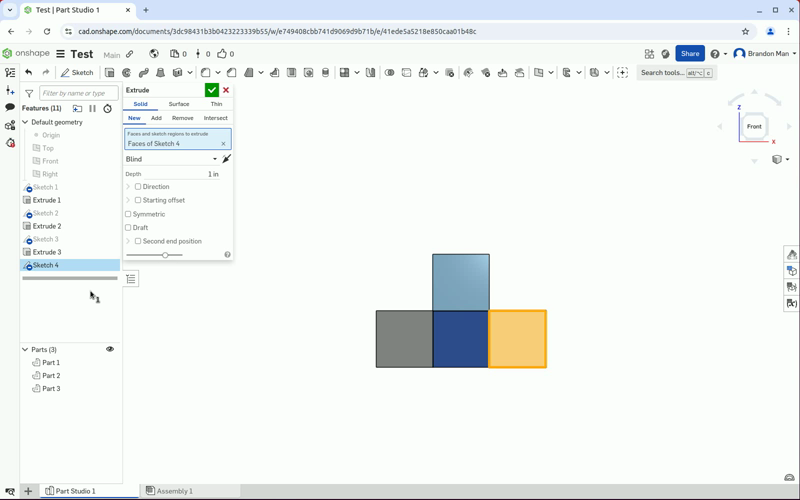
mouse_move(143, 106)
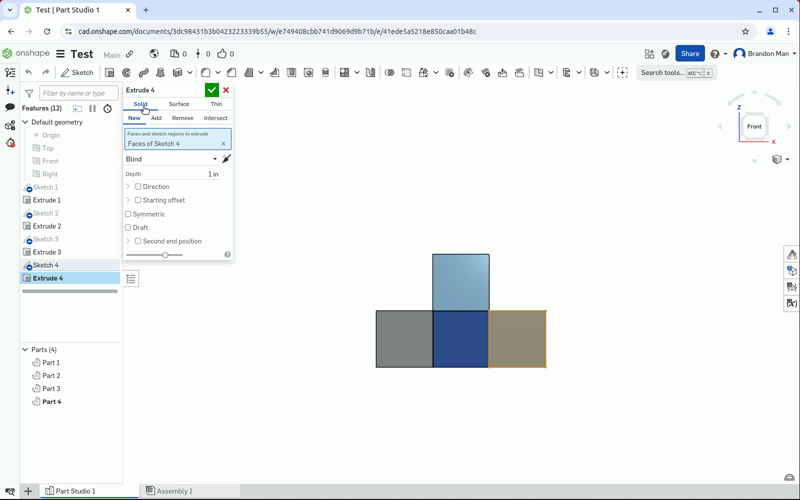
click(143, 106)
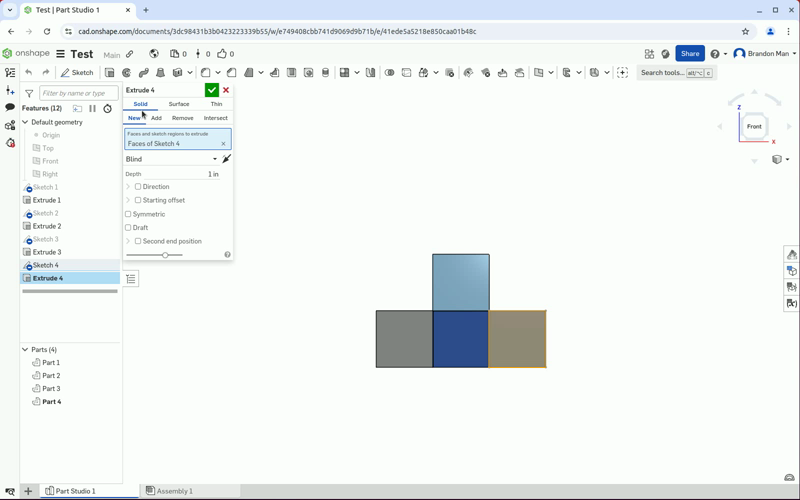
mouse_move(137, 120)
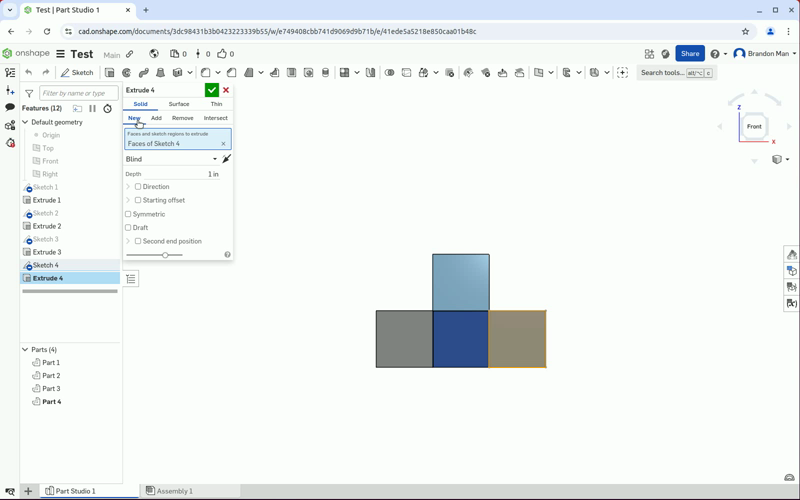
click(137, 120)
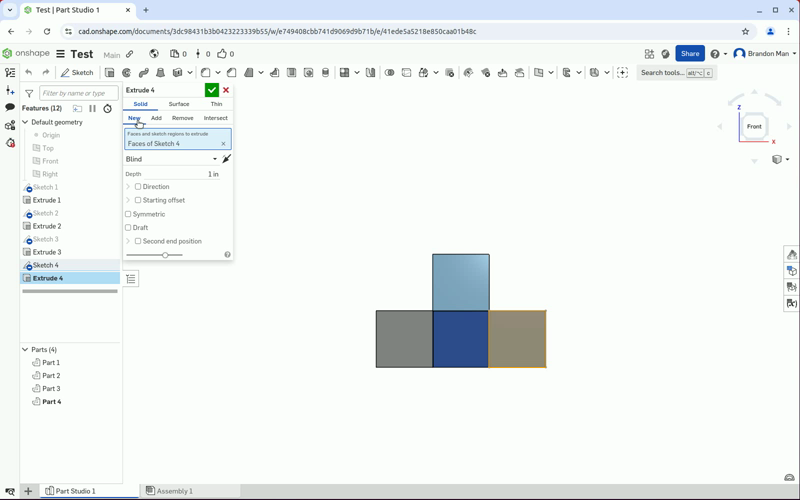
key(tab, 4)
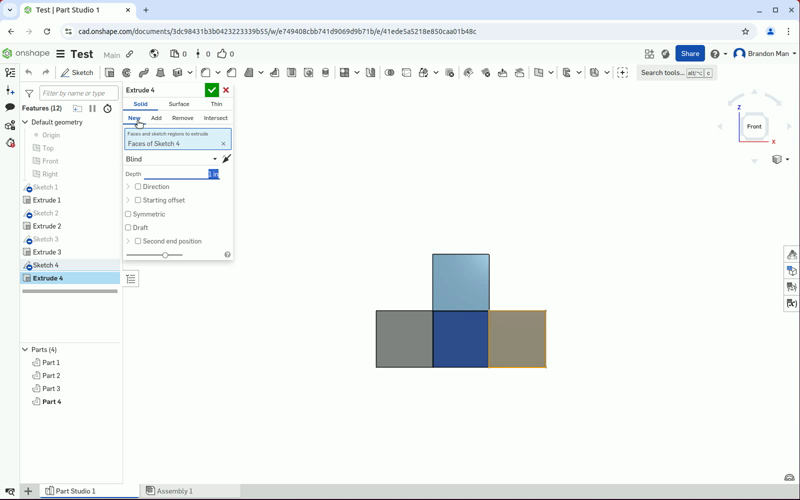
text(11.554)
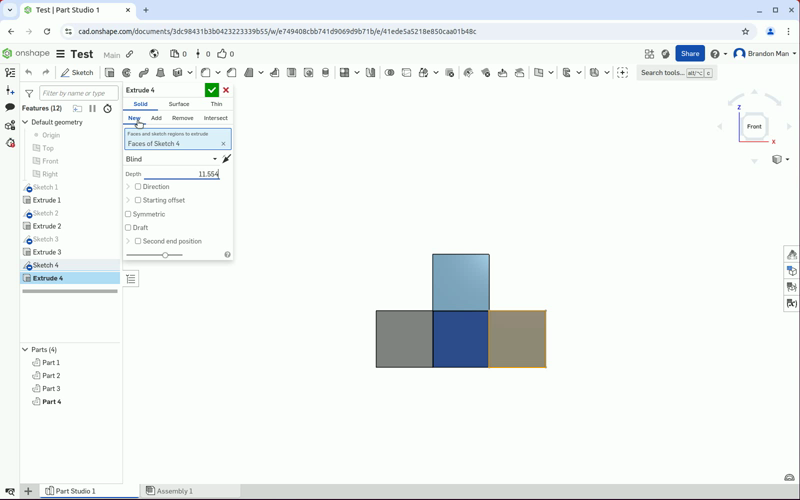
key(tab, 3)
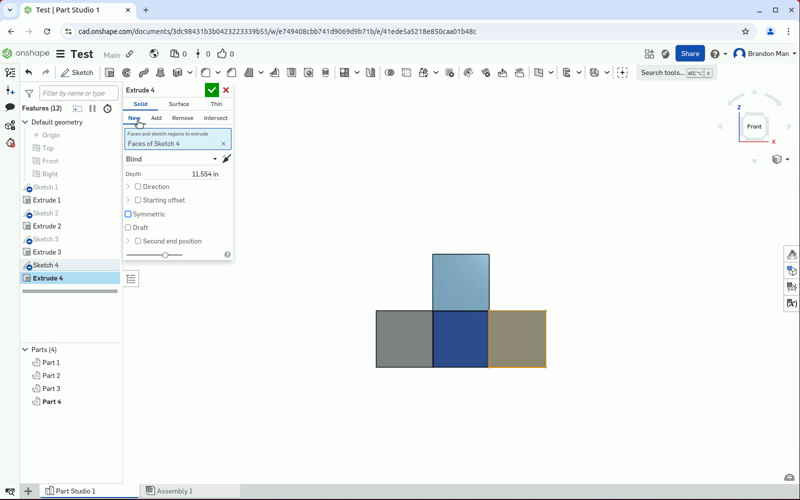
key(space)
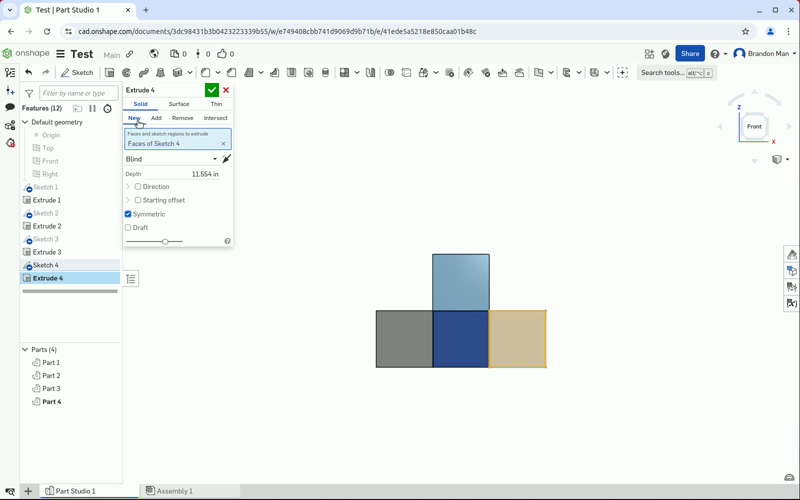
key(enter)
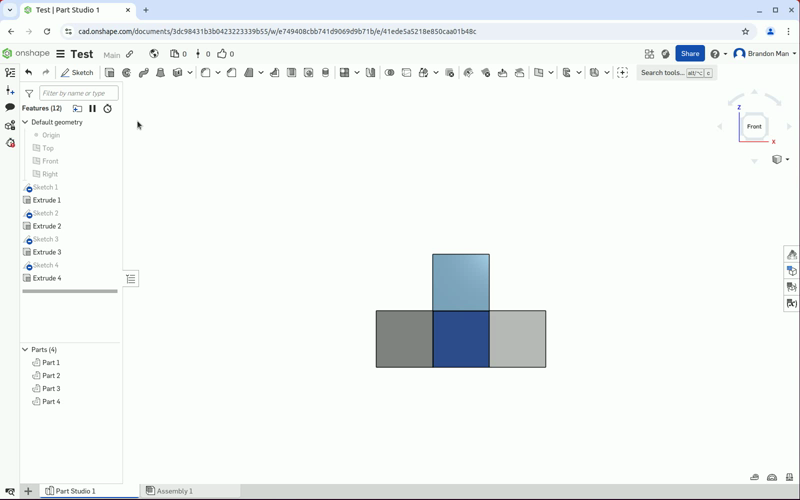
key(shift+h)
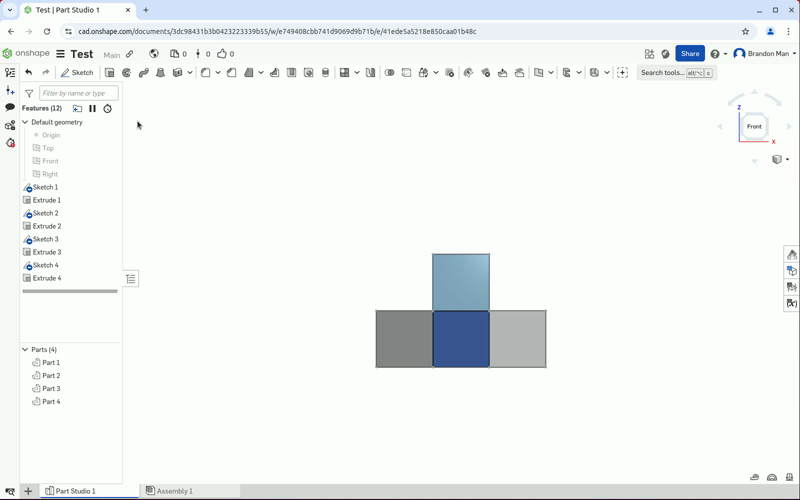
key(shift+h)
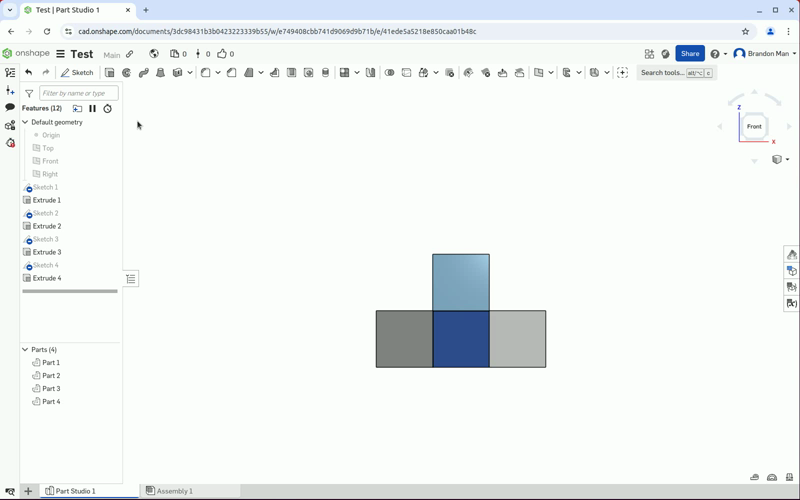
mouse_move(73, 189)
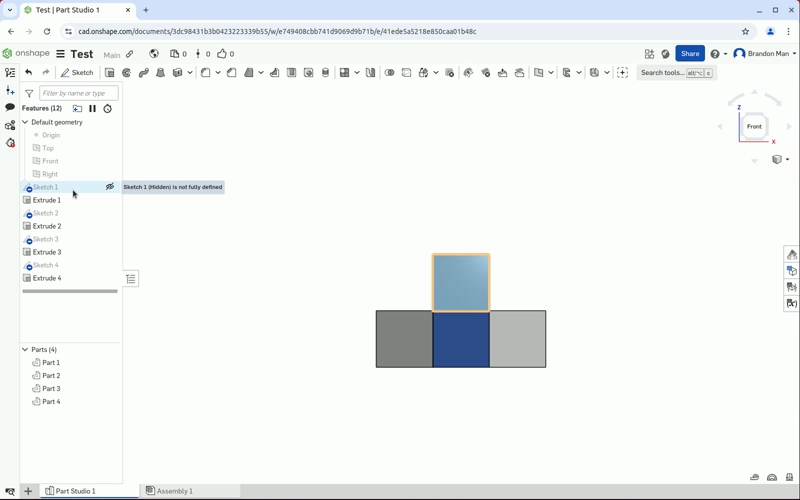
click(73, 189)
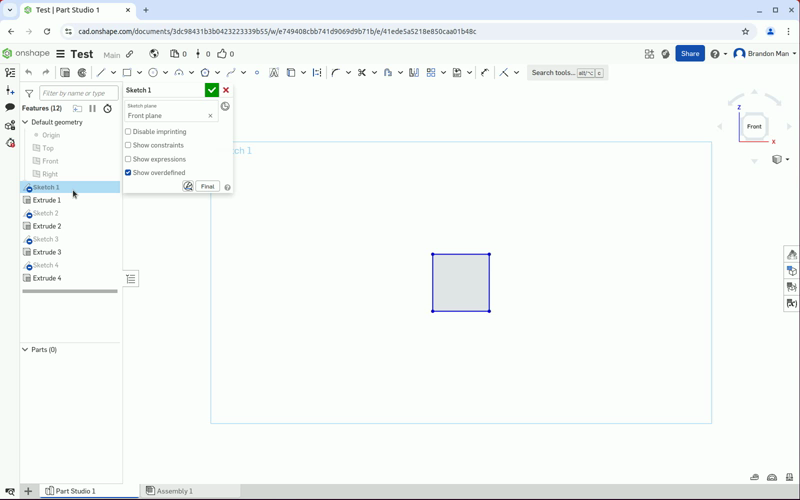
mouse_move(229, 92)
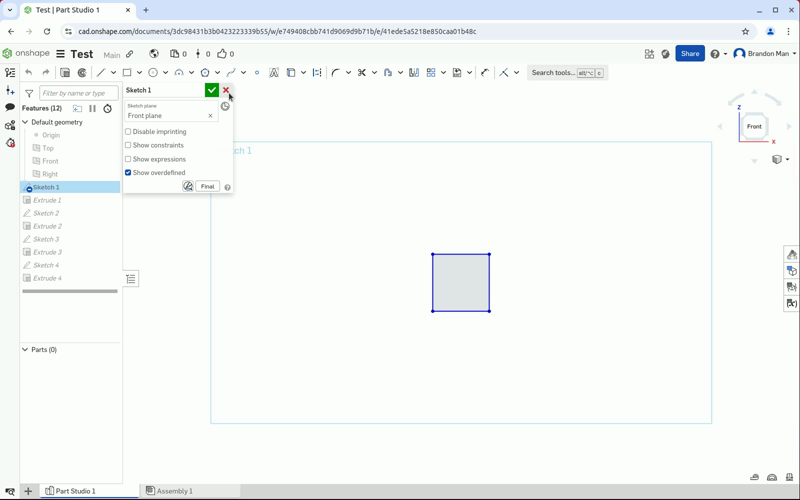
click(229, 92)
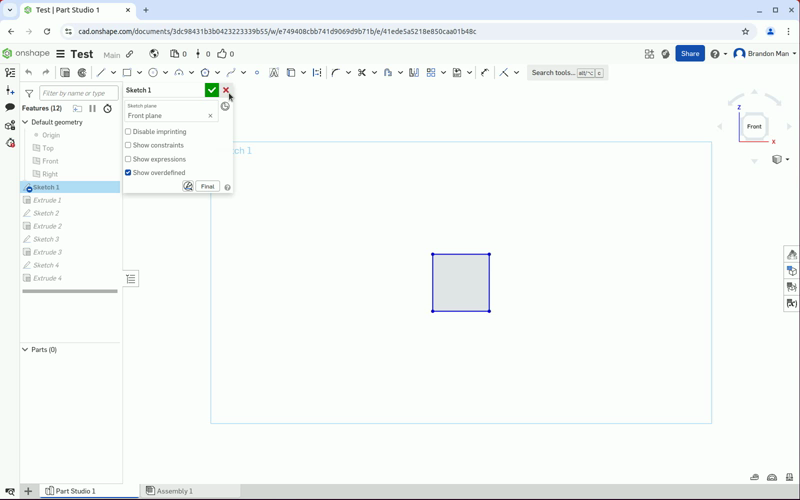
key(shift+s)
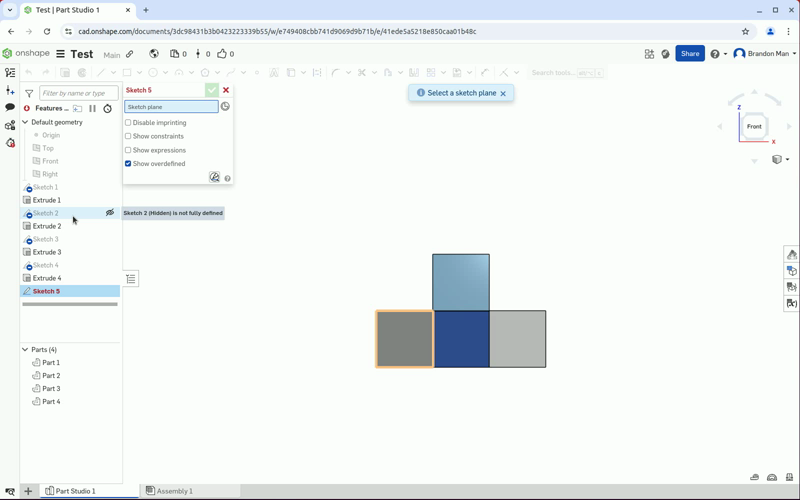
scroll(3)
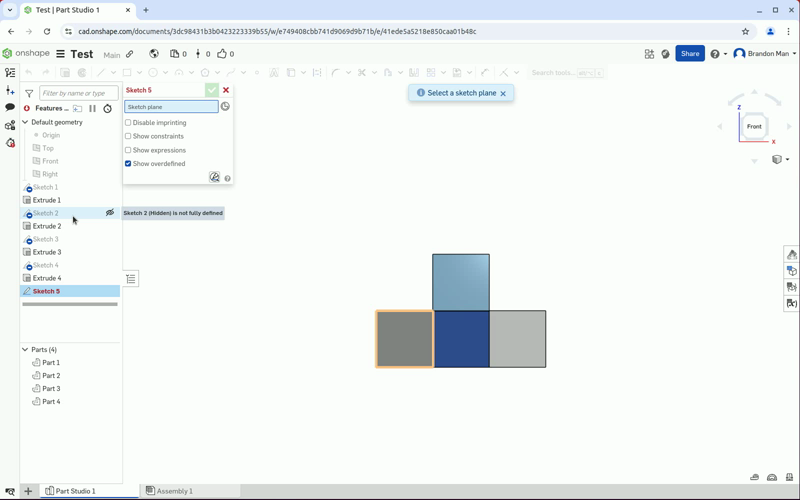
mouse_move(73, 163)
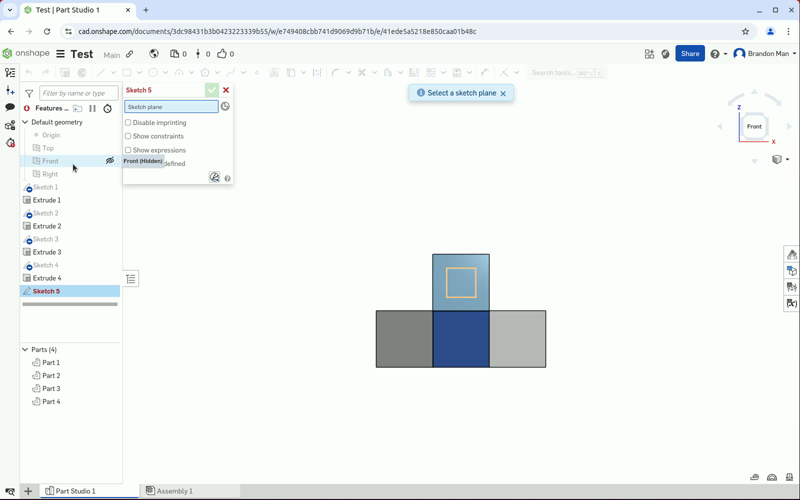
click(73, 163)
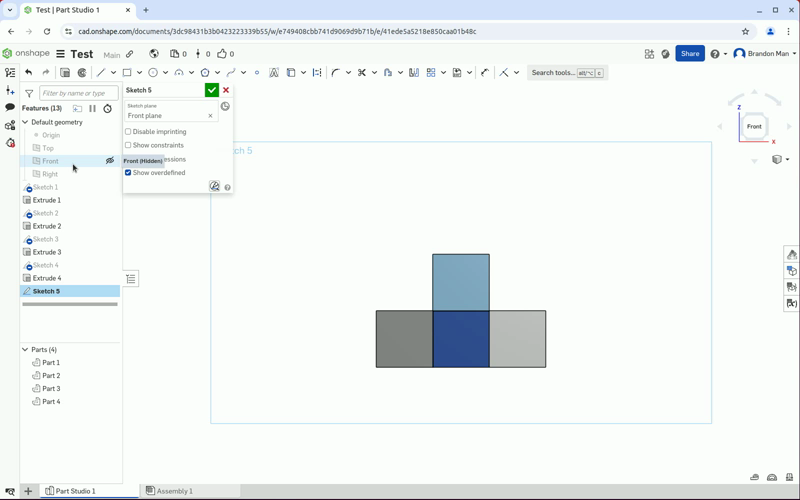
mouse_move(73, 352)
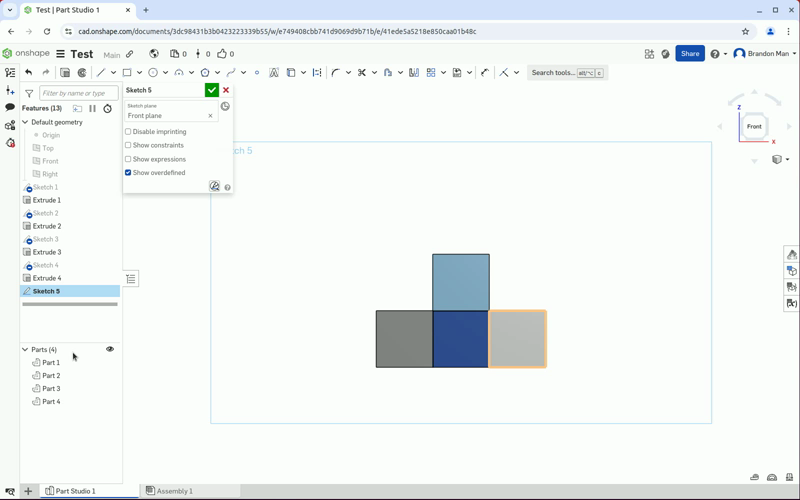
key(y)
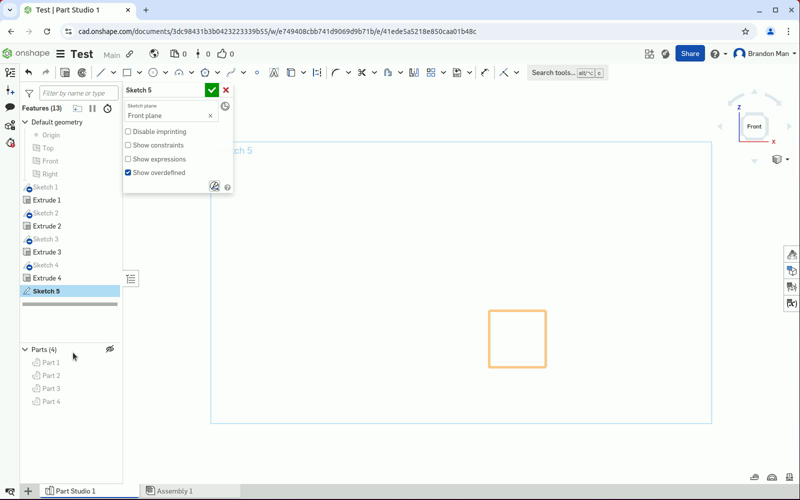
key(l)
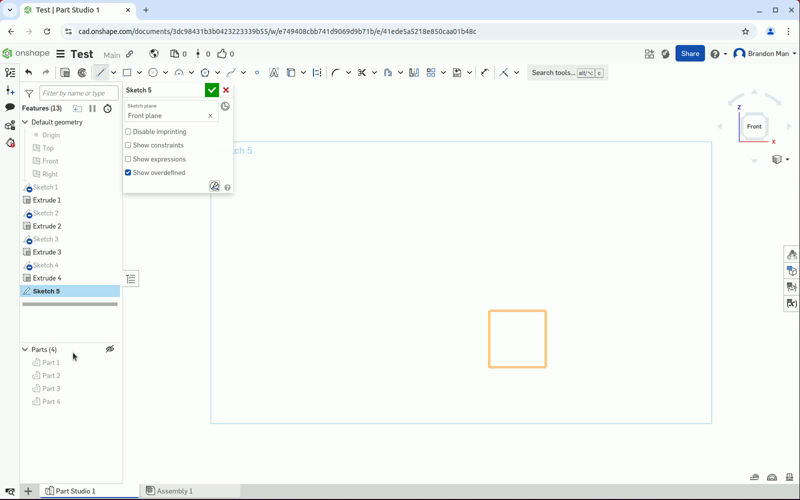
key_down(shift)
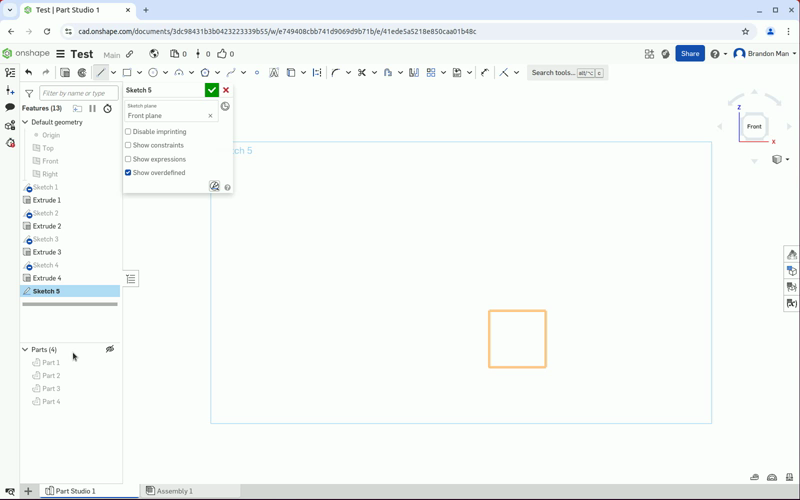
mouse_move(404, 339)
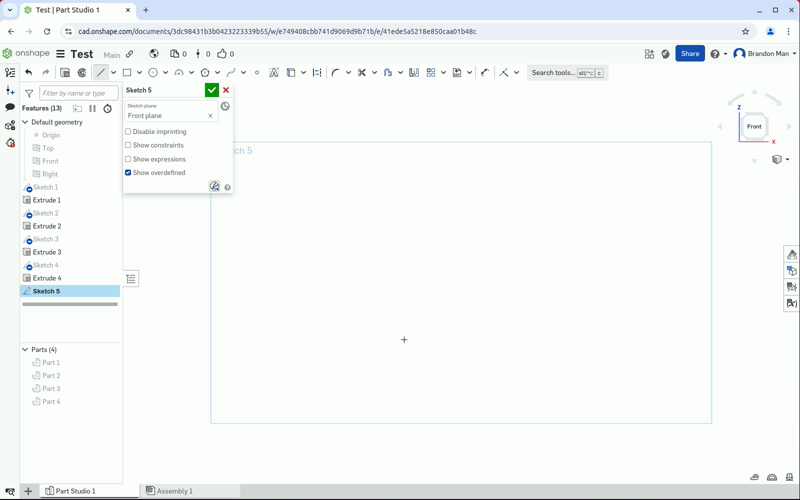
click(404, 339)
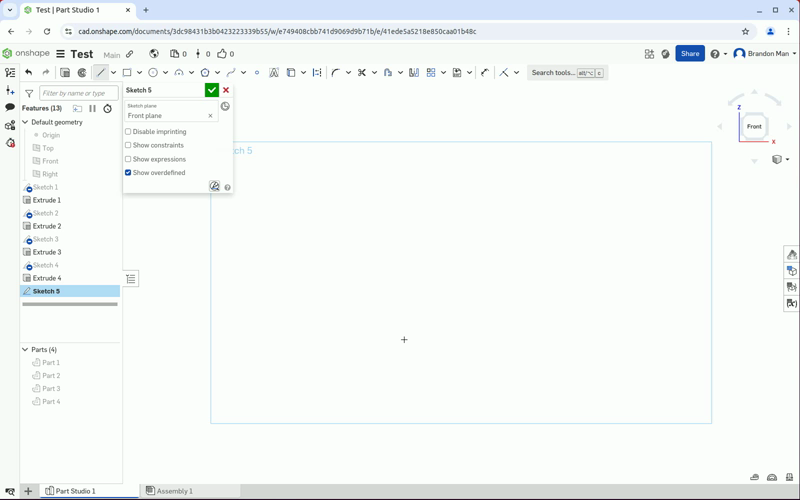
key_up(shift)
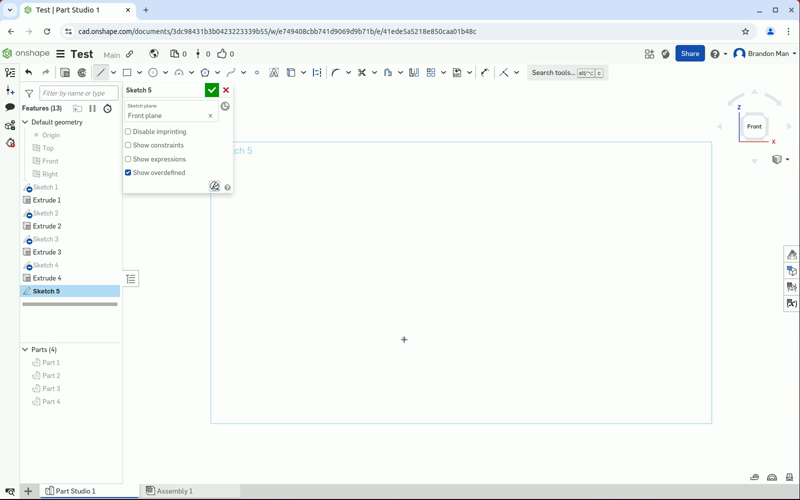
key_down(shift)
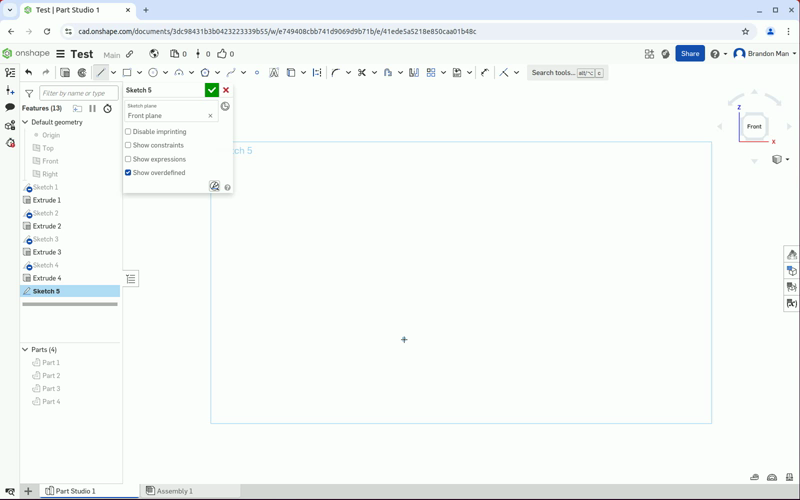
mouse_move(434, 339)
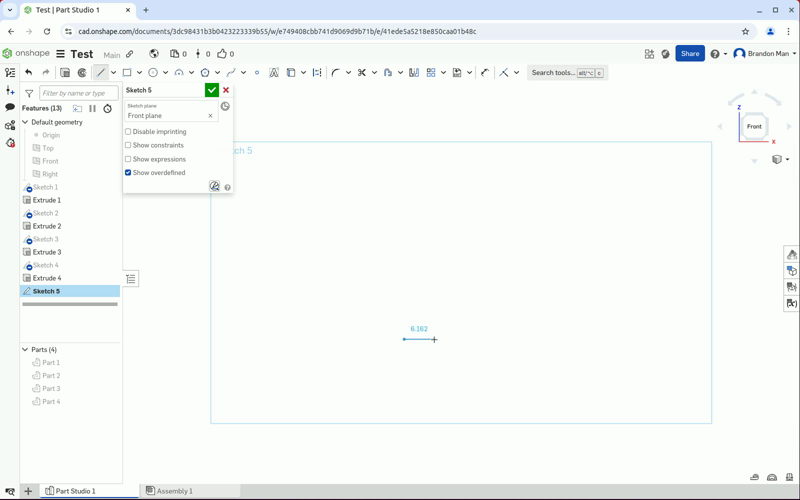
mouse_move(461, 339)
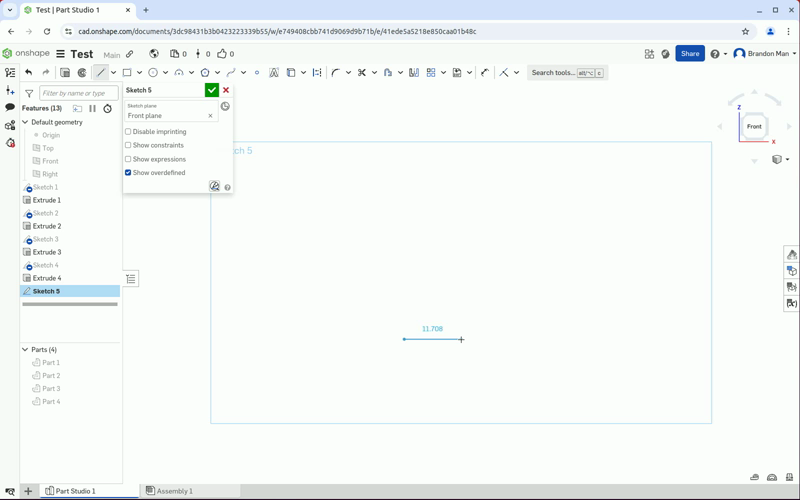
click(461, 339)
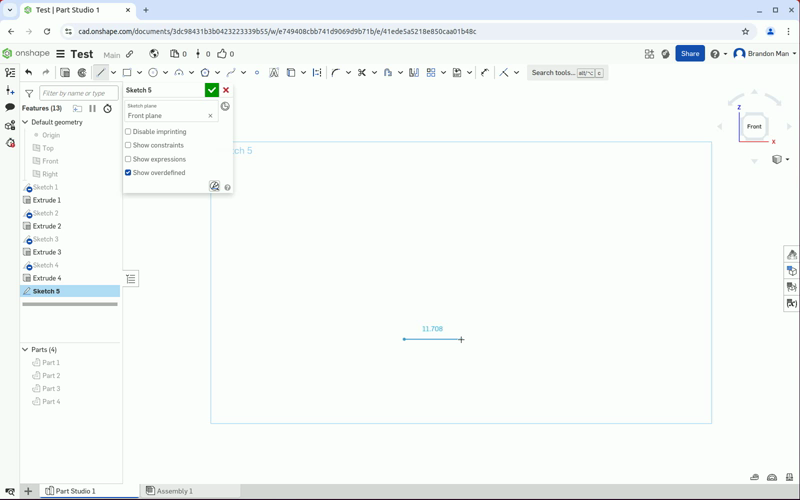
key_up(shift)
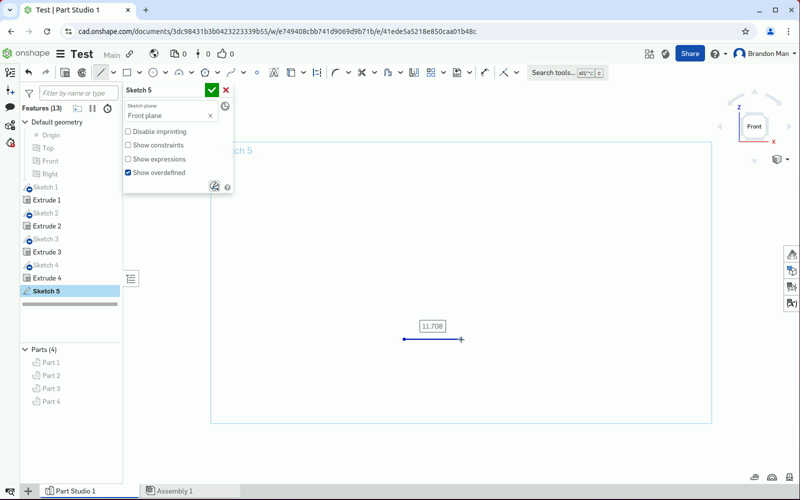
key_down(shift)
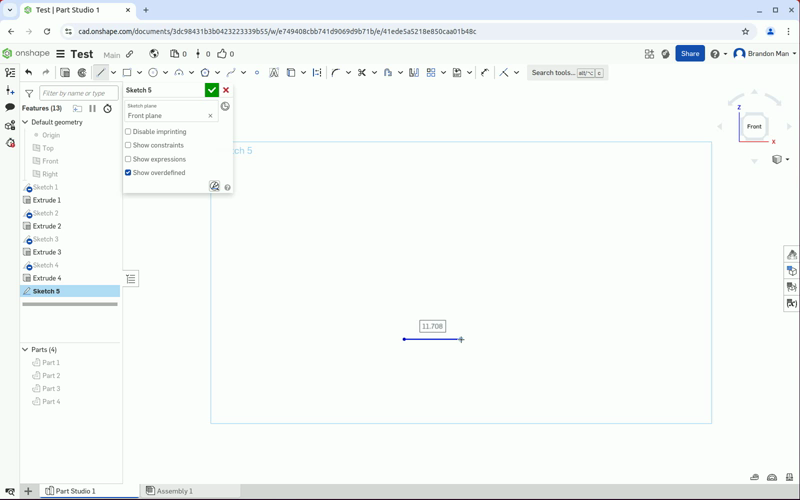
mouse_move(491, 339)
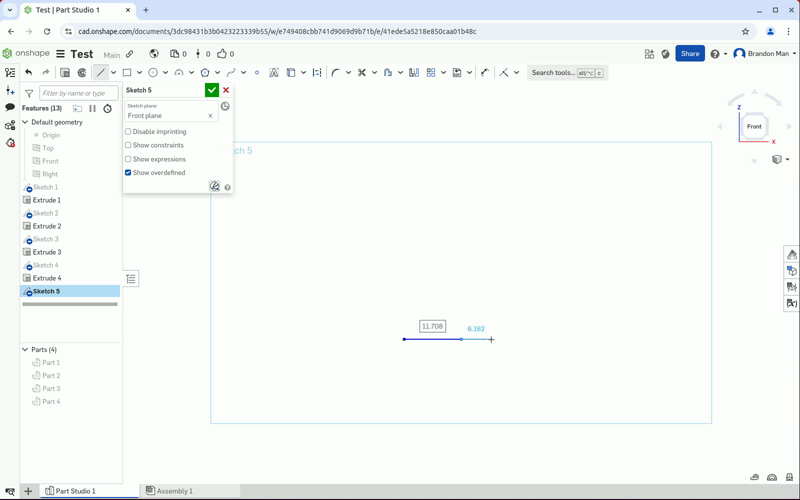
mouse_move(461, 282)
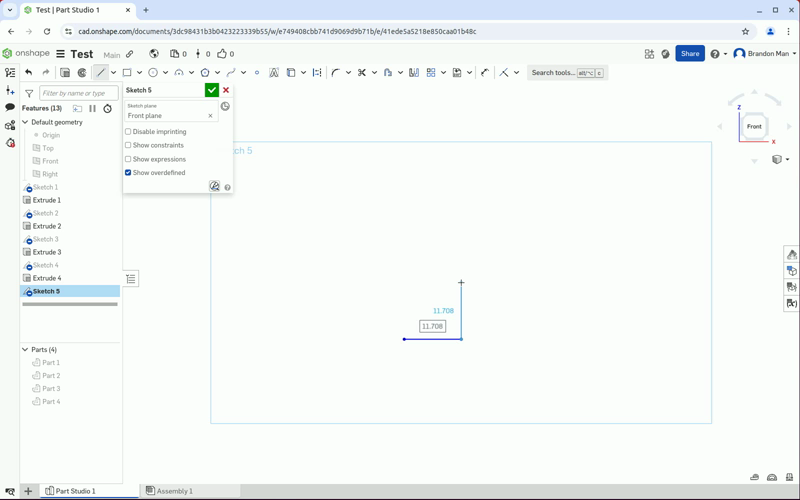
click(461, 282)
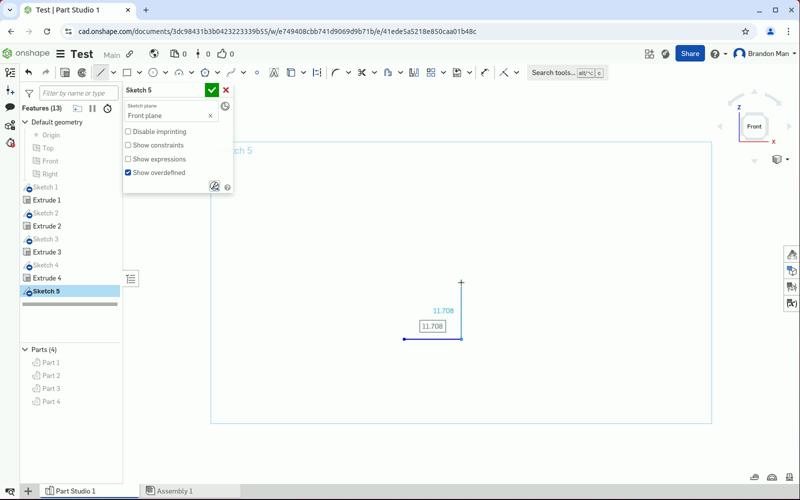
key_up(shift)
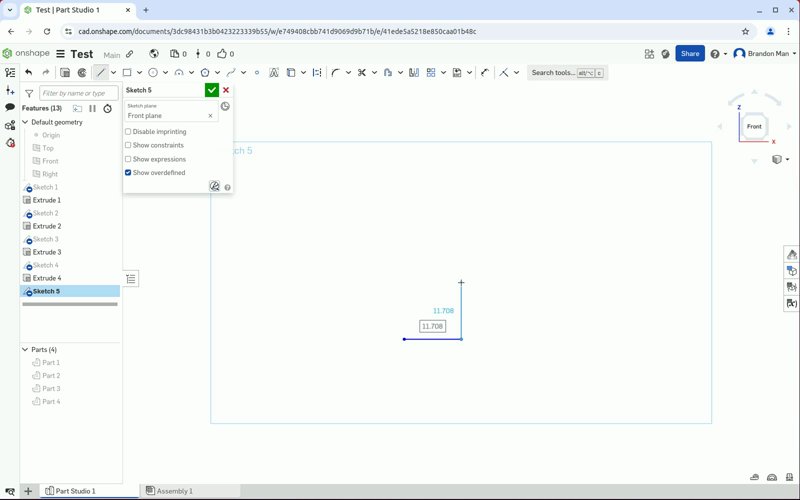
key_down(shift)
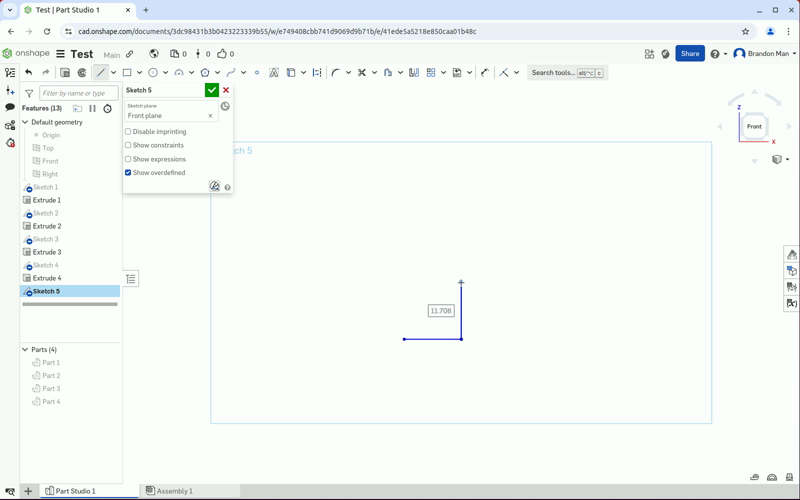
mouse_move(491, 282)
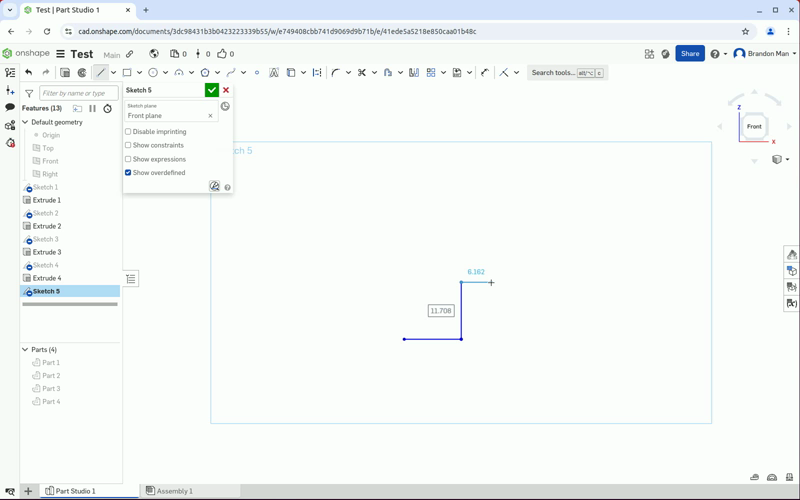
mouse_move(404, 282)
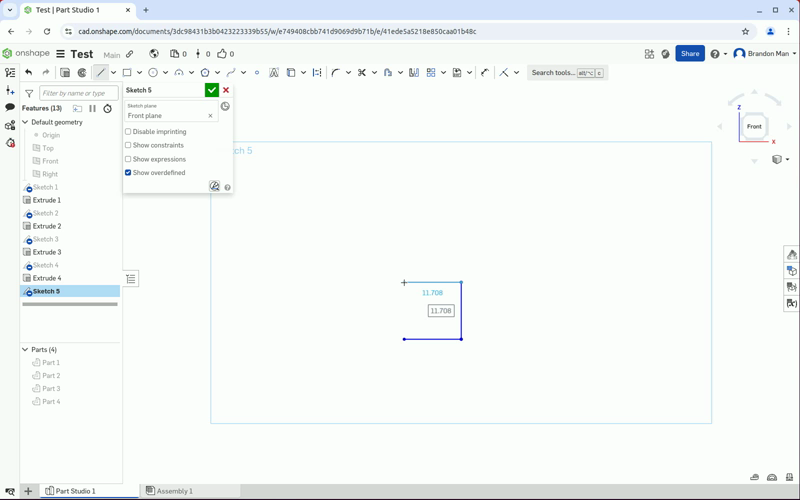
click(404, 282)
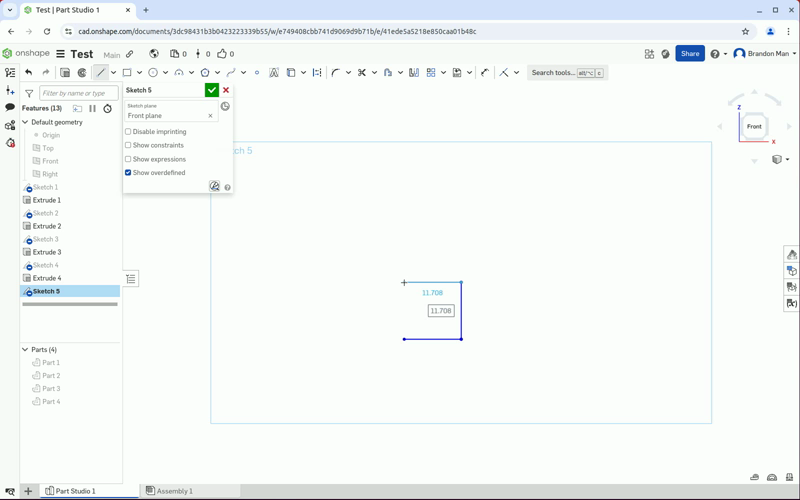
key_up(shift)
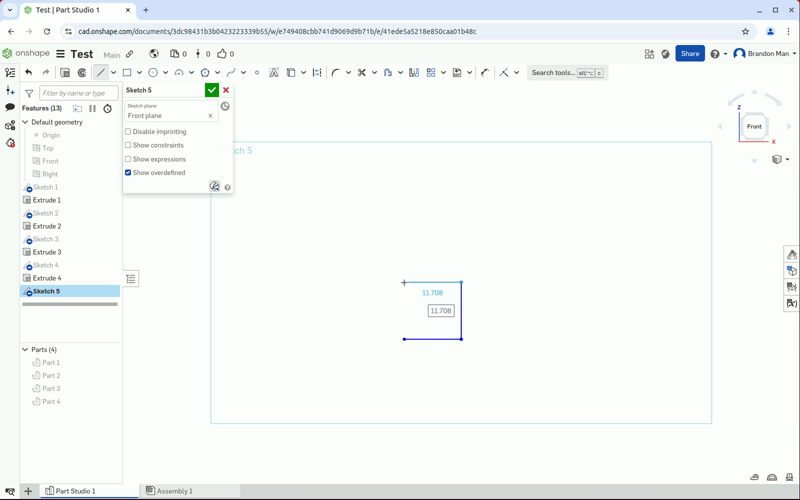
mouse_move(434, 282)
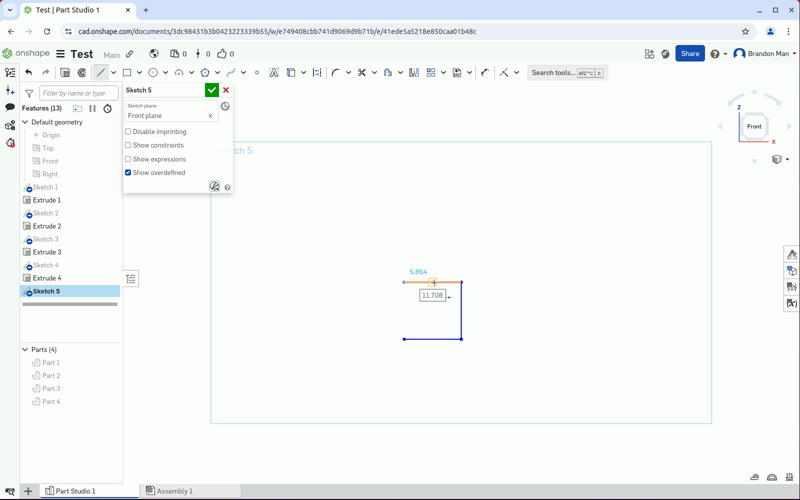
key_down(shift)
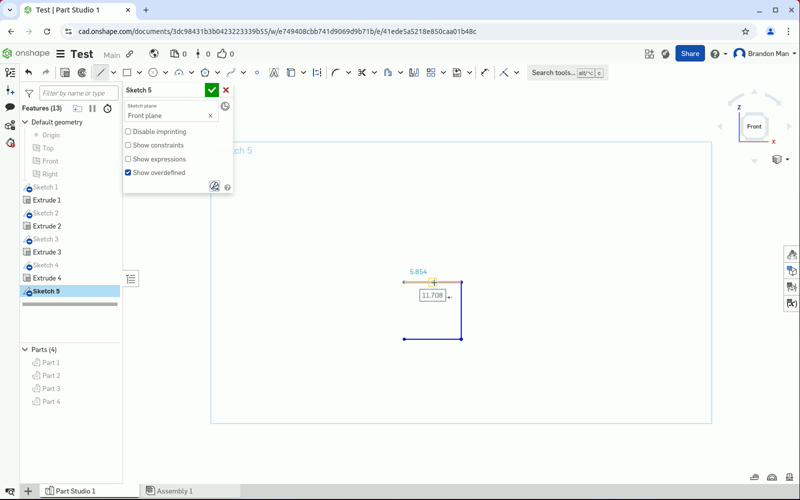
mouse_move(404, 339)
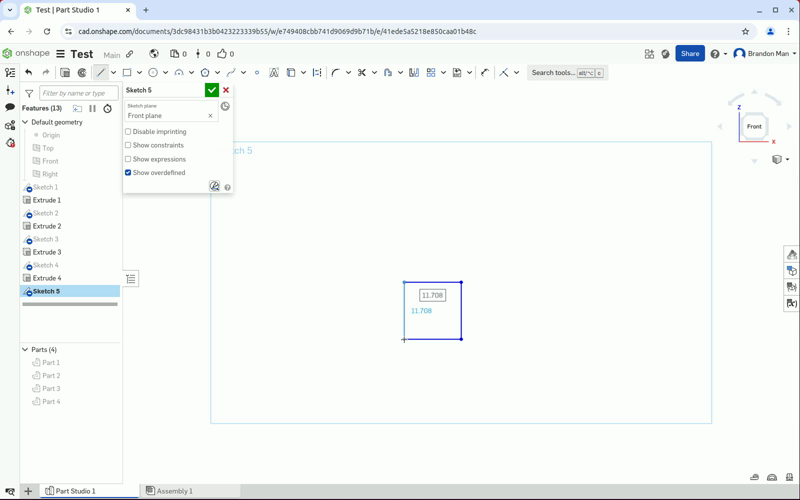
key_up(shift)
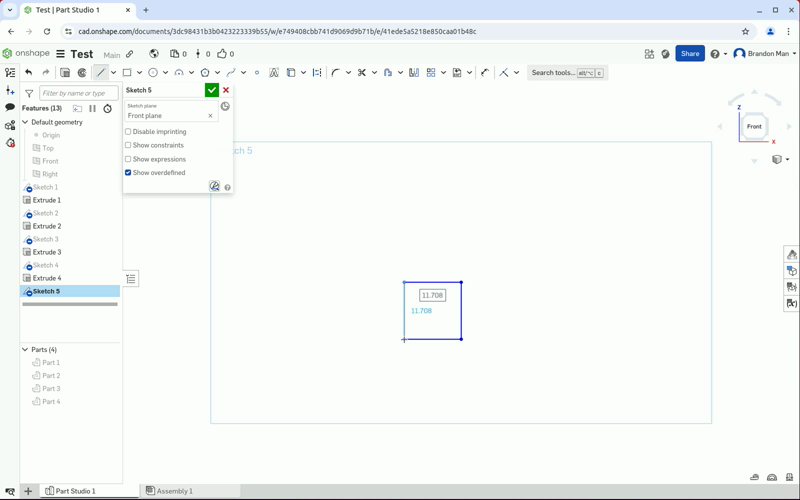
click(404, 339)
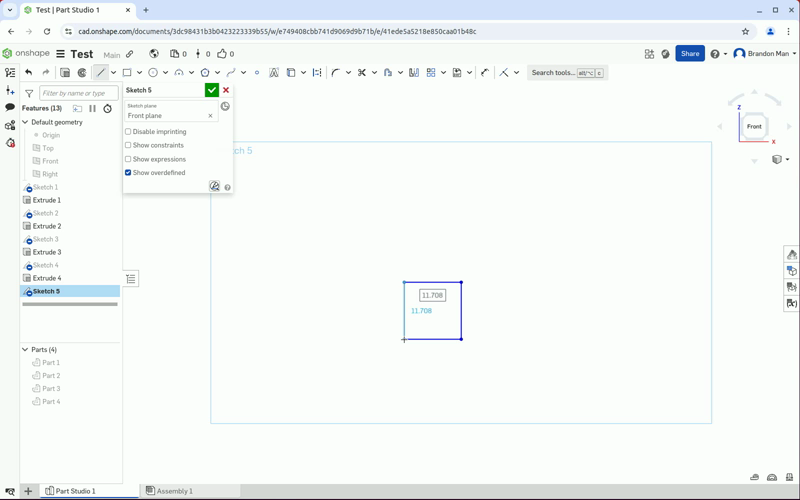
key(esc)
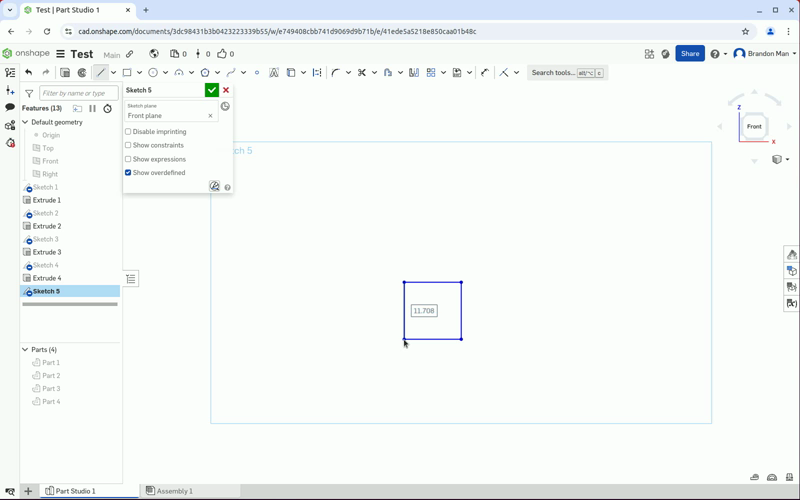
mouse_move(427, 298)
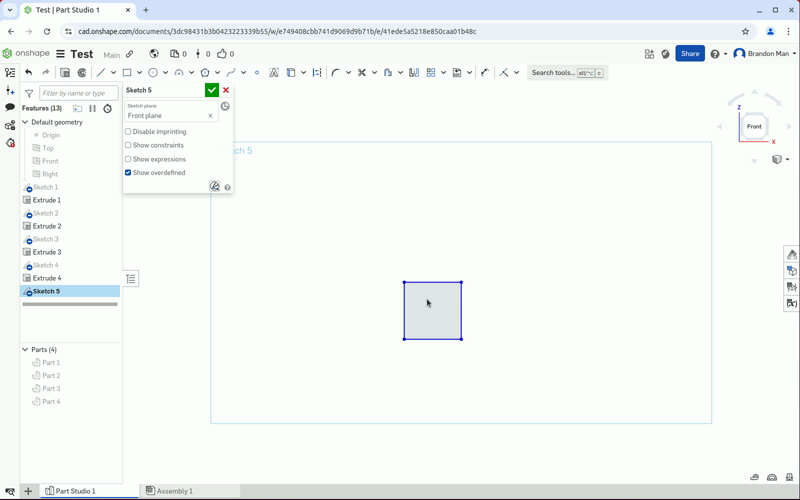
click(427, 298)
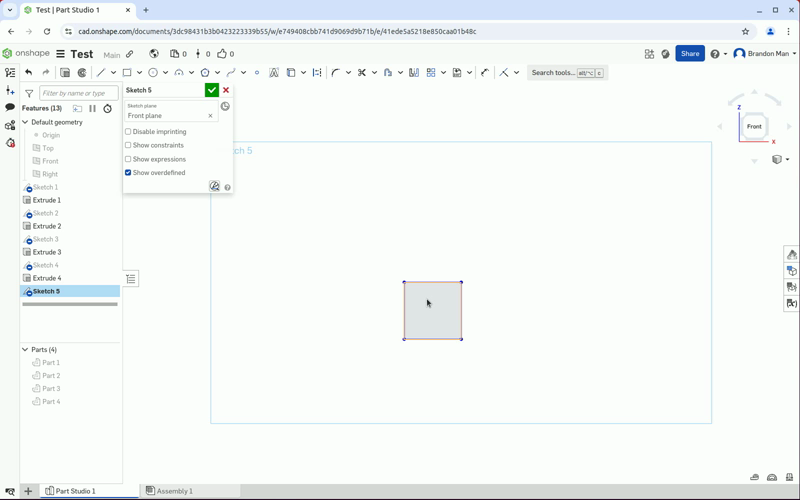
mouse_move(73, 352)
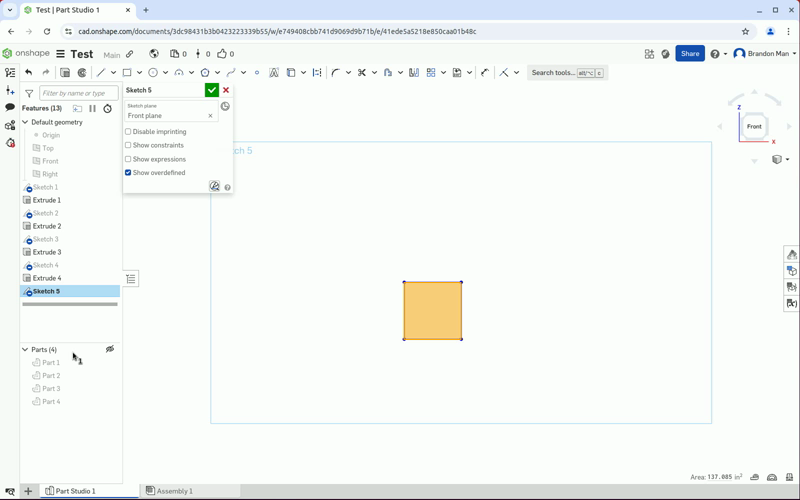
key(shift+y)
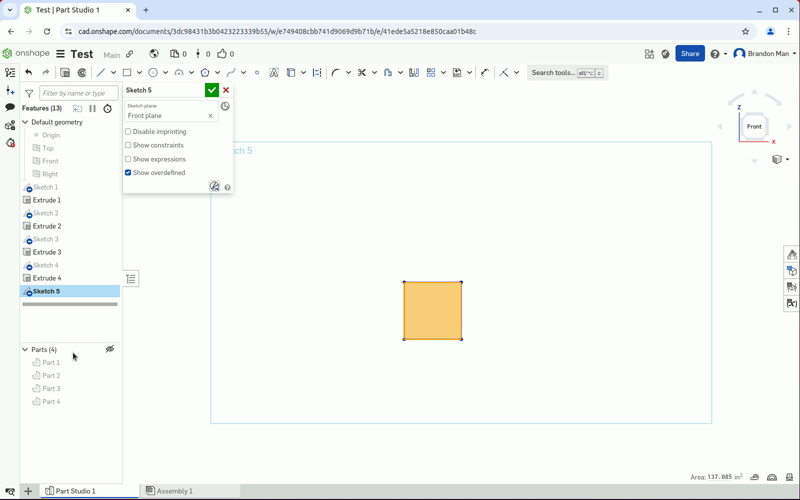
key(shift+e)
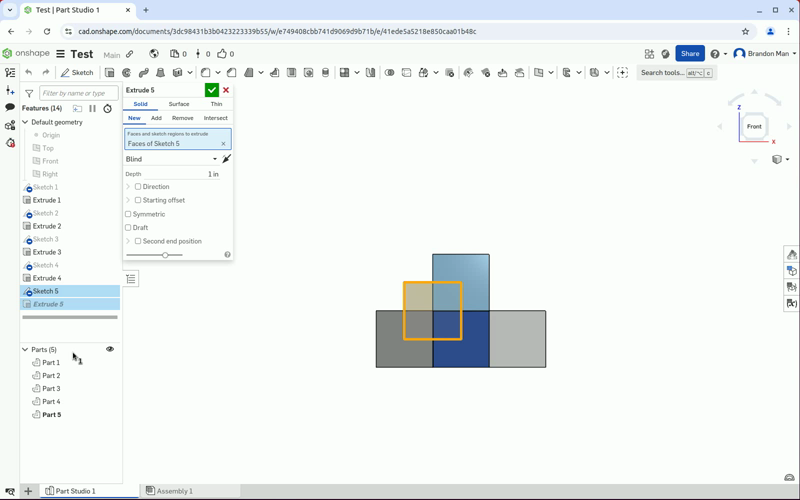
mouse_move(143, 106)
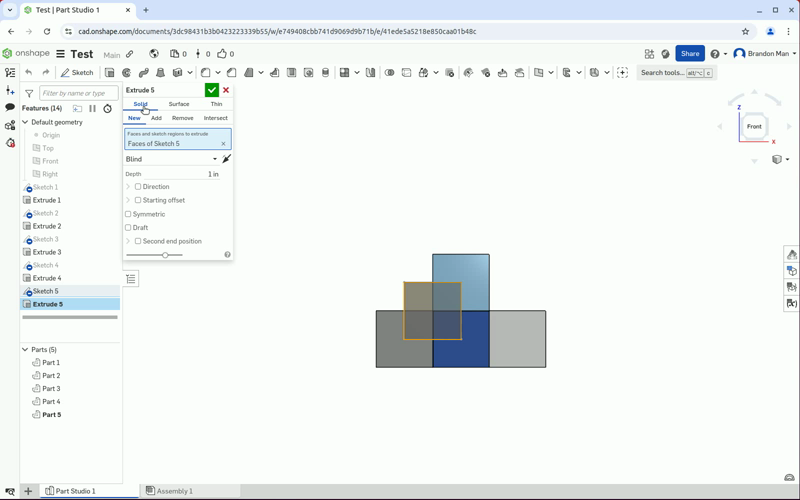
click(143, 106)
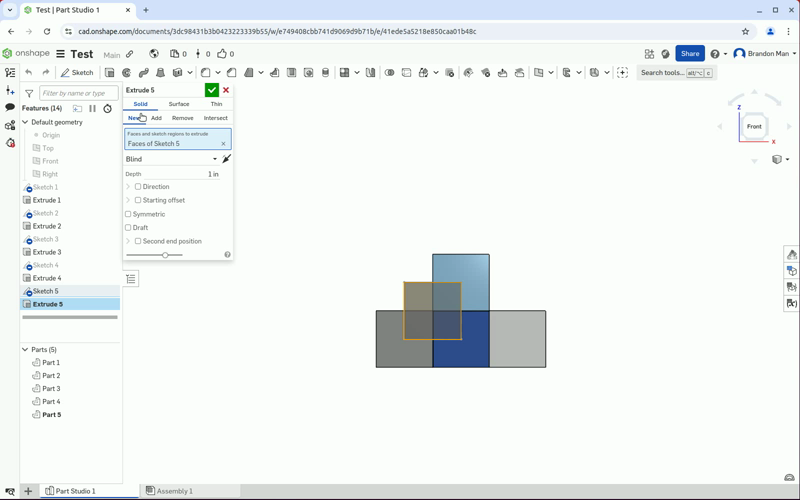
mouse_move(137, 120)
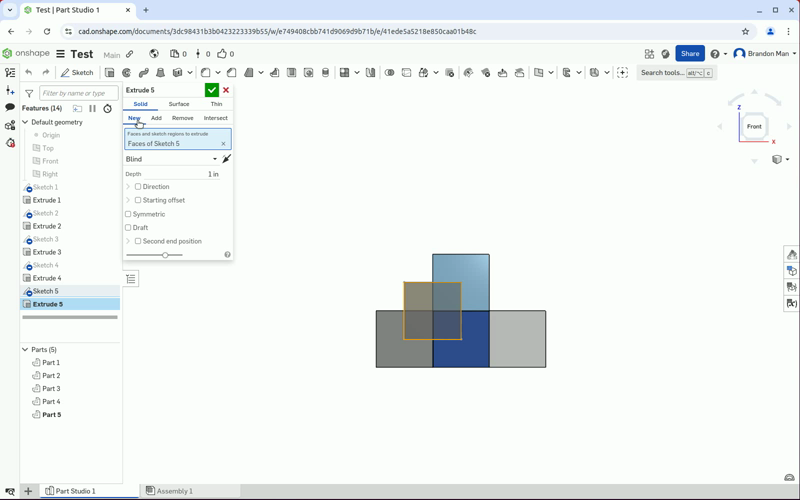
click(137, 120)
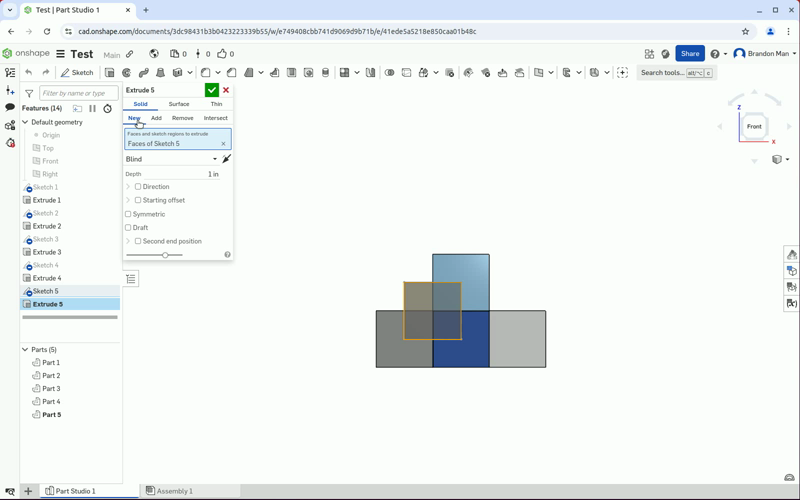
key(tab, 4)
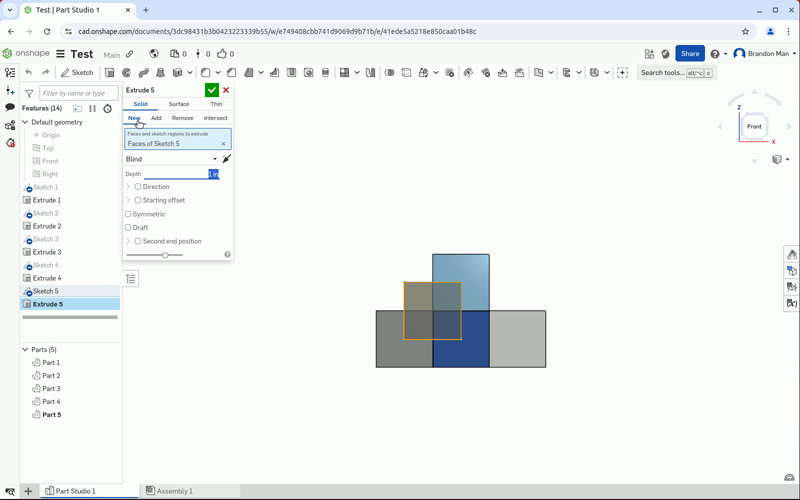
text(23.108)
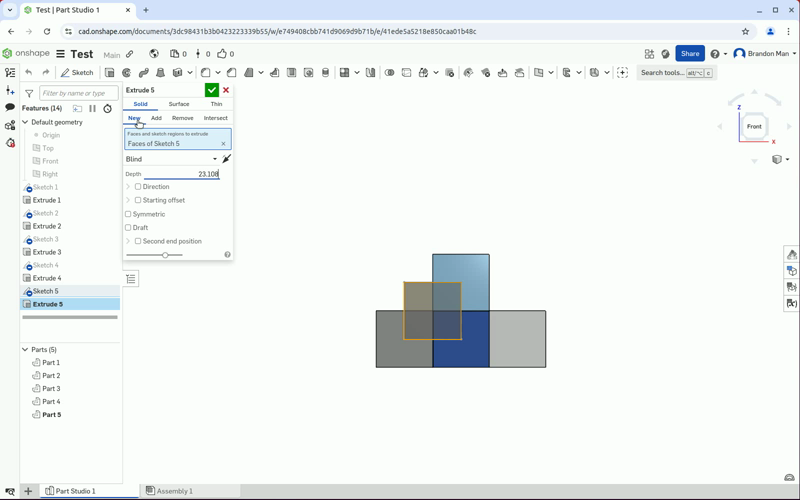
key(enter)
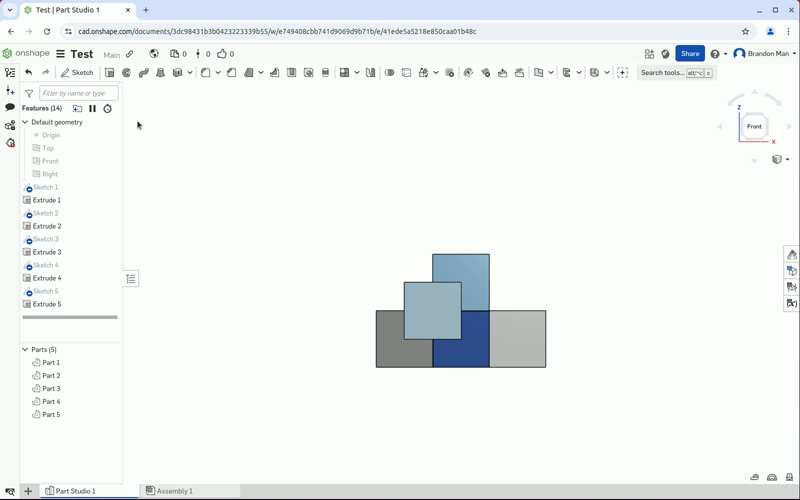
key(shift+h)
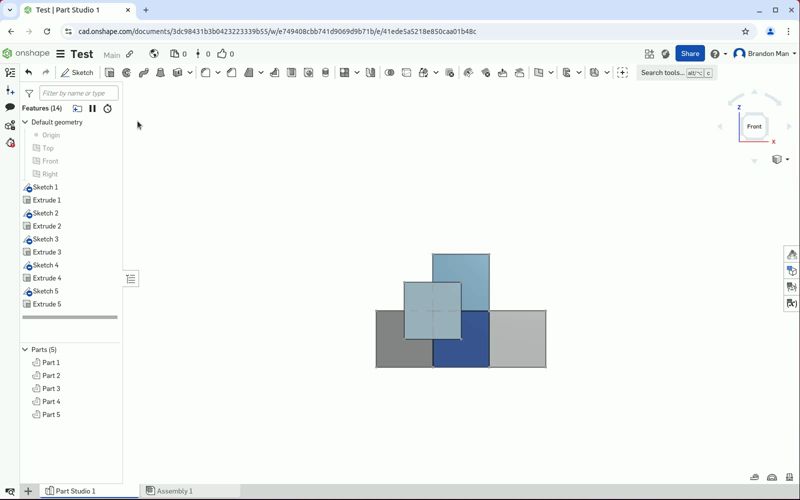
key(shift+h)
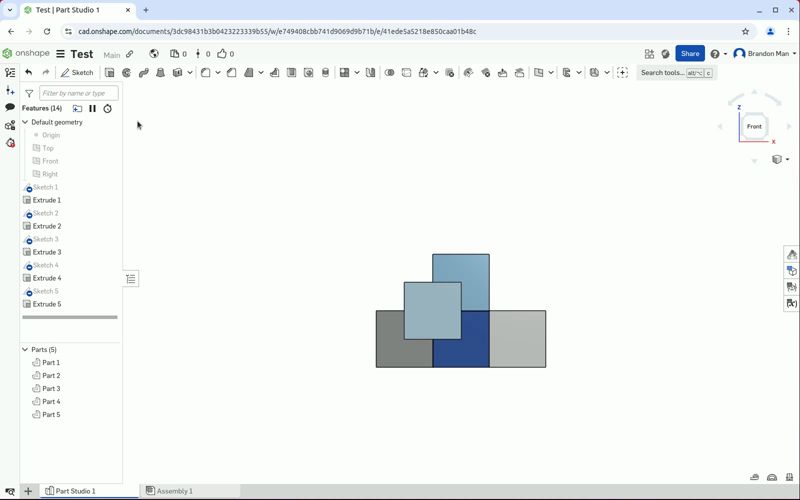
mouse_move(73, 189)
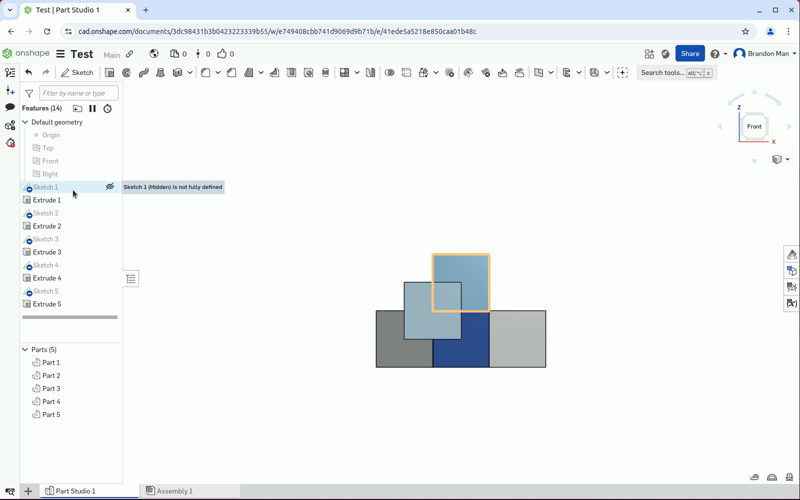
click(73, 189)
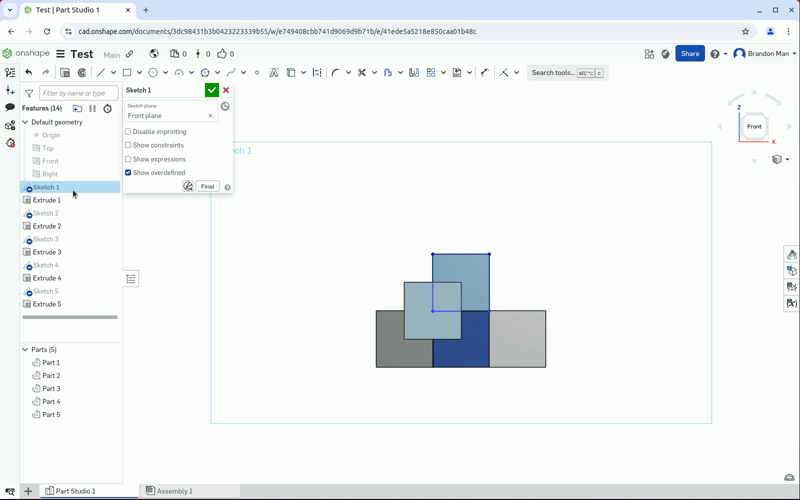
mouse_move(229, 92)
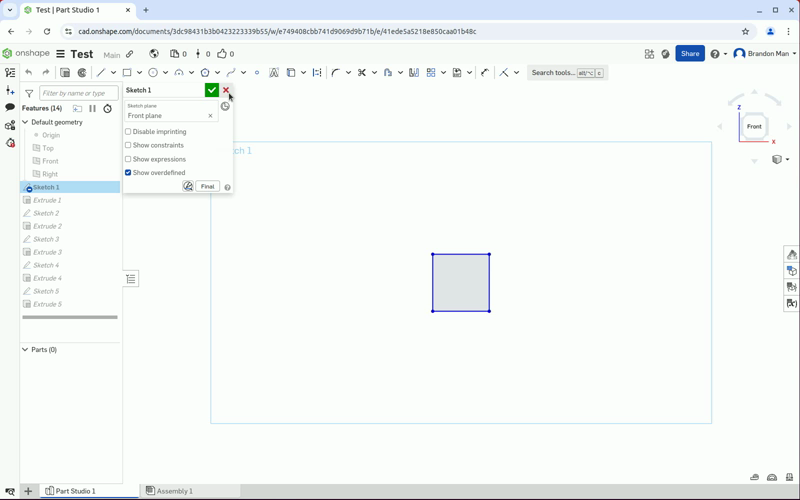
click(229, 92)
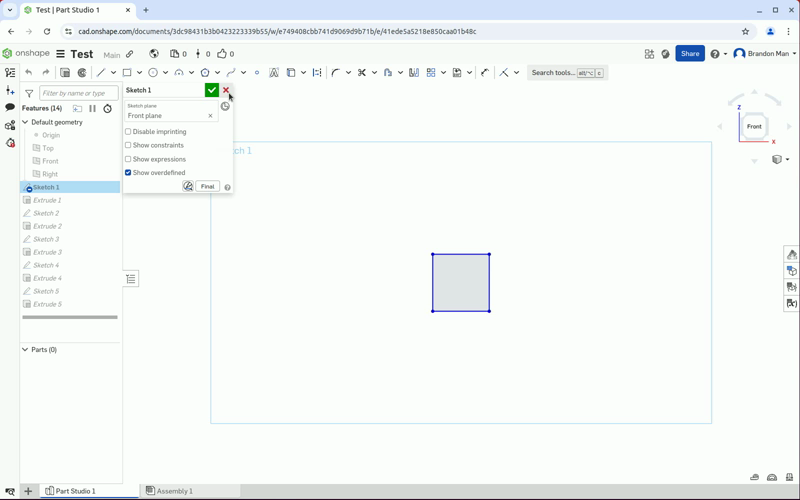
key(shift+s)
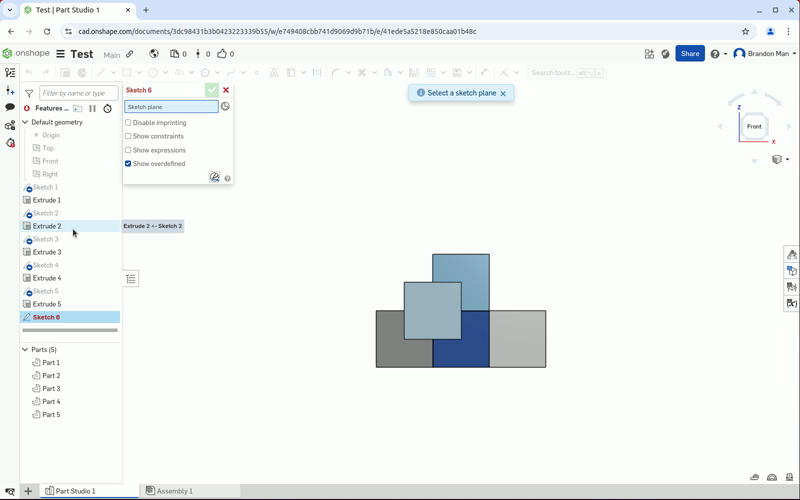
scroll(3)
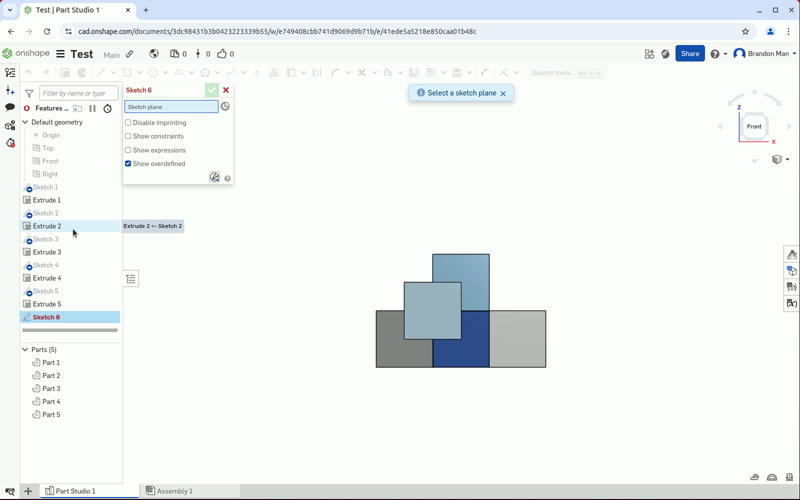
mouse_move(73, 163)
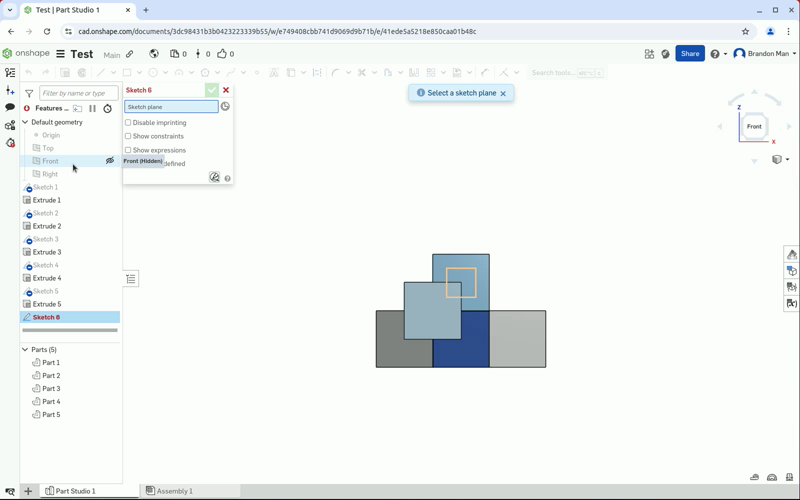
click(73, 163)
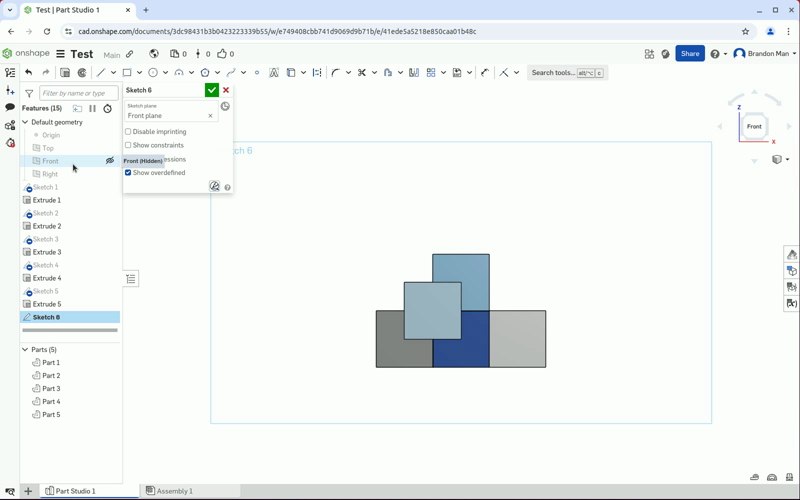
mouse_move(73, 352)
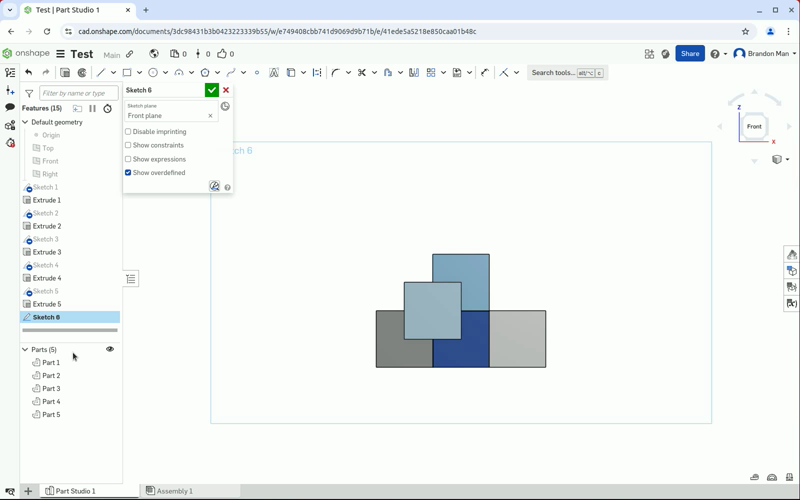
key(y)
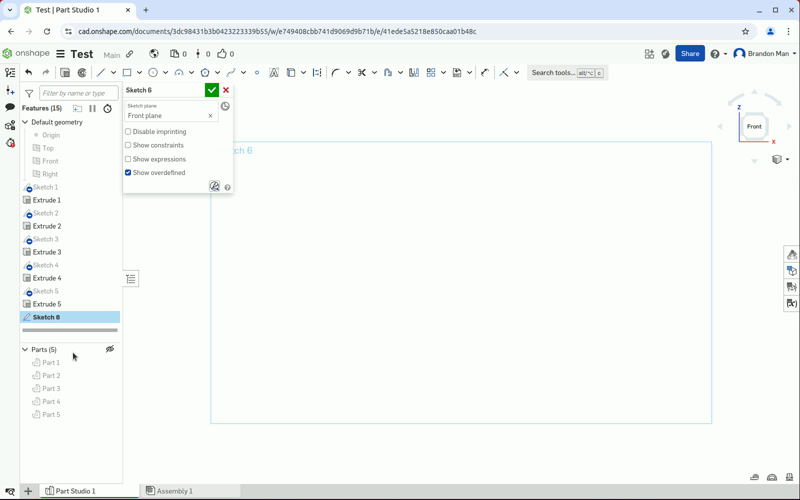
key(l)
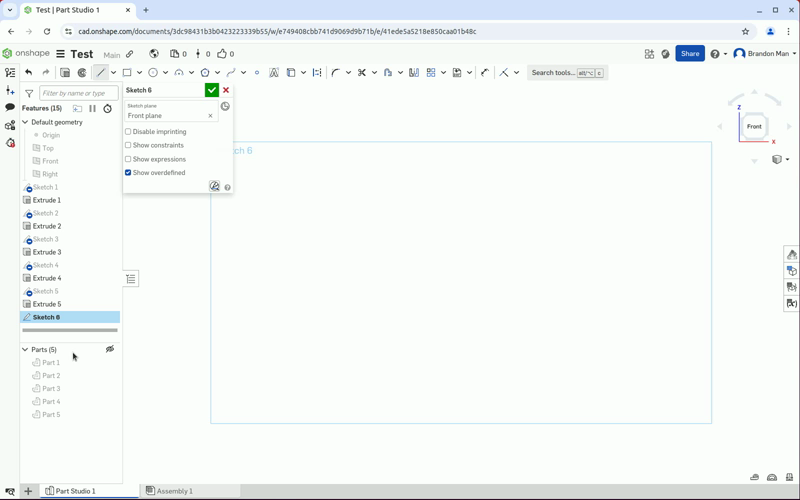
key_down(shift)
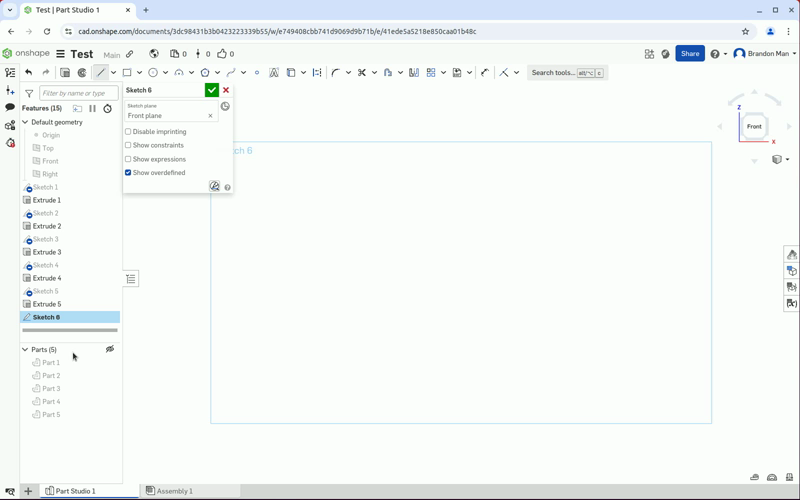
mouse_move(460, 339)
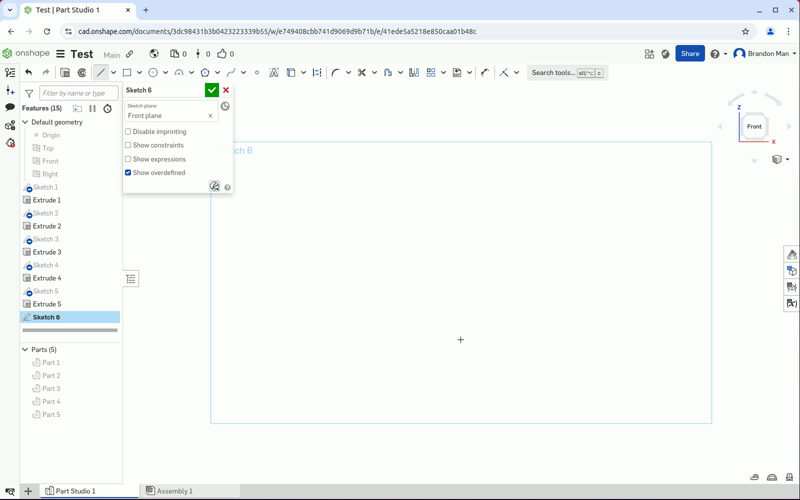
click(460, 339)
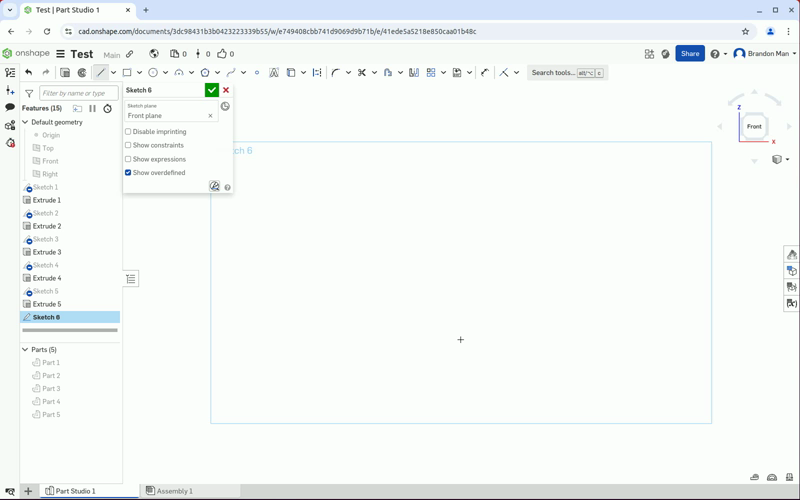
key_up(shift)
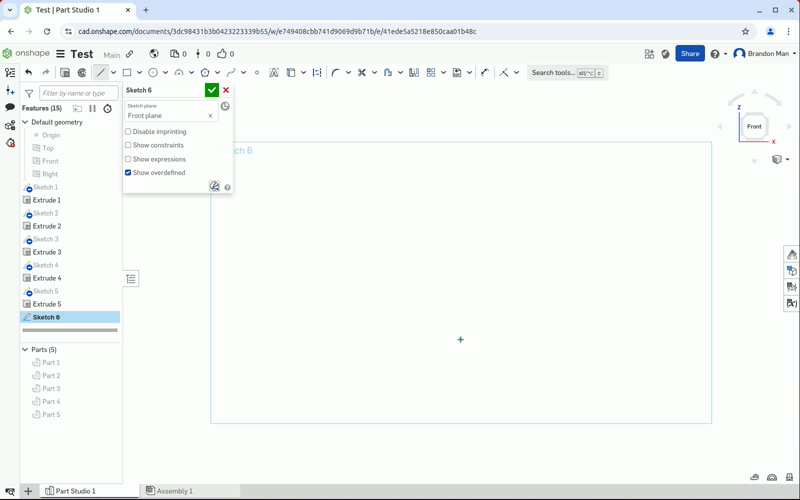
key_down(shift)
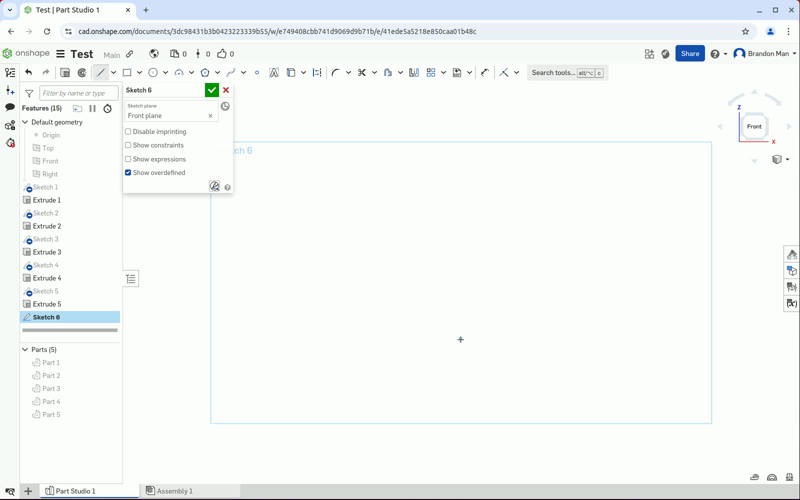
mouse_move(490, 339)
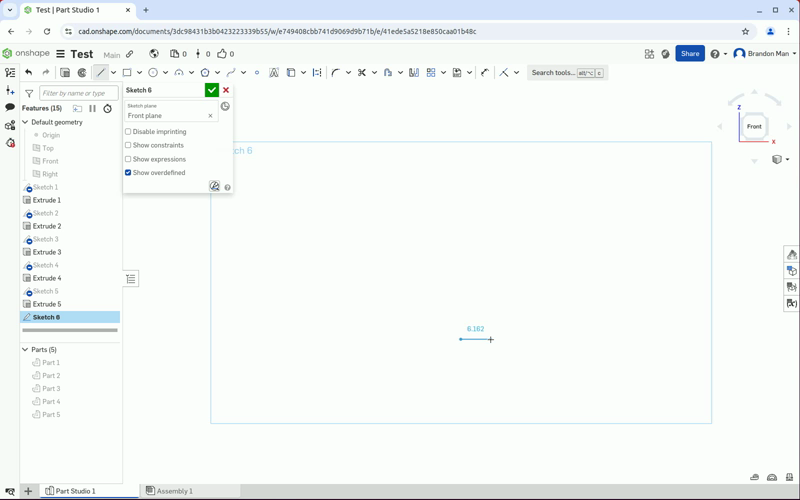
mouse_move(517, 339)
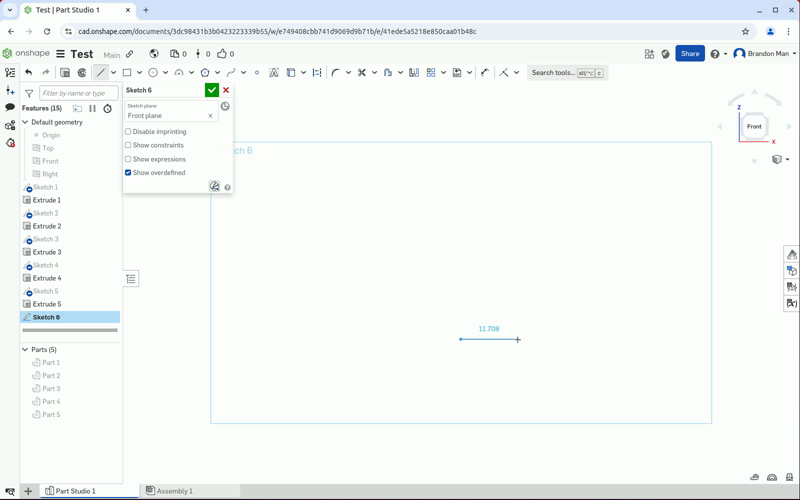
click(517, 339)
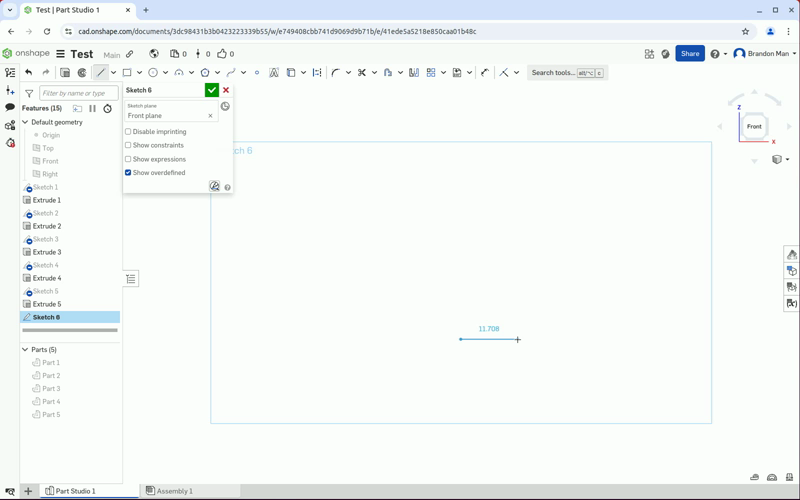
key_up(shift)
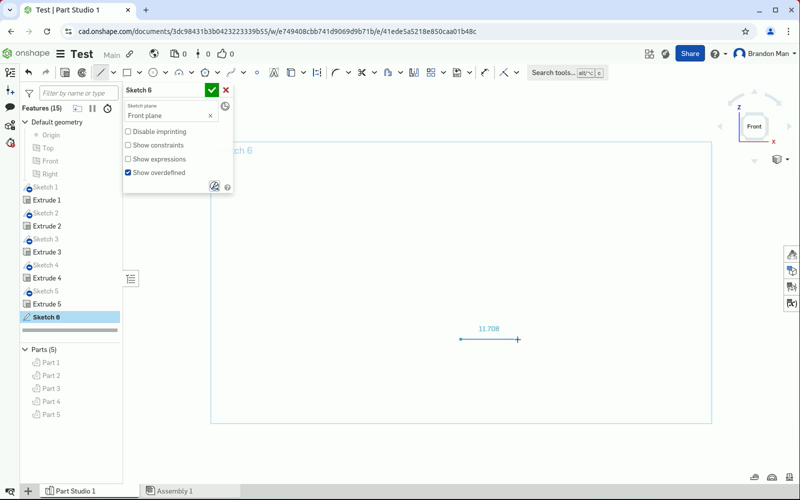
key_down(shift)
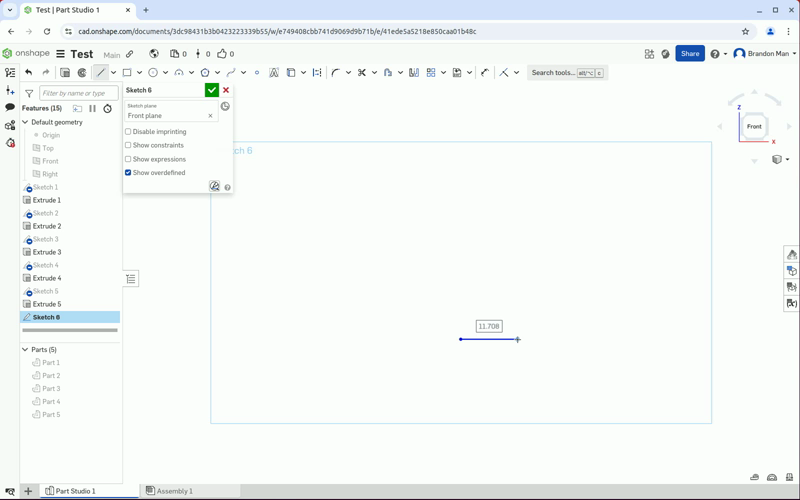
mouse_move(547, 339)
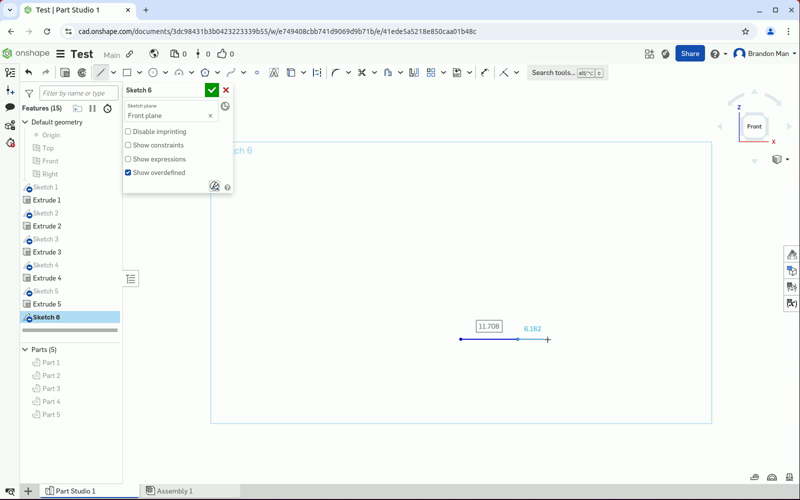
mouse_move(517, 282)
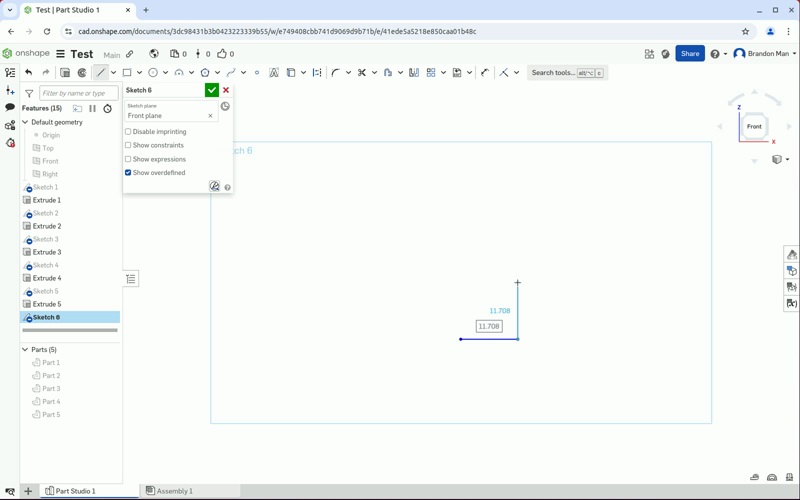
click(517, 282)
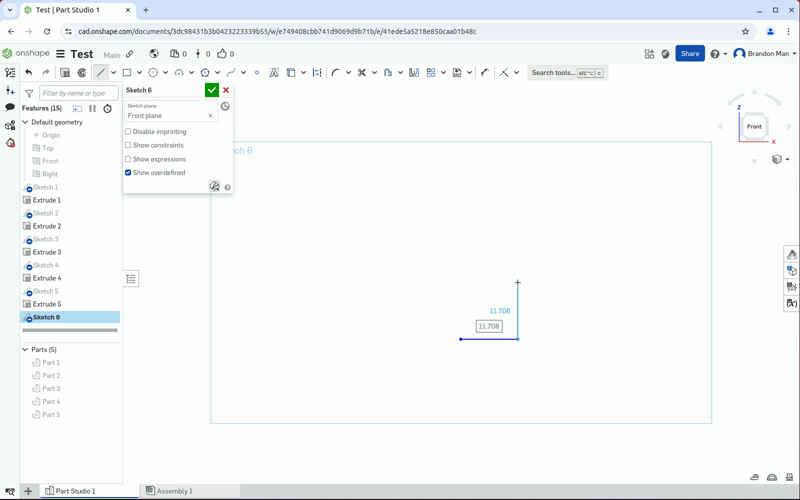
key_up(shift)
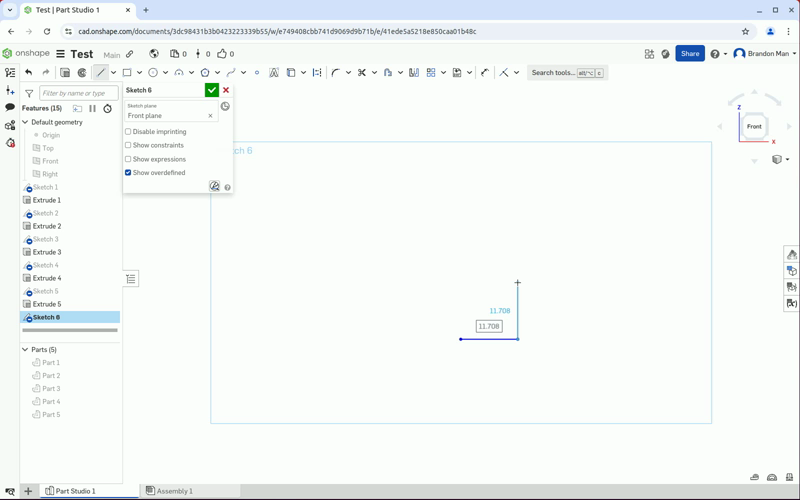
key_down(shift)
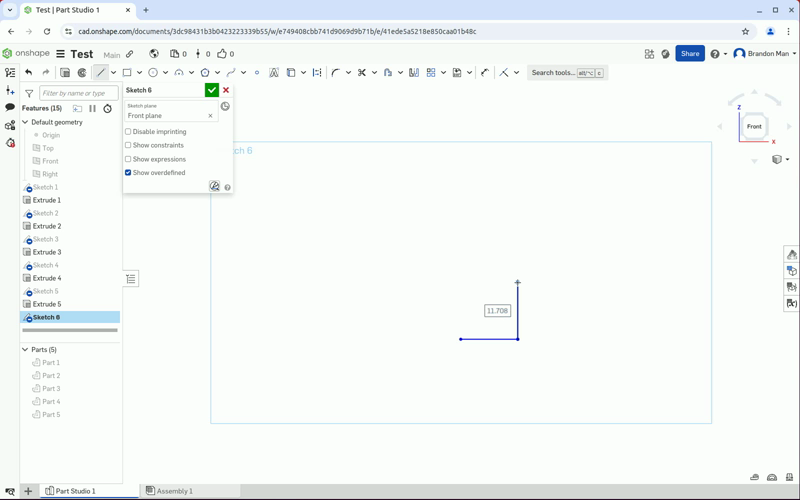
mouse_move(547, 282)
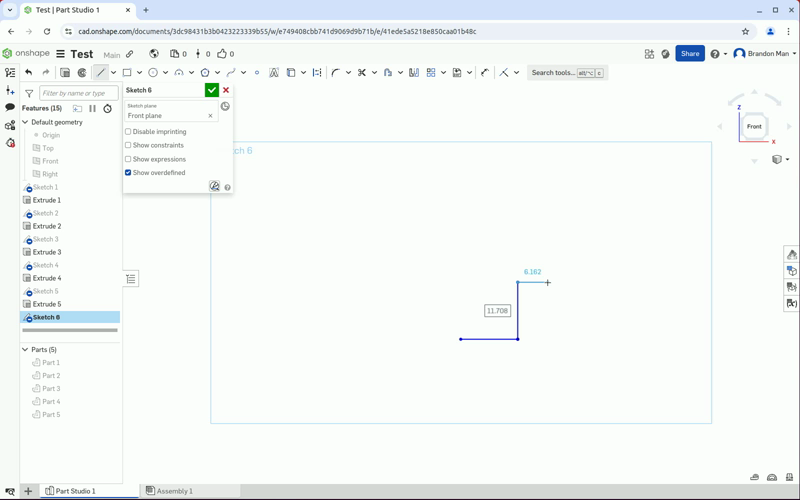
mouse_move(460, 282)
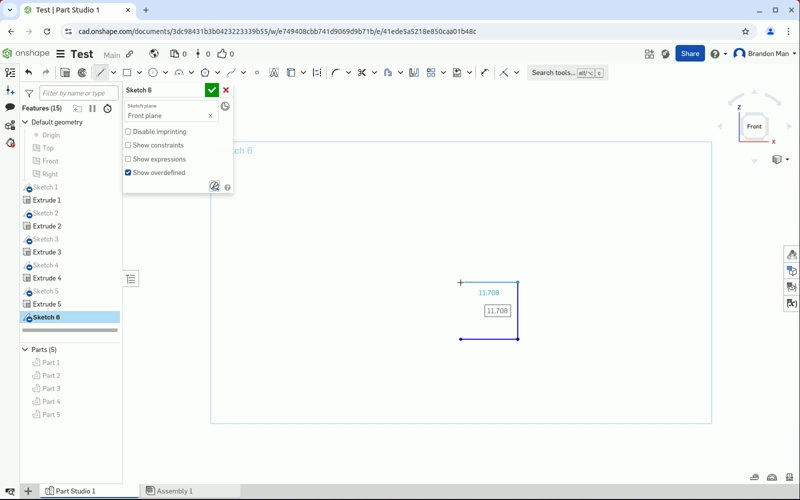
click(460, 282)
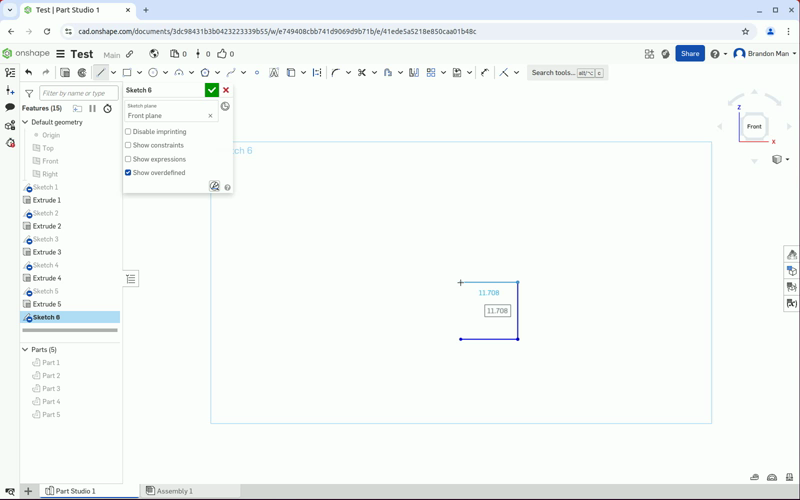
key_up(shift)
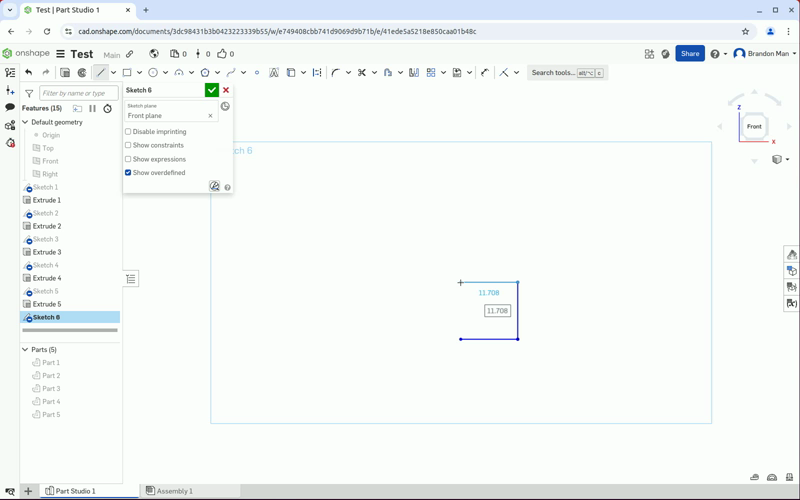
mouse_move(490, 282)
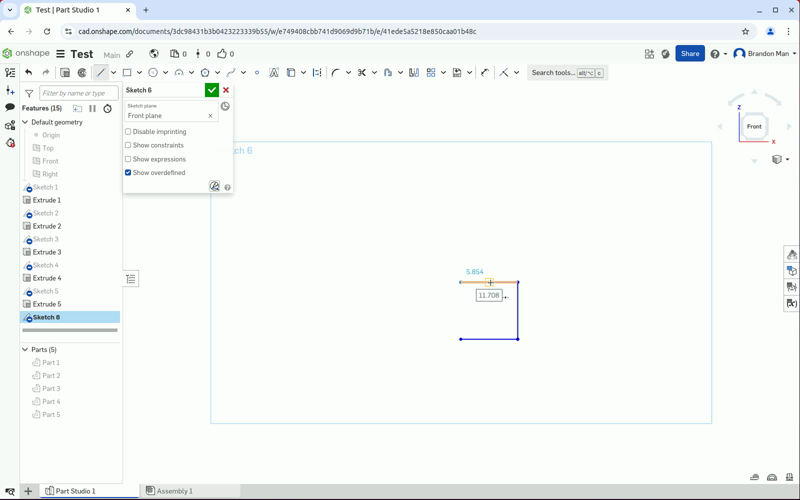
key_down(shift)
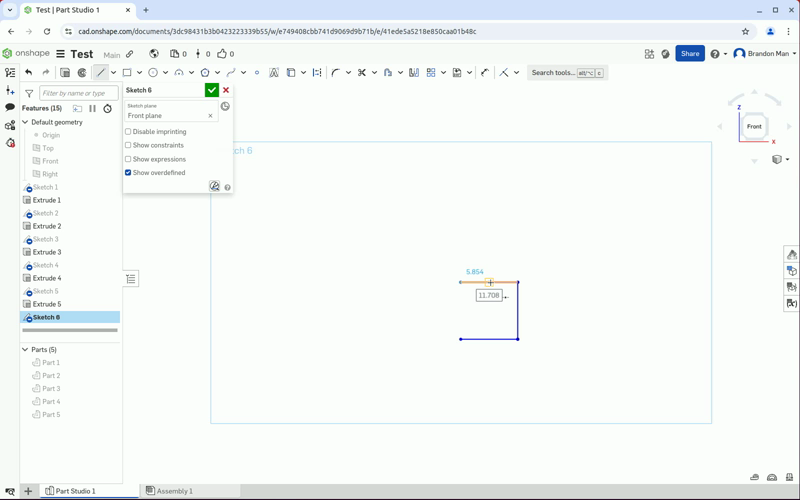
mouse_move(460, 339)
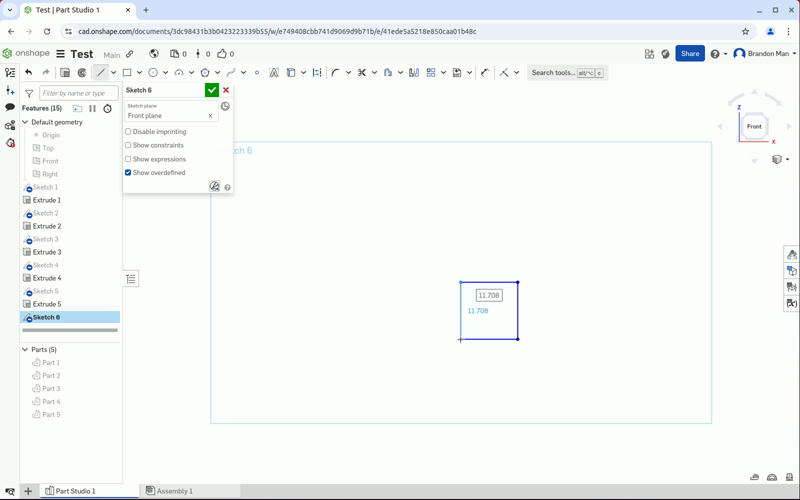
key_up(shift)
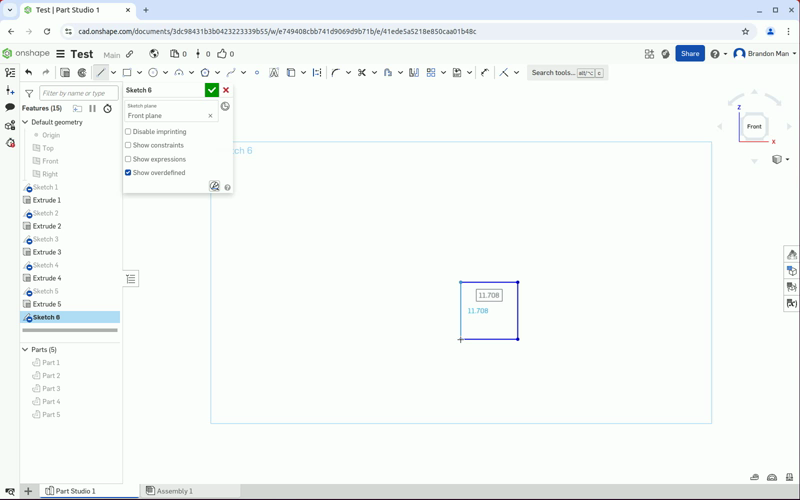
click(460, 339)
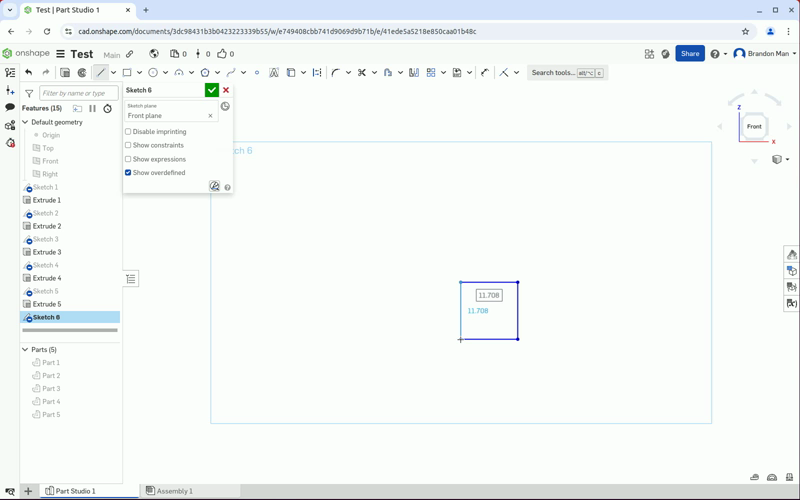
key(esc)
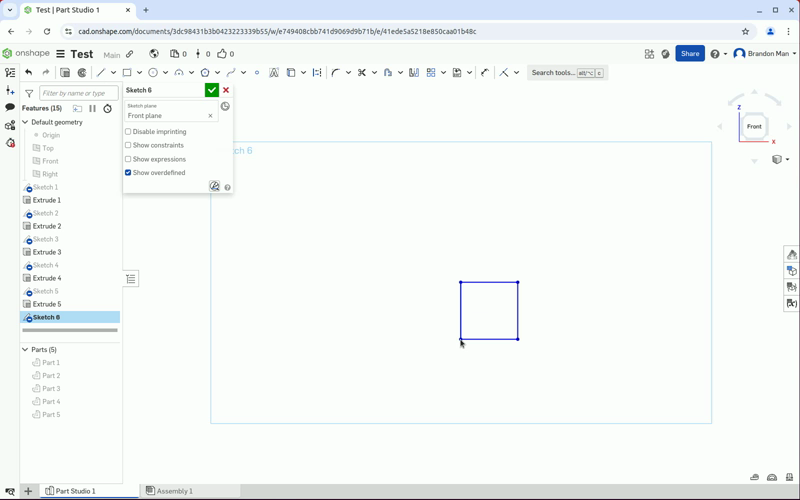
mouse_move(468, 288)
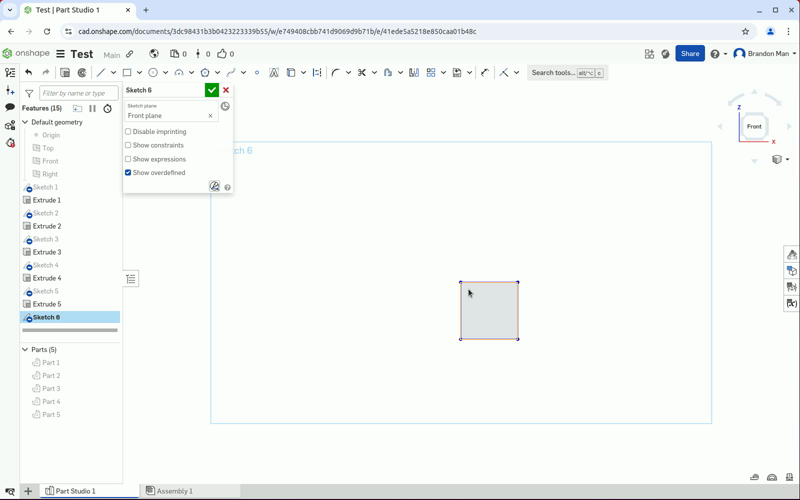
click(468, 288)
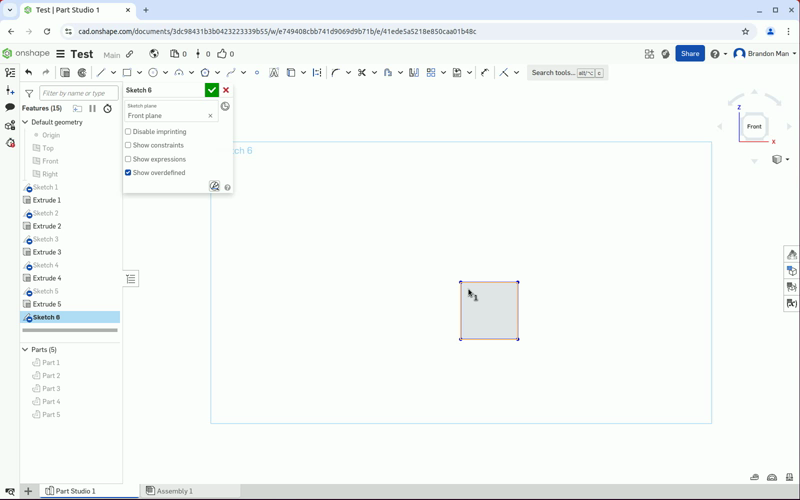
mouse_move(73, 352)
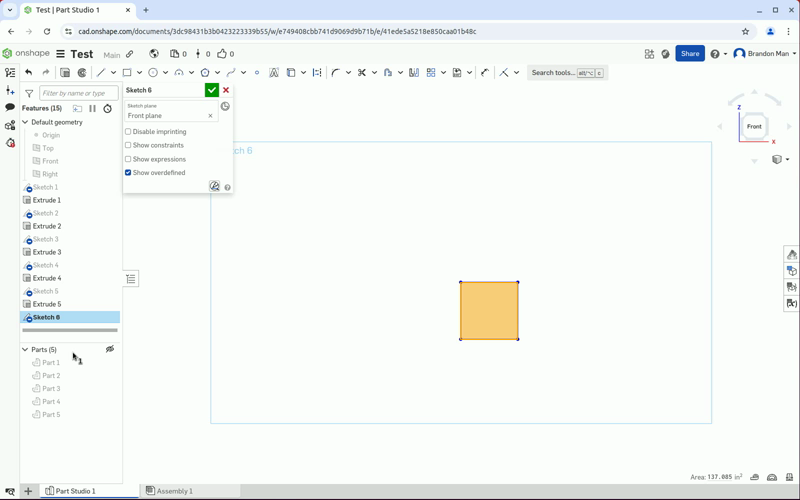
key(shift+y)
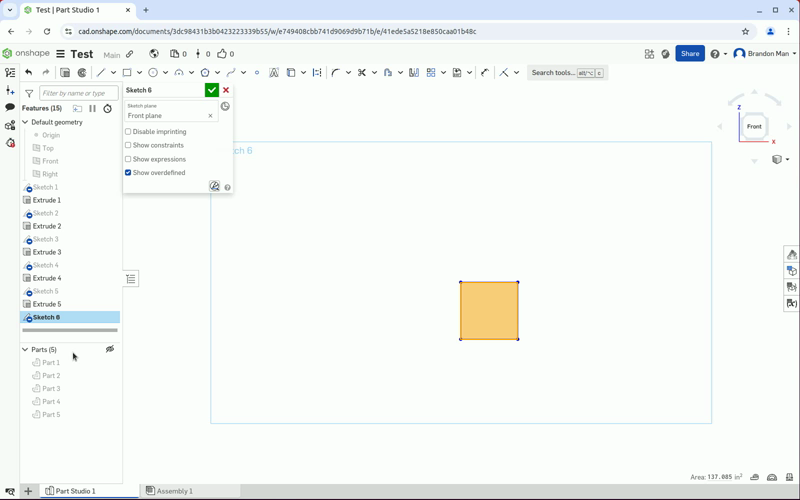
key(shift+e)
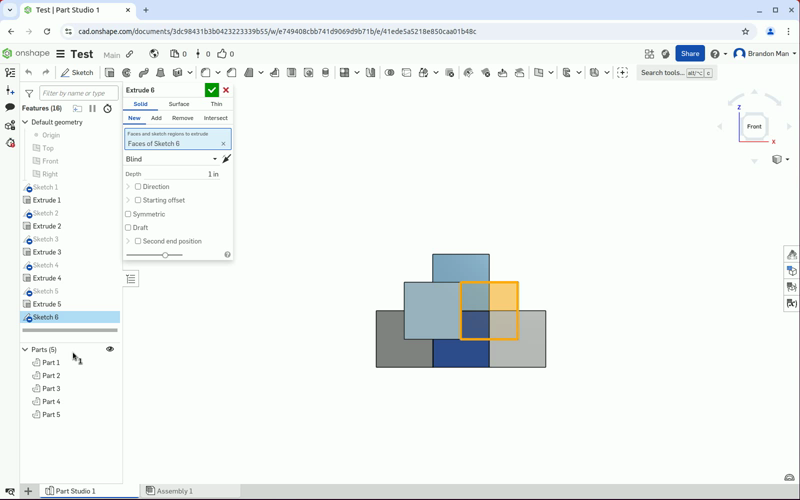
mouse_move(143, 106)
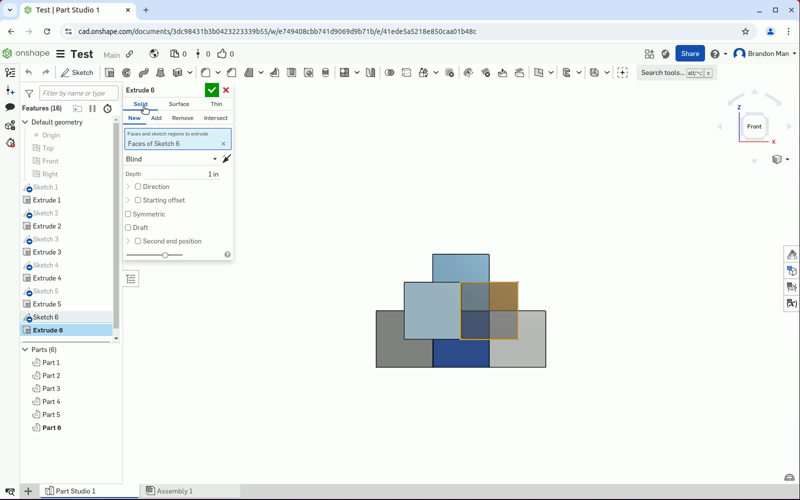
click(143, 106)
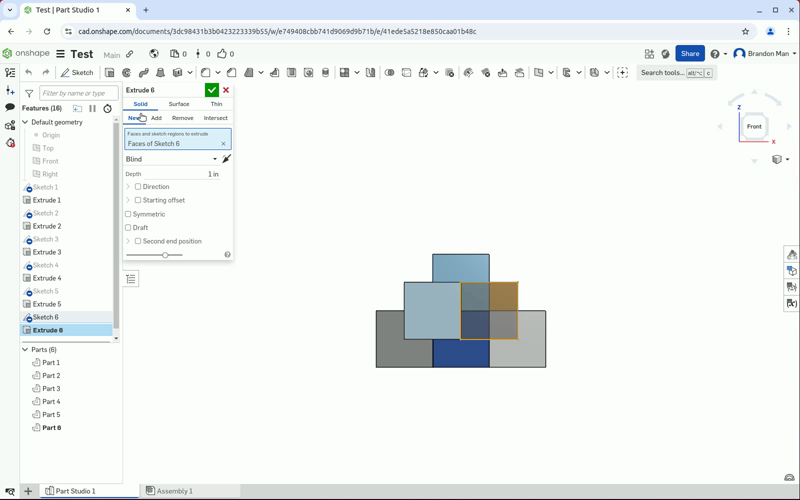
mouse_move(137, 120)
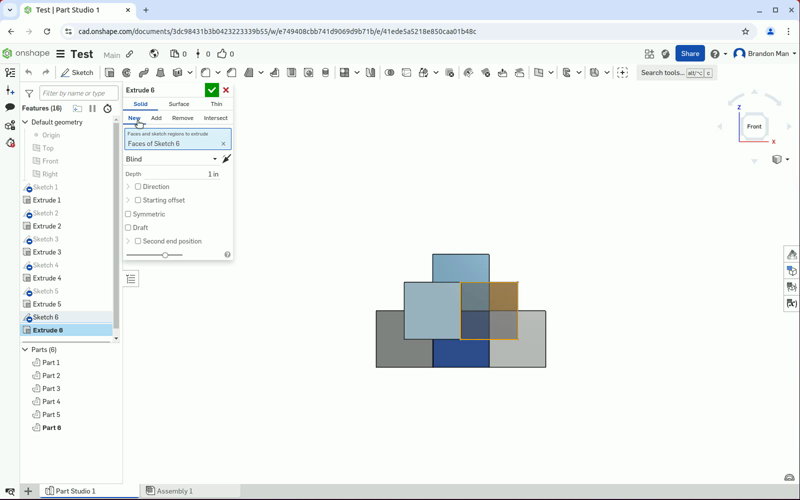
click(137, 120)
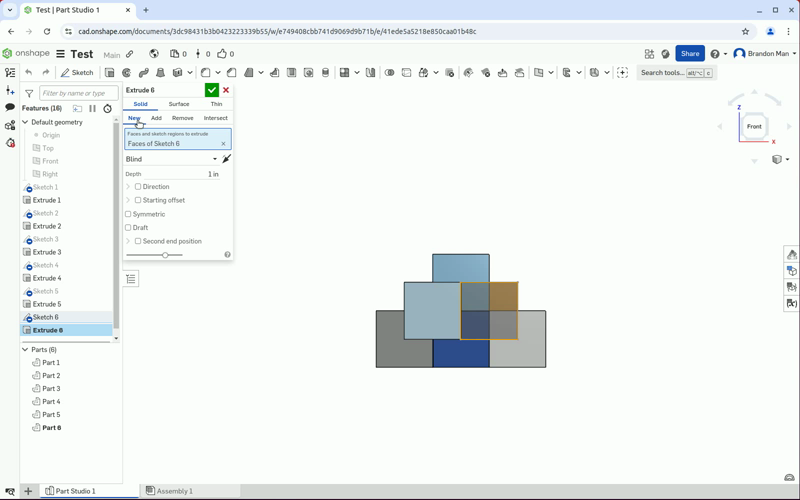
key(tab, 4)
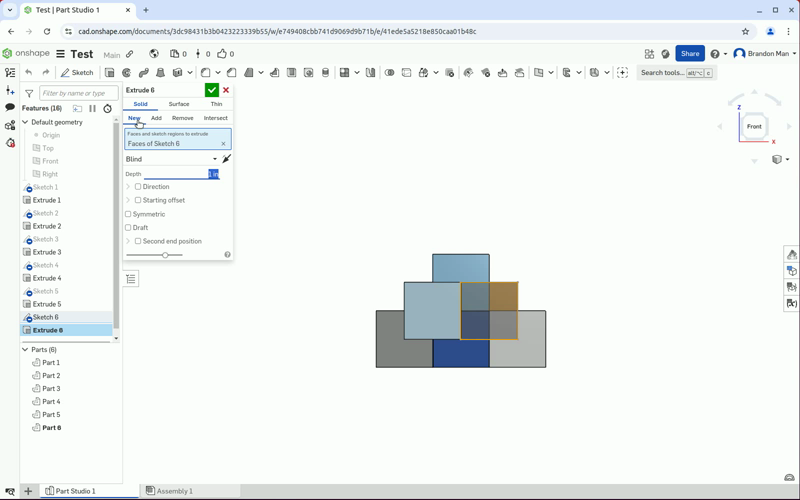
text(23.108)
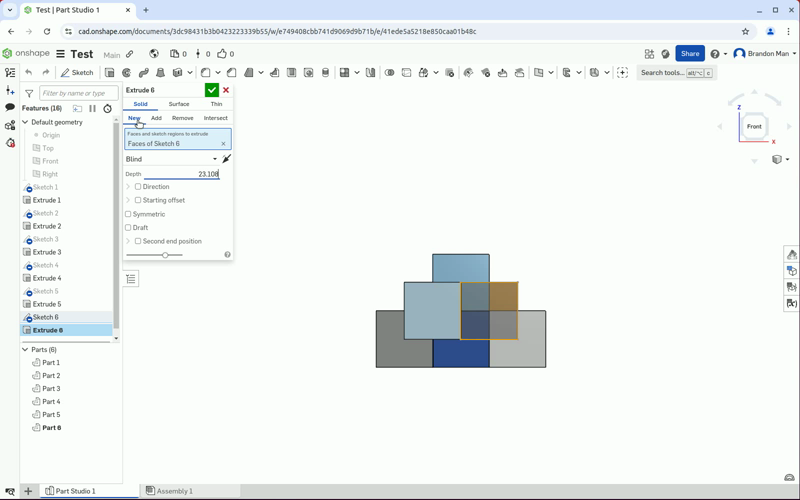
key(enter)
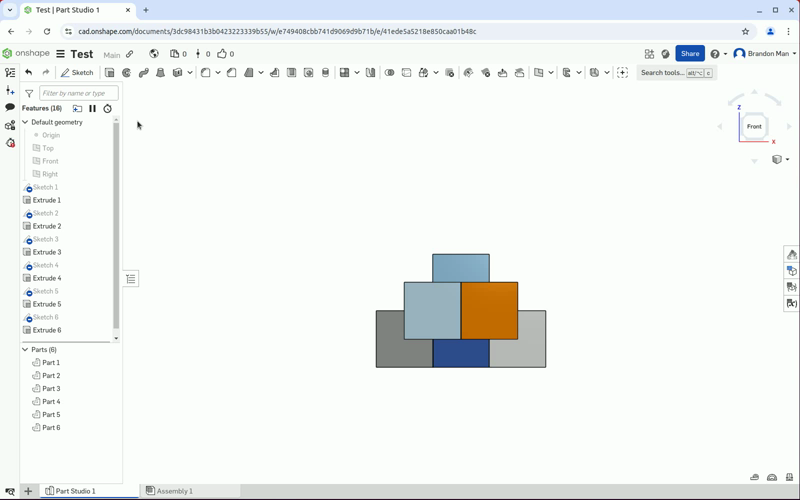
key(shift+h)
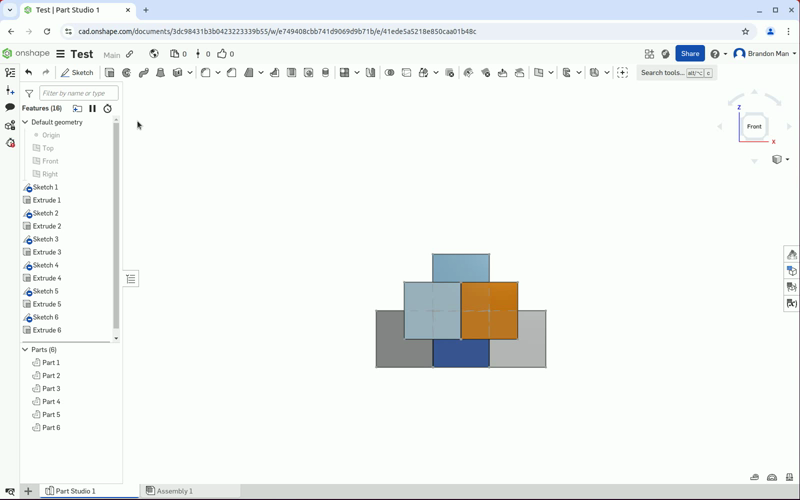
key(shift+h)
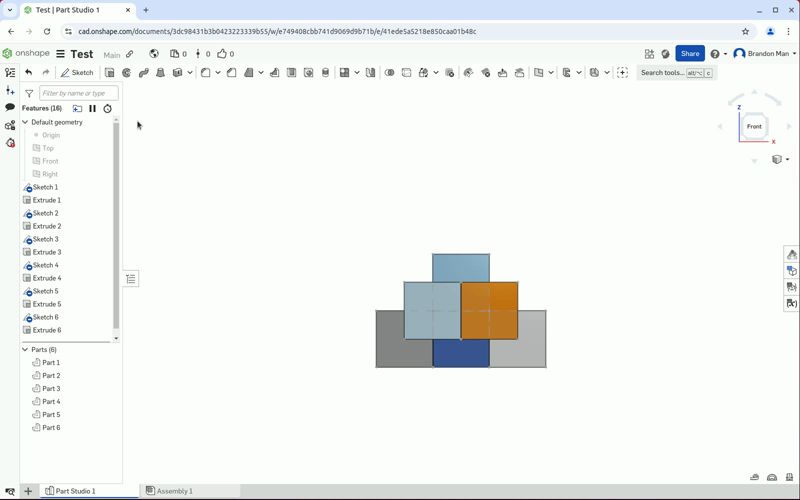
key(shift+7)
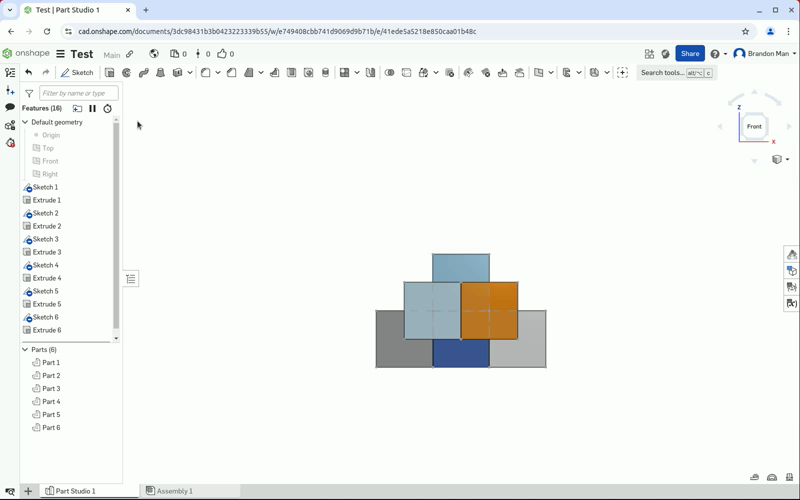
key(left, 2)
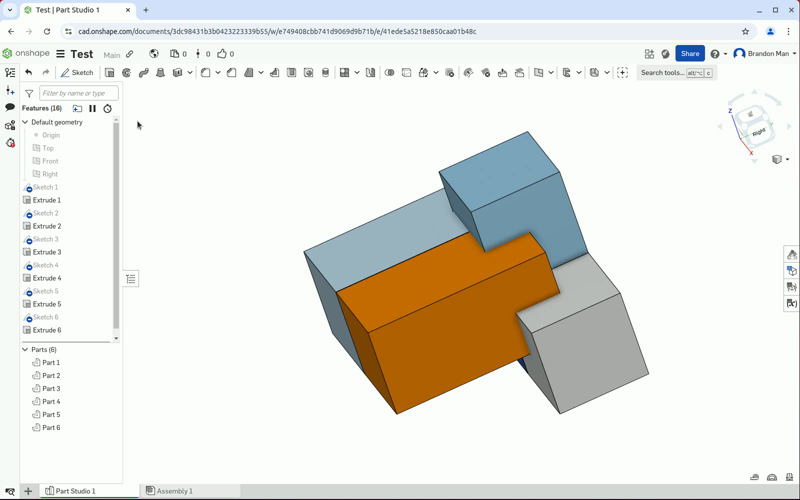
key(down, 2)
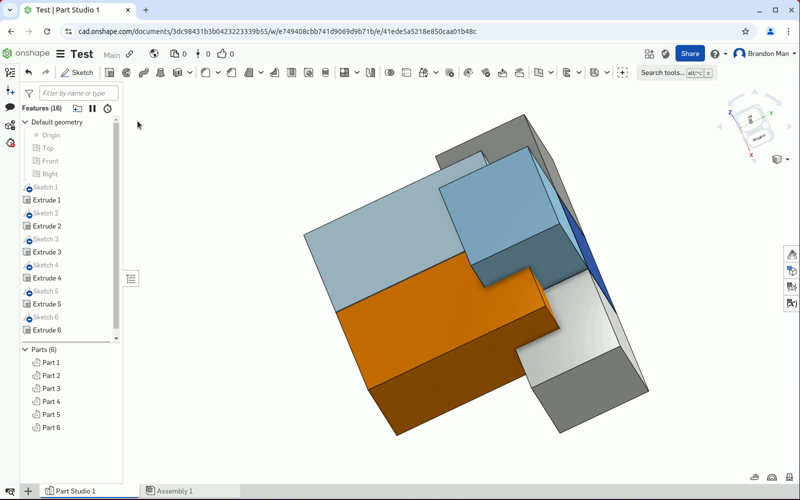
key(up, 2)
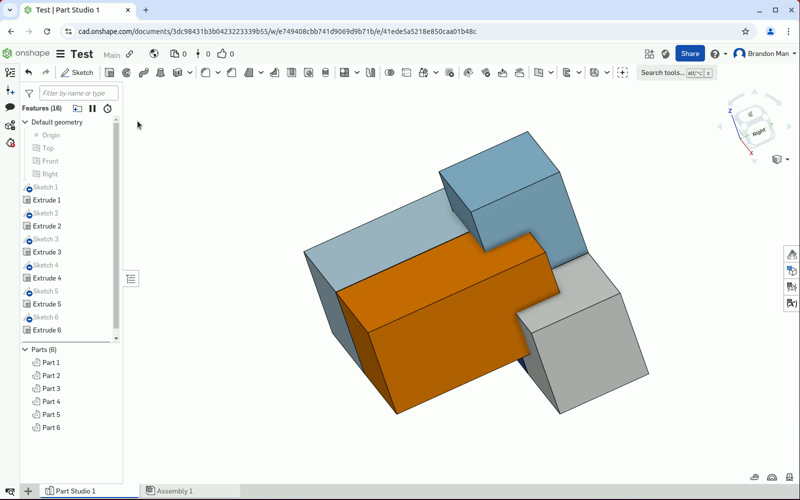
key(right, 2)
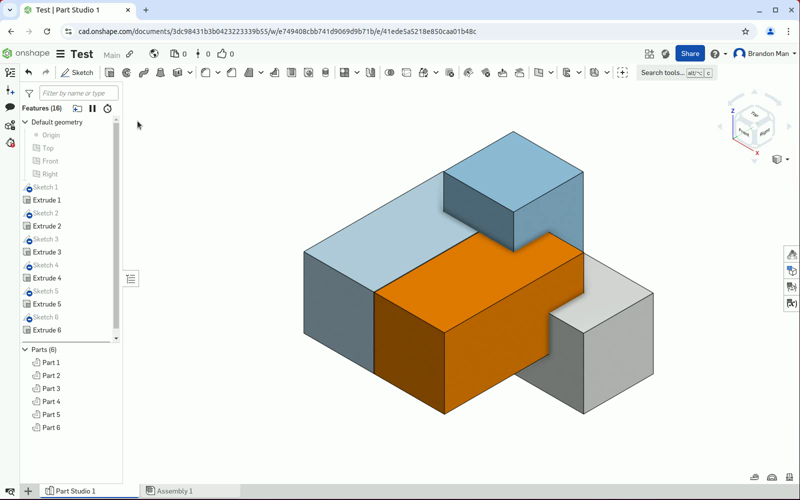
mouse_move(69, 189)
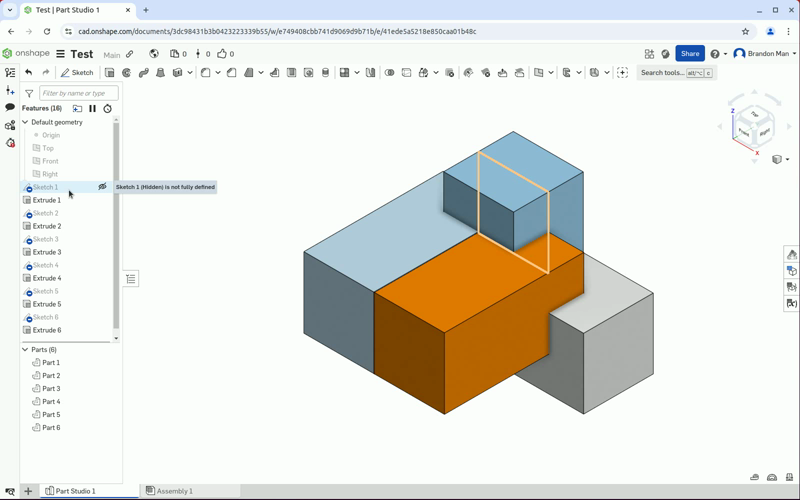
click(69, 189)